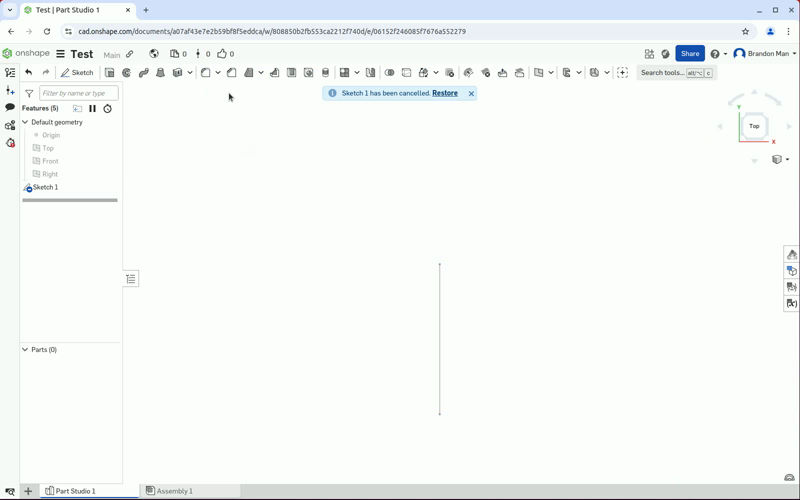
key(shift+h)
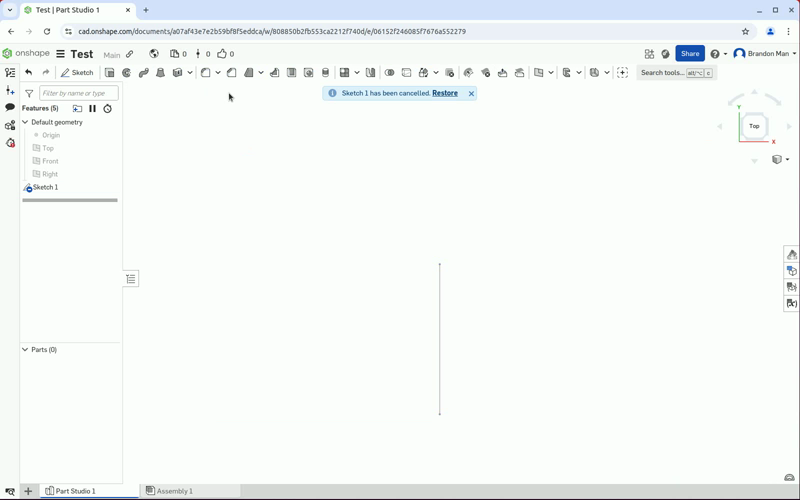
key(shift+s)
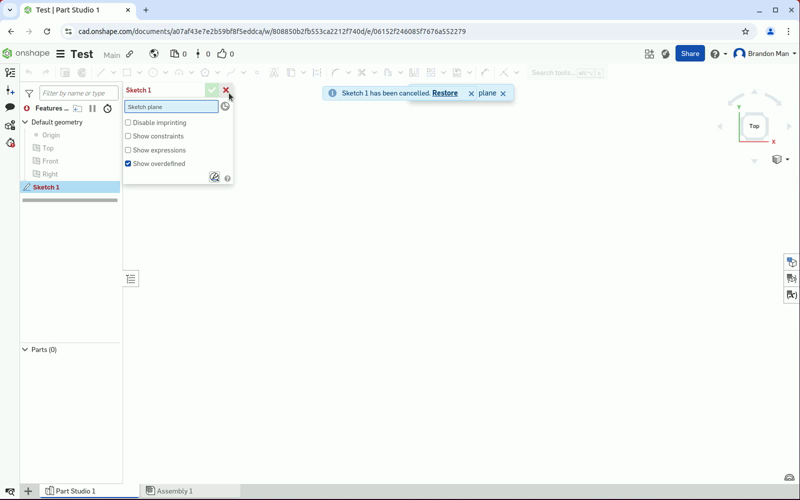
mouse_move(73, 150)
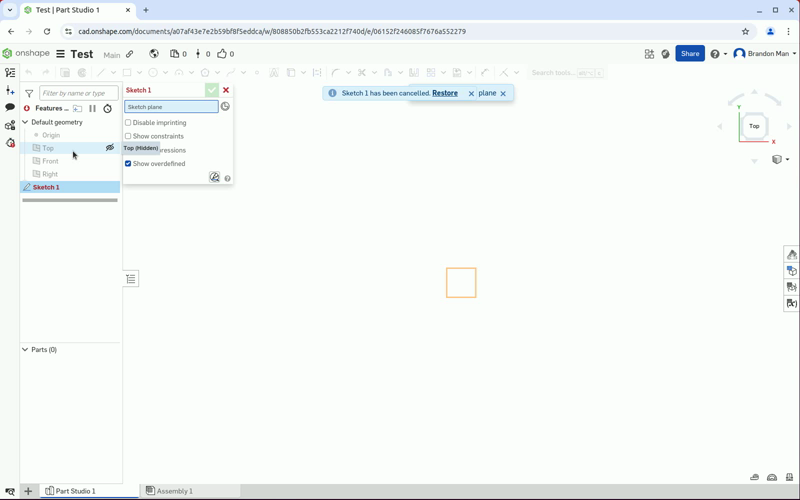
click(73, 150)
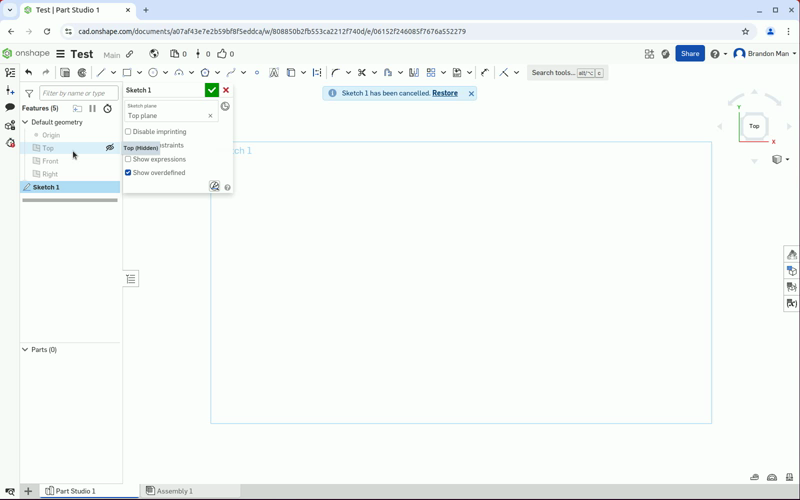
mouse_move(73, 352)
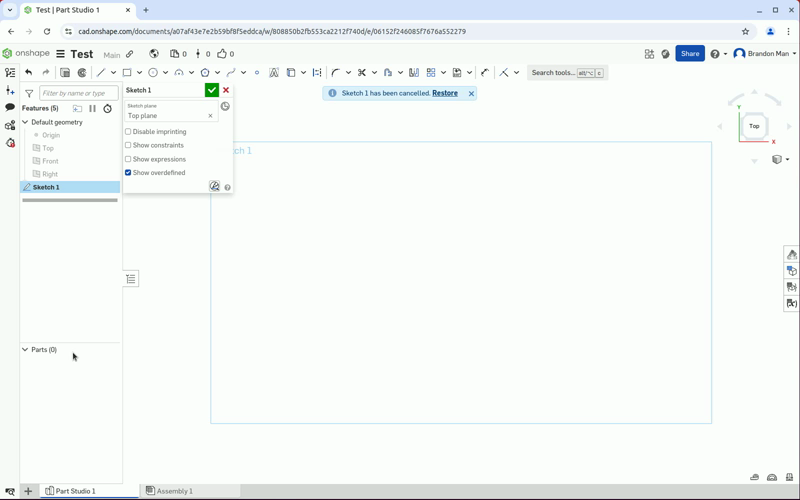
key(y)
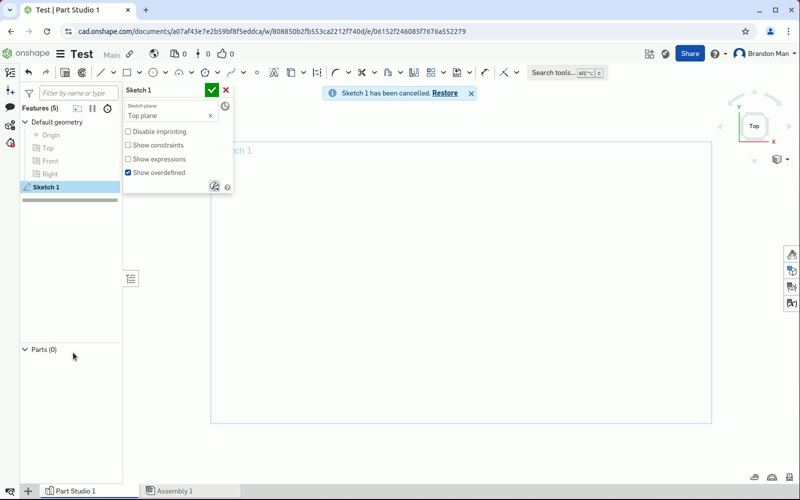
key(a)
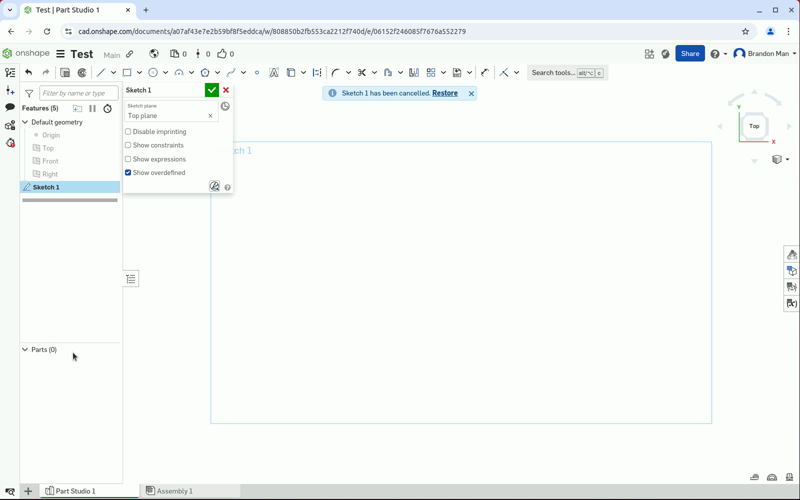
key_down(shift)
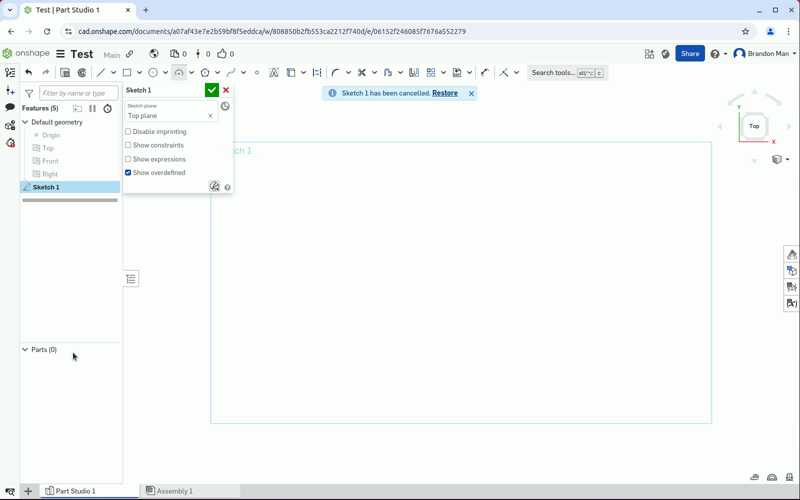
mouse_move(390, 333)
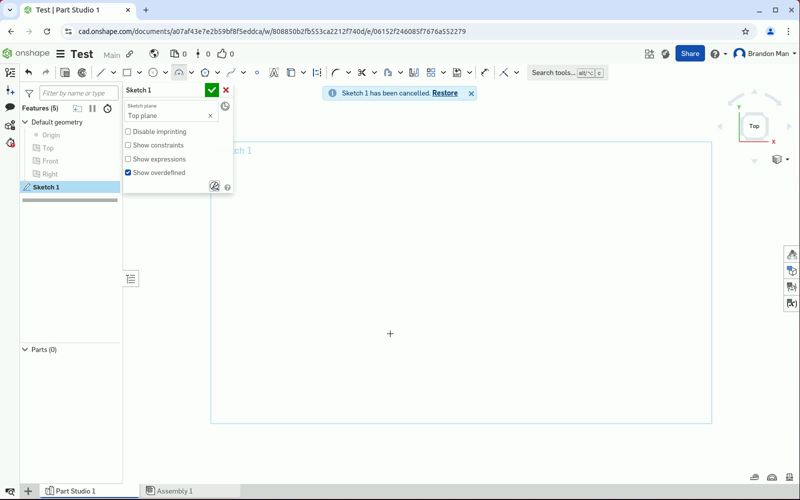
click(390, 333)
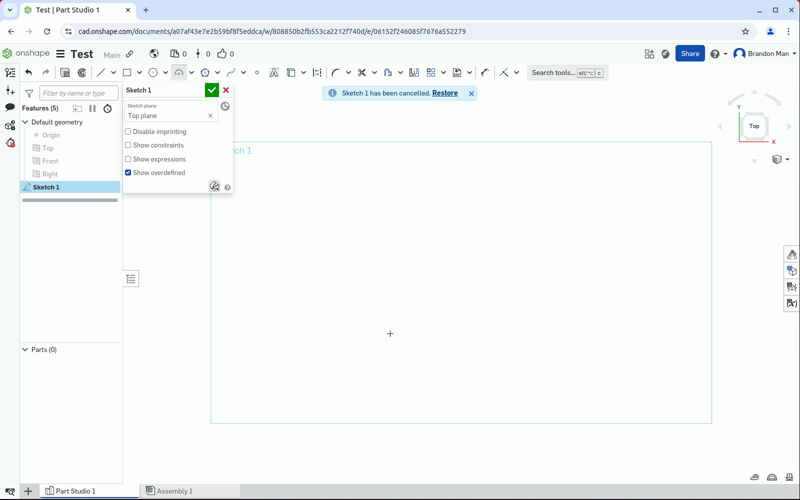
key_up(shift)
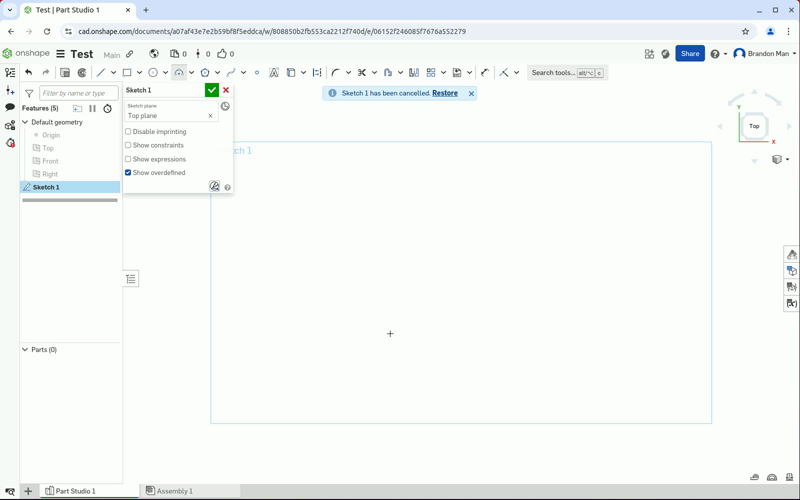
key_down(shift)
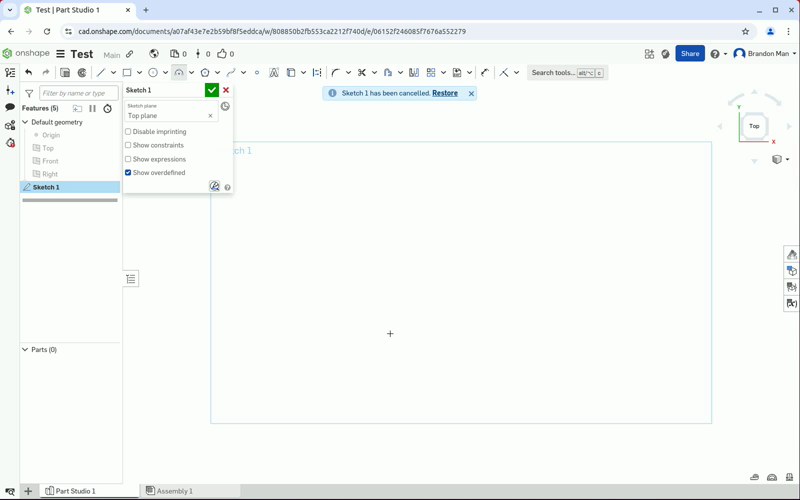
mouse_move(405, 348)
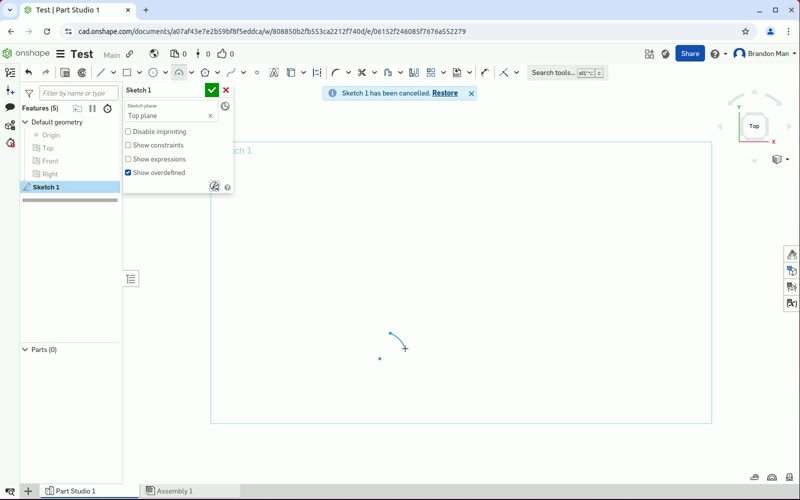
click(405, 348)
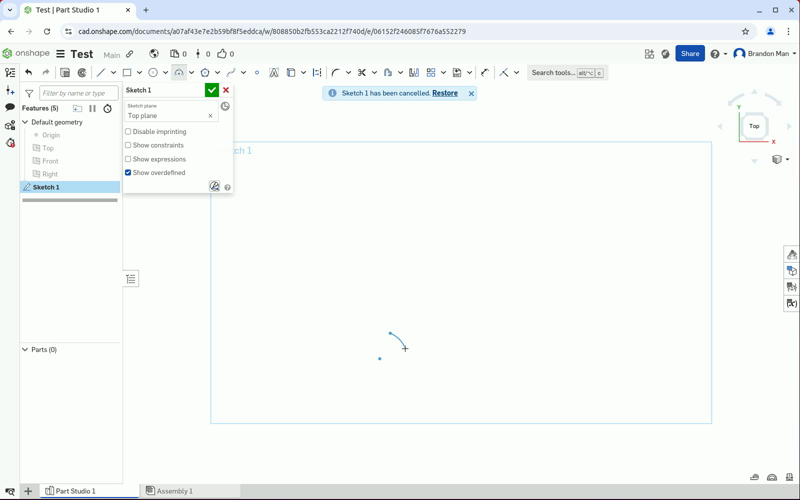
mouse_move(394, 343)
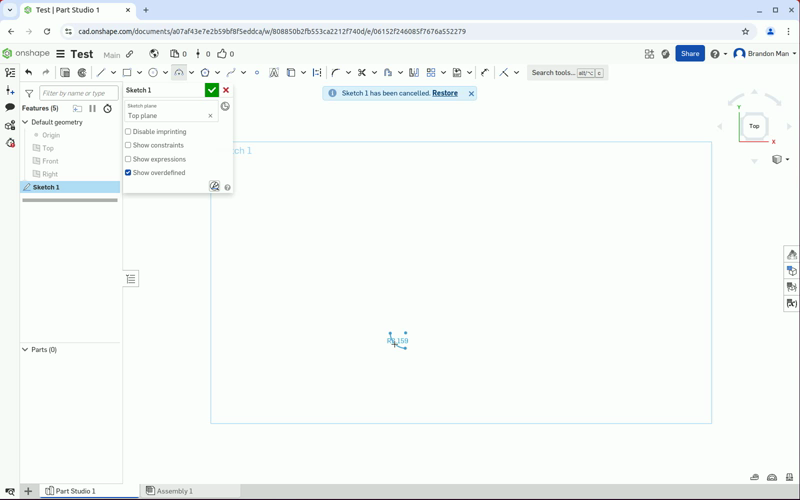
click(394, 343)
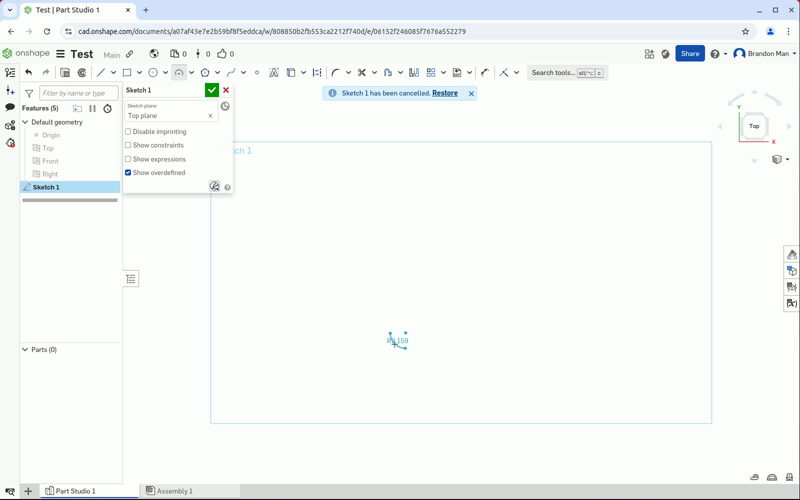
key_up(shift)
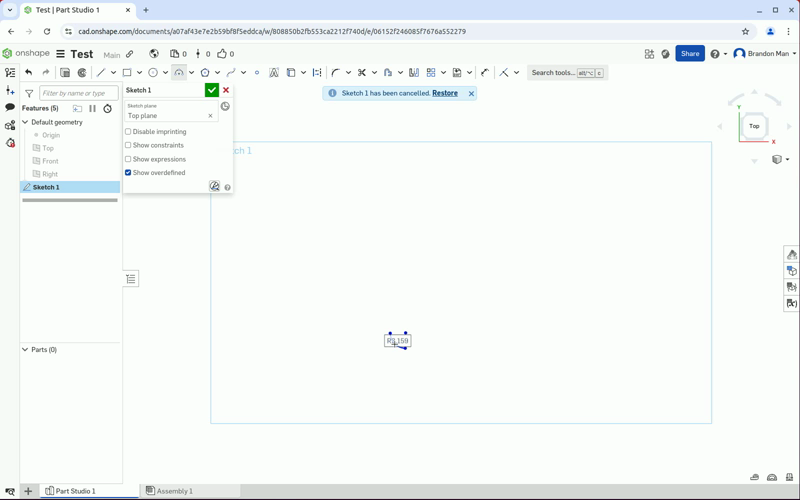
key(esc)
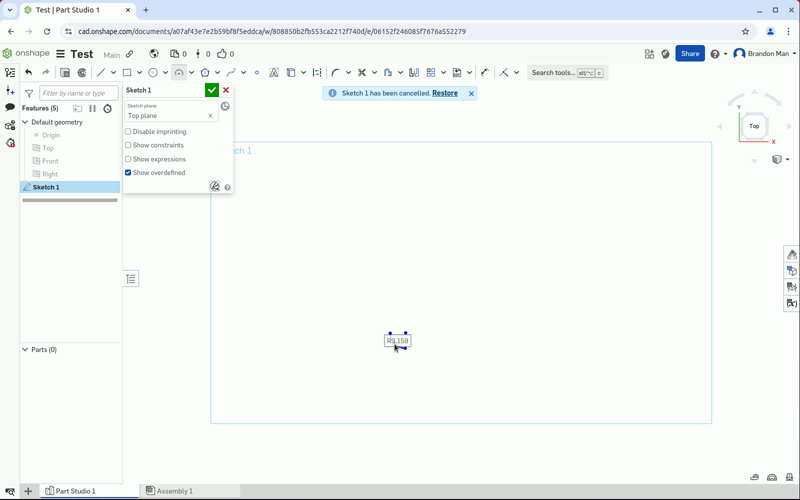
key(l)
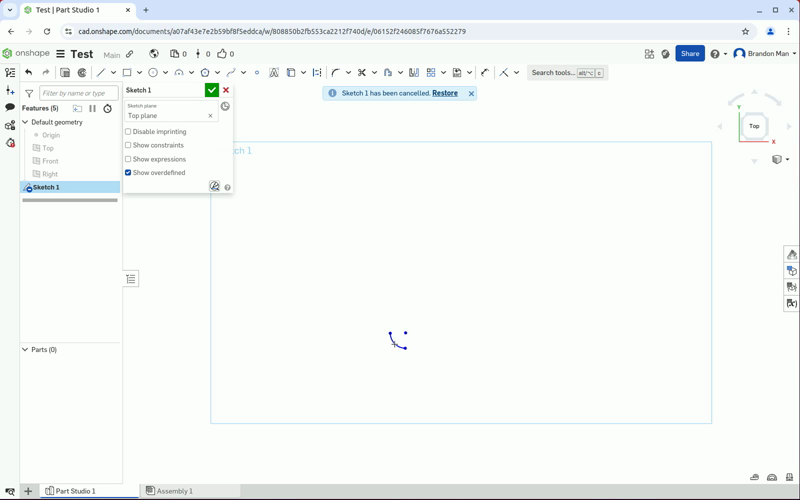
mouse_move(405, 348)
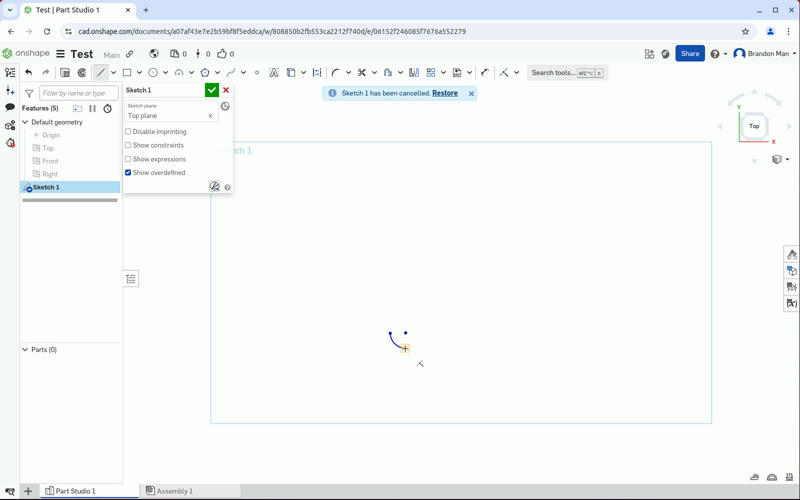
click(405, 348)
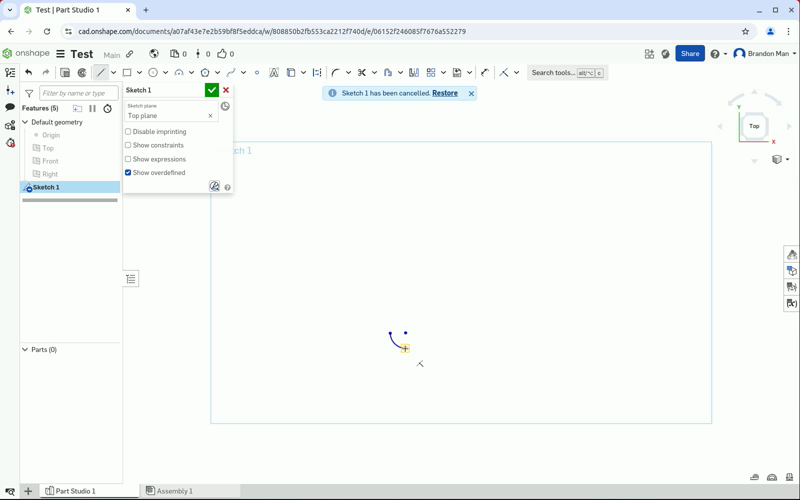
key_down(shift)
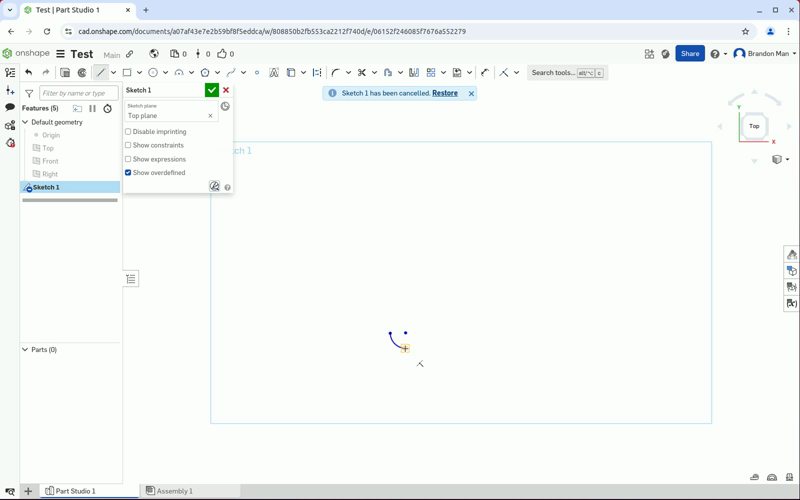
mouse_move(517, 348)
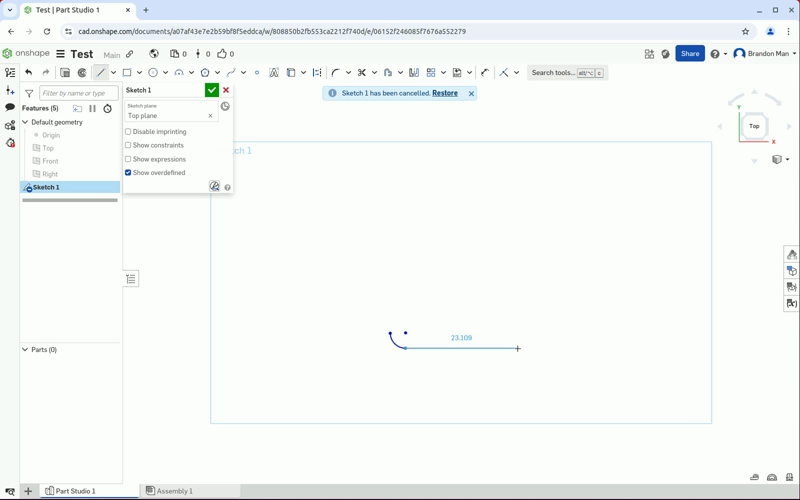
click(517, 348)
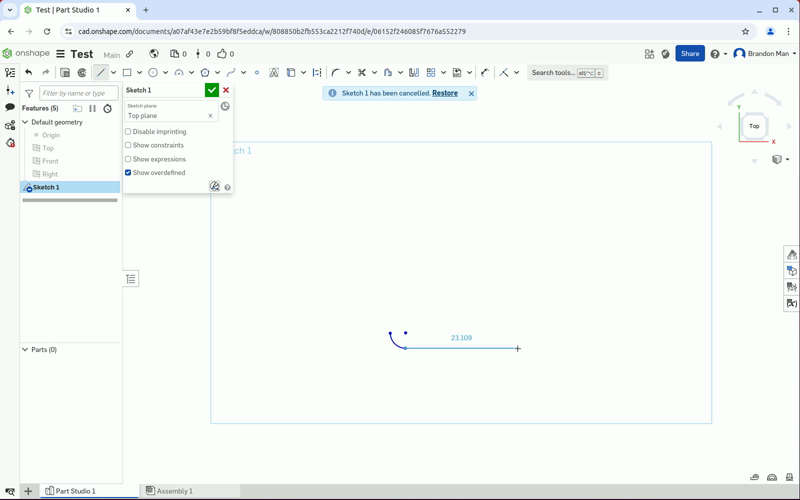
key_up(shift)
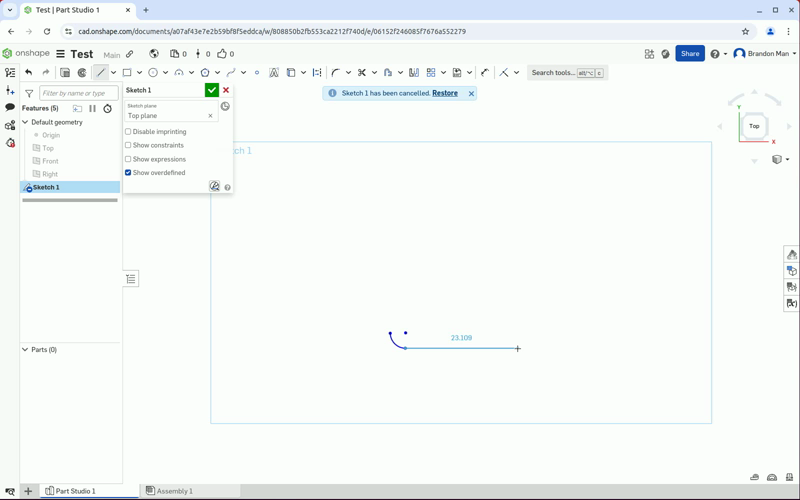
key(esc)
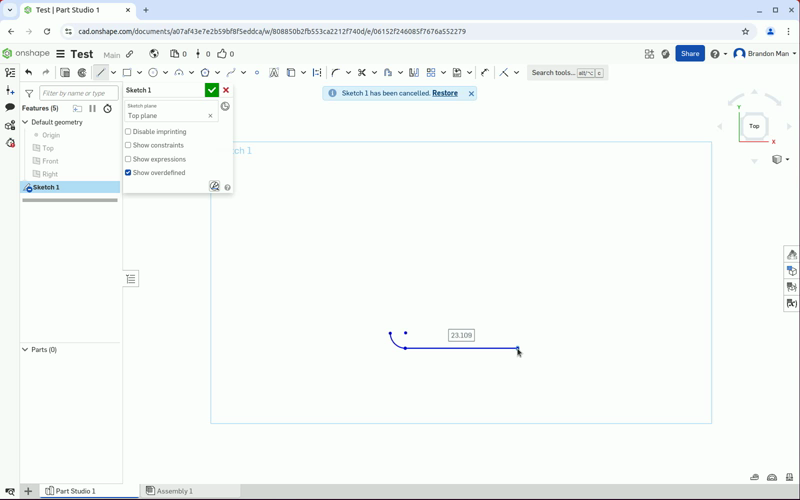
key(a)
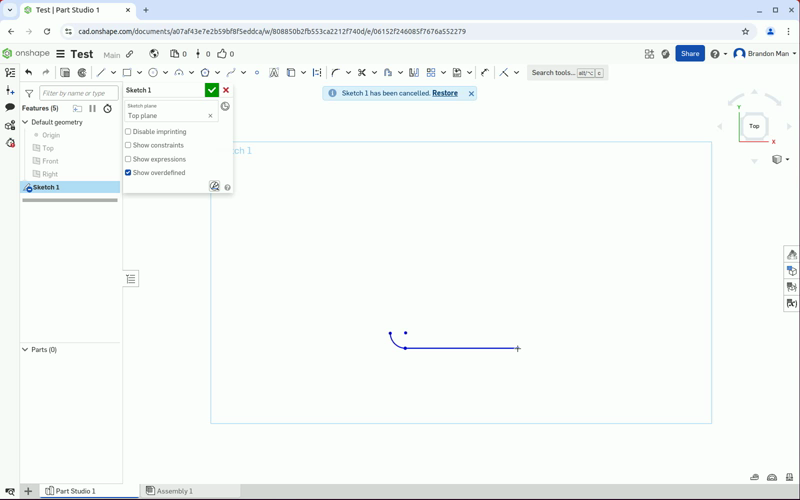
mouse_move(517, 348)
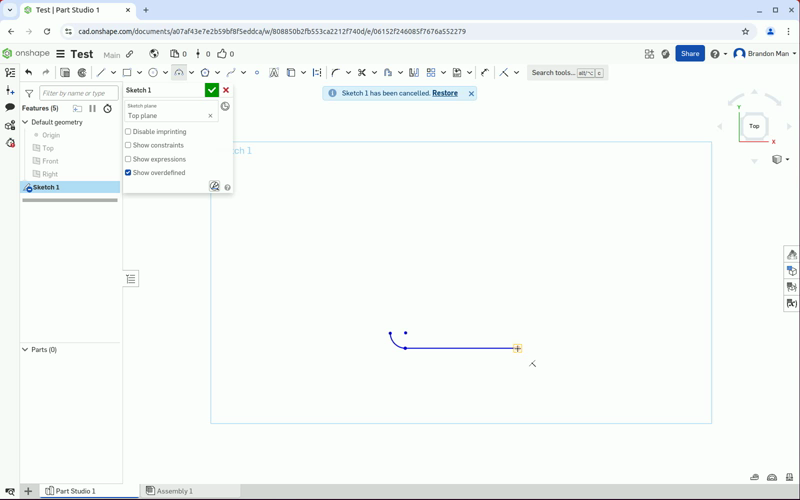
click(517, 348)
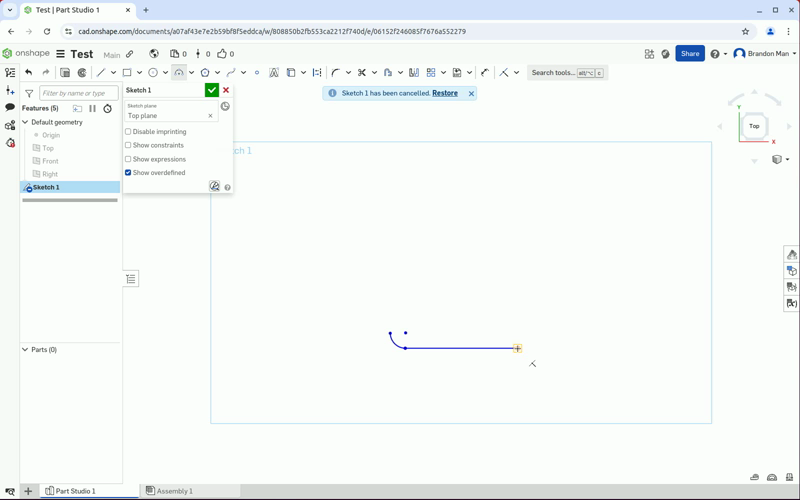
key_down(shift)
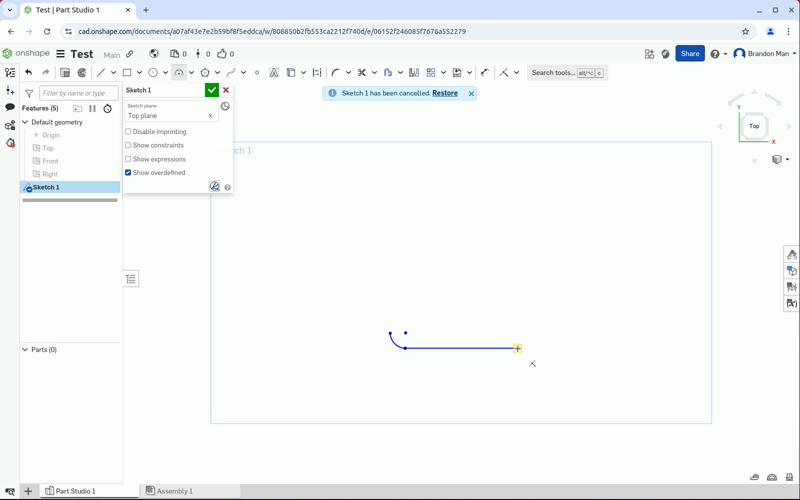
mouse_move(530, 333)
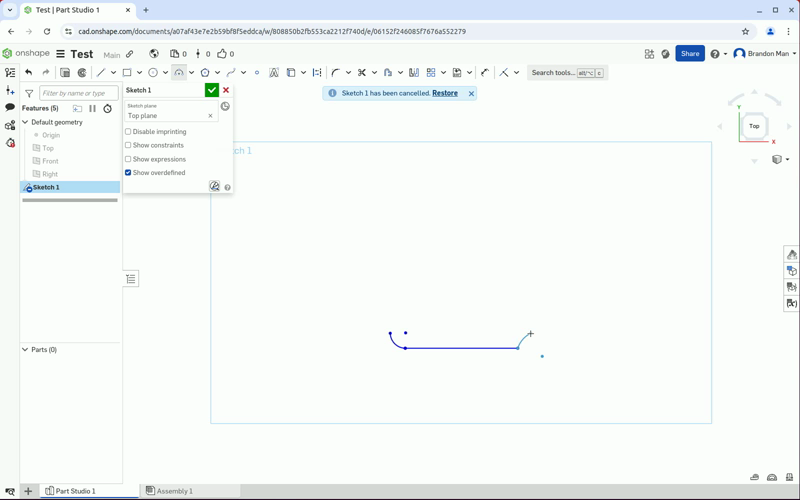
click(530, 333)
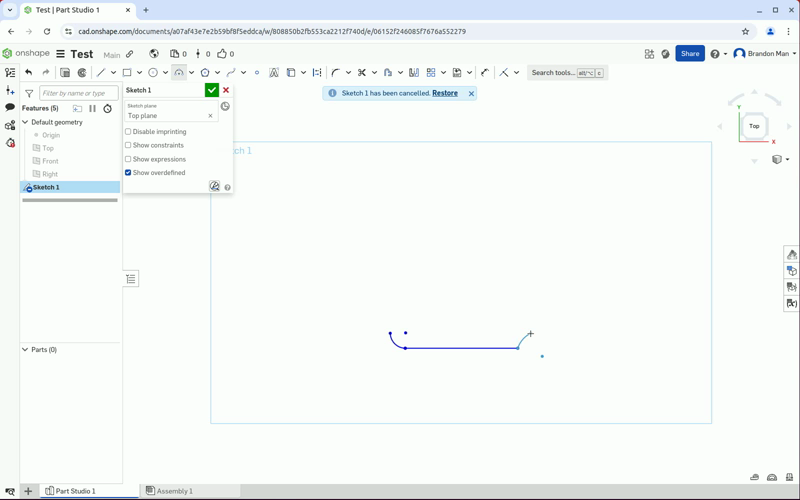
mouse_move(527, 343)
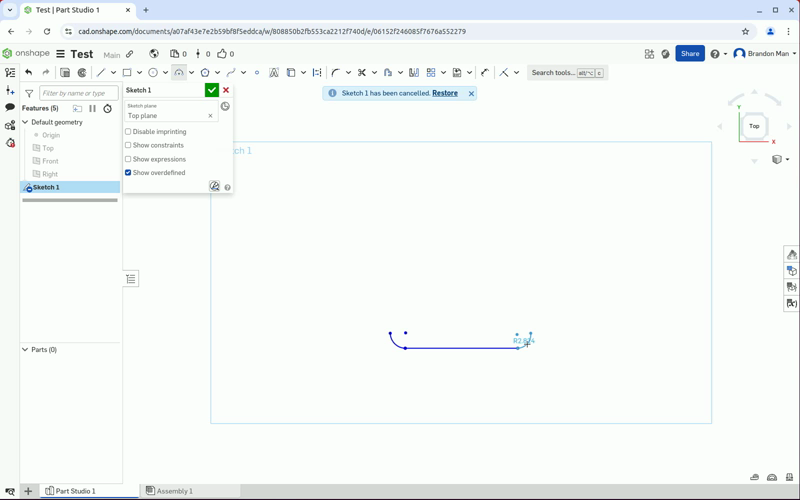
click(527, 343)
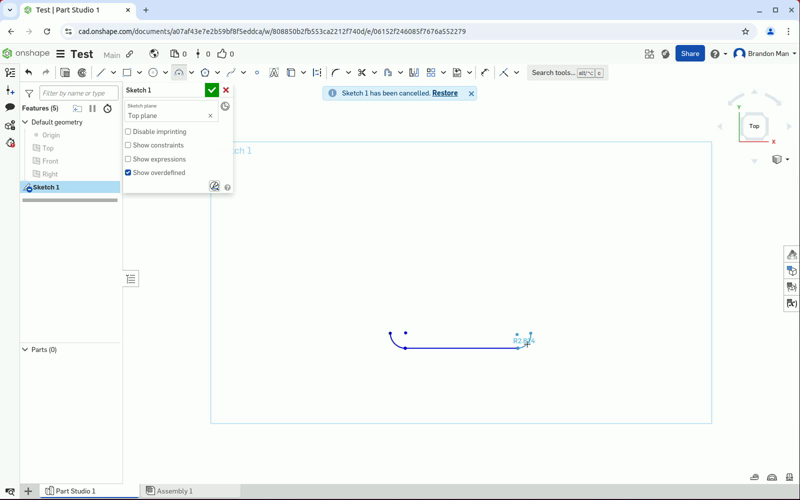
key_up(shift)
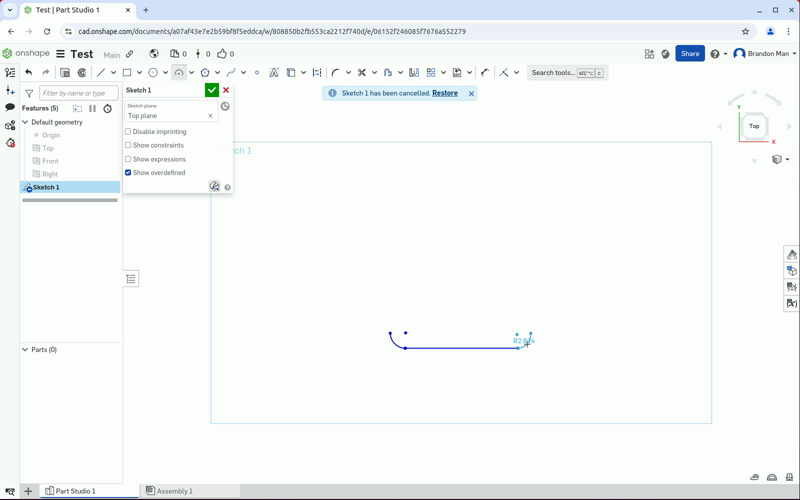
key(esc)
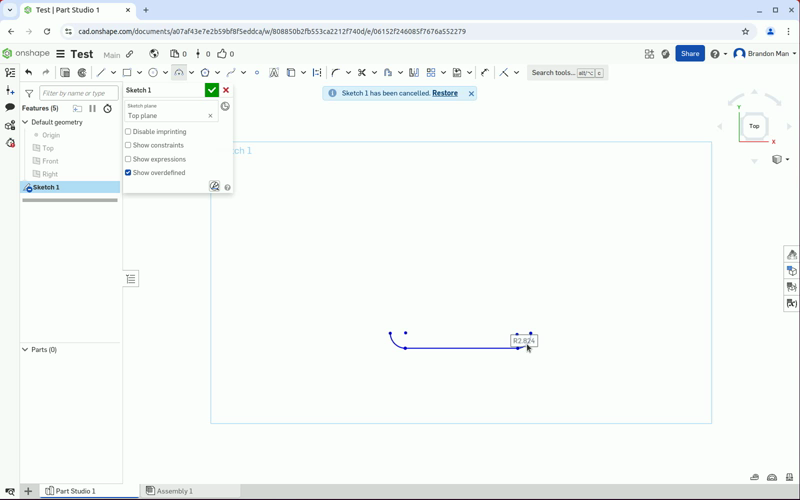
key(l)
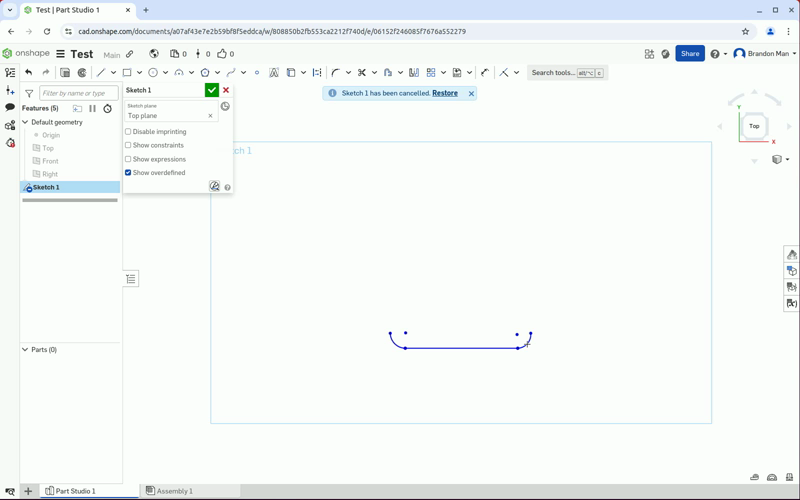
mouse_move(530, 333)
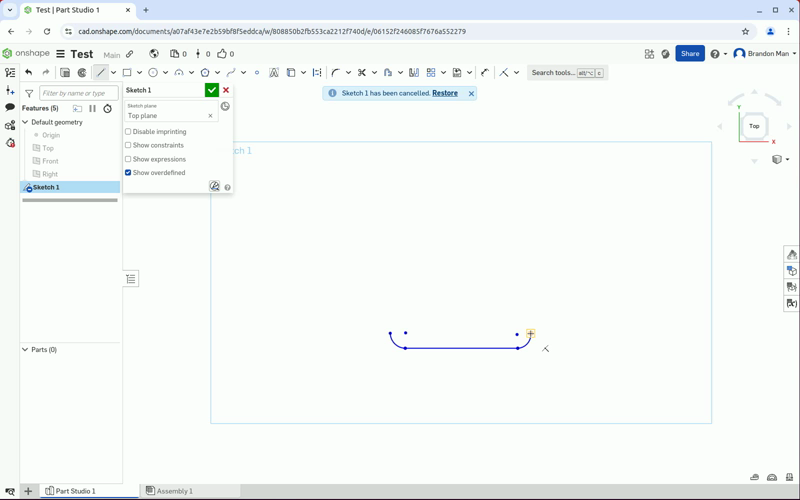
click(530, 333)
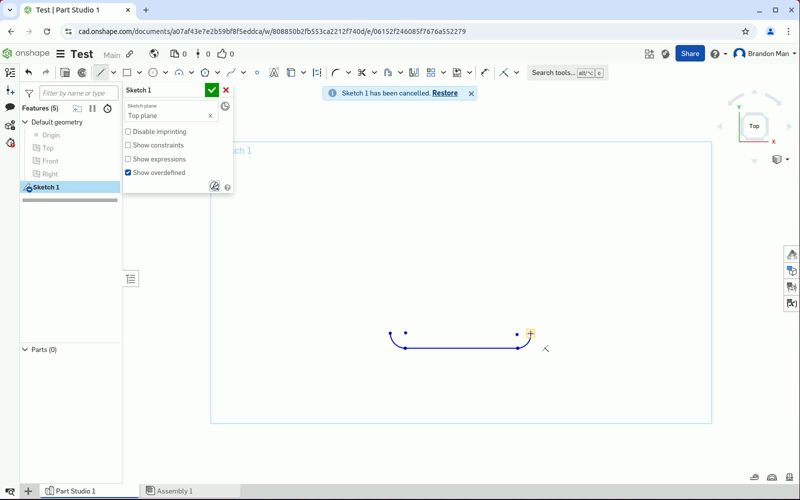
key_down(shift)
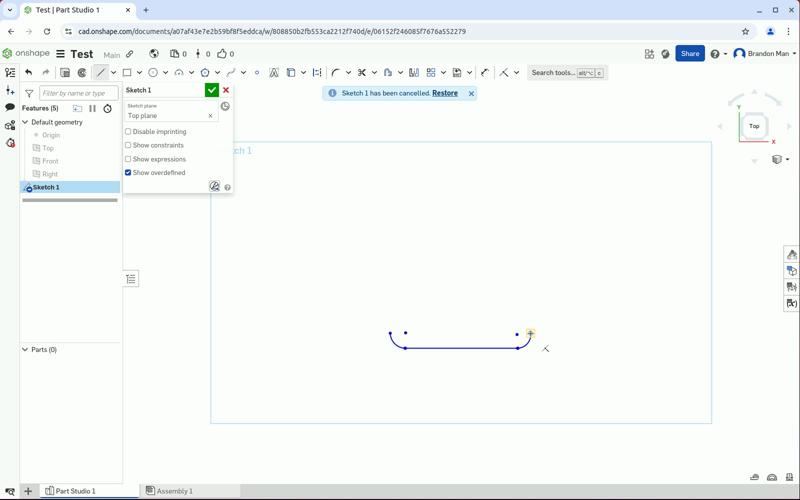
mouse_move(530, 232)
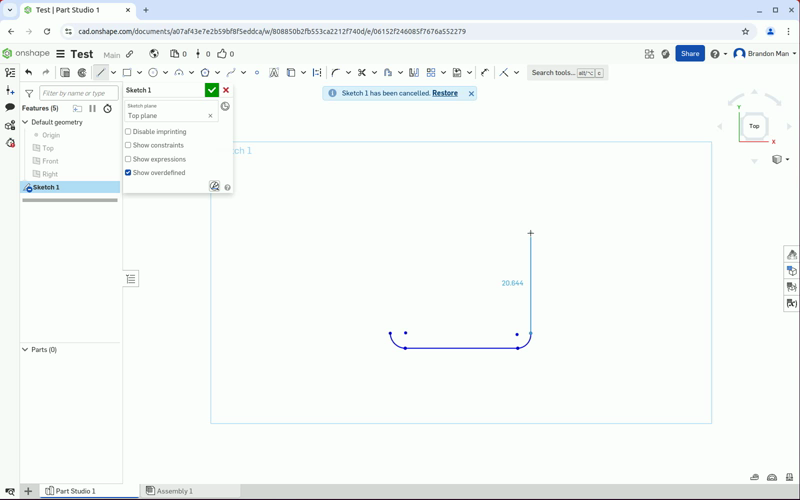
click(530, 232)
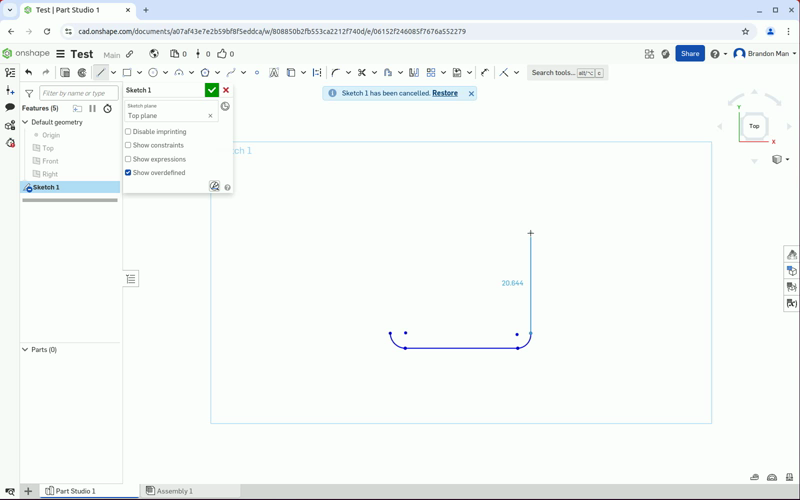
key_up(shift)
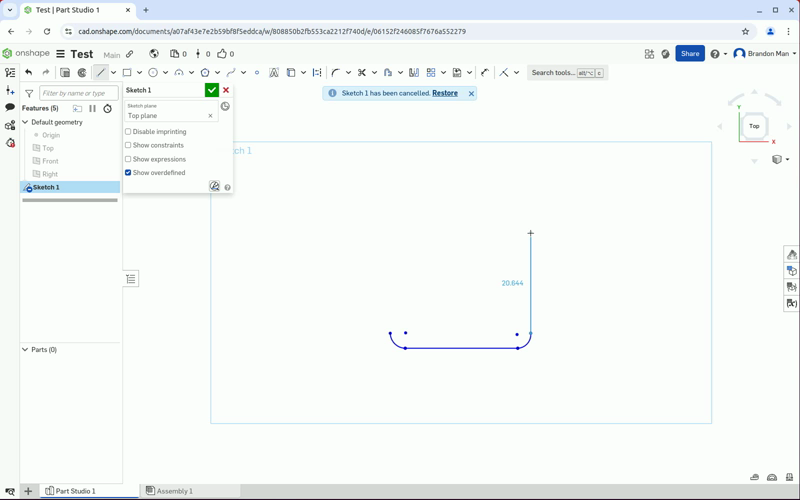
key(esc)
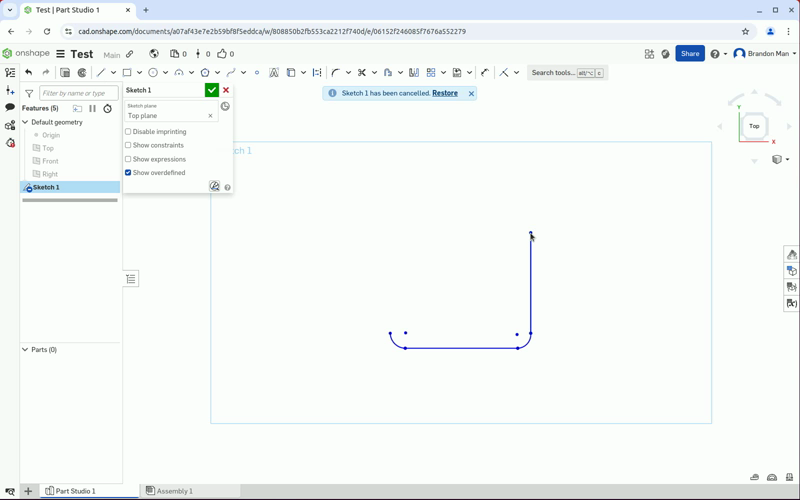
key(a)
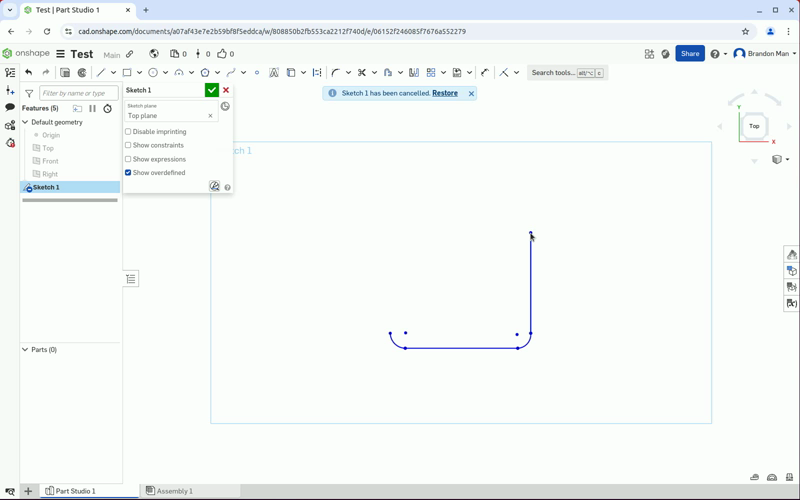
mouse_move(530, 232)
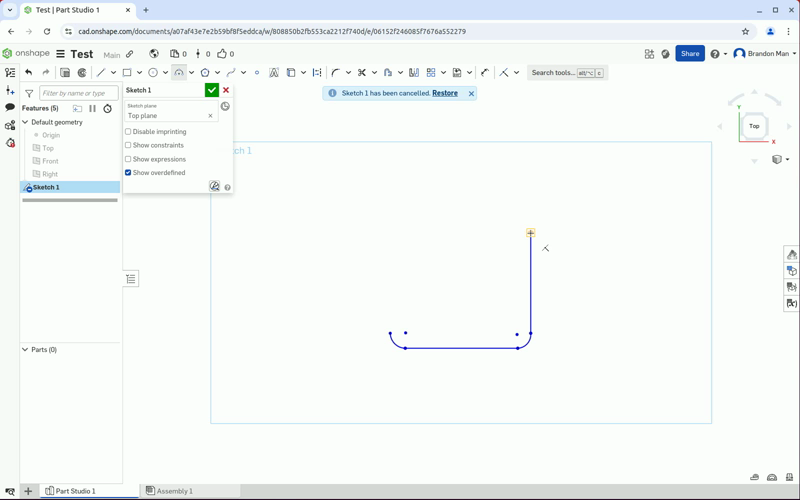
click(530, 232)
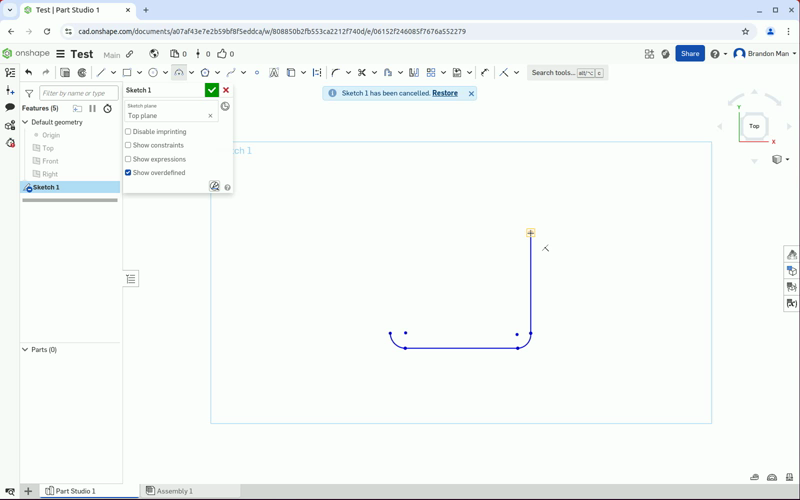
key_down(shift)
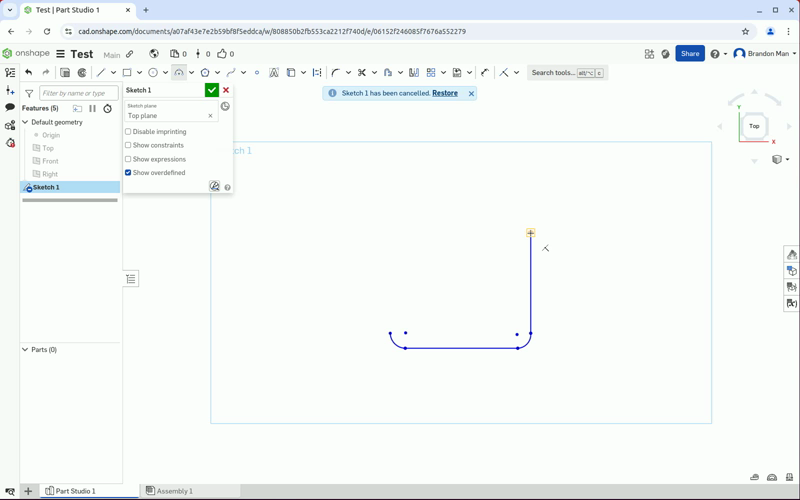
mouse_move(517, 218)
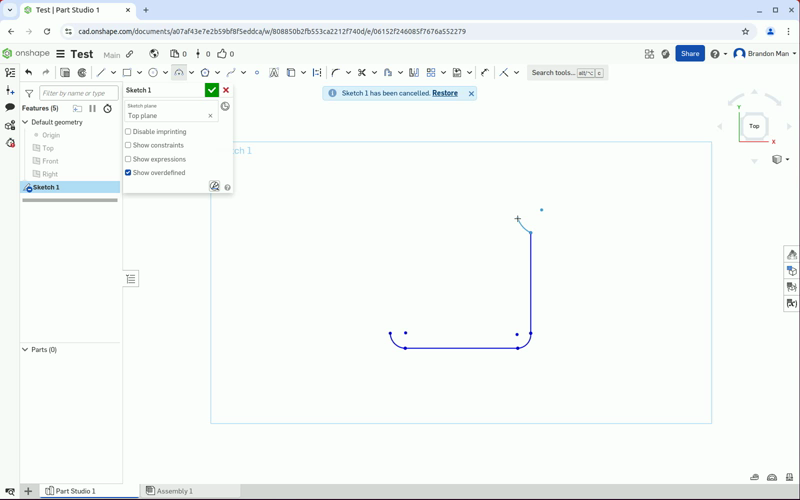
click(517, 218)
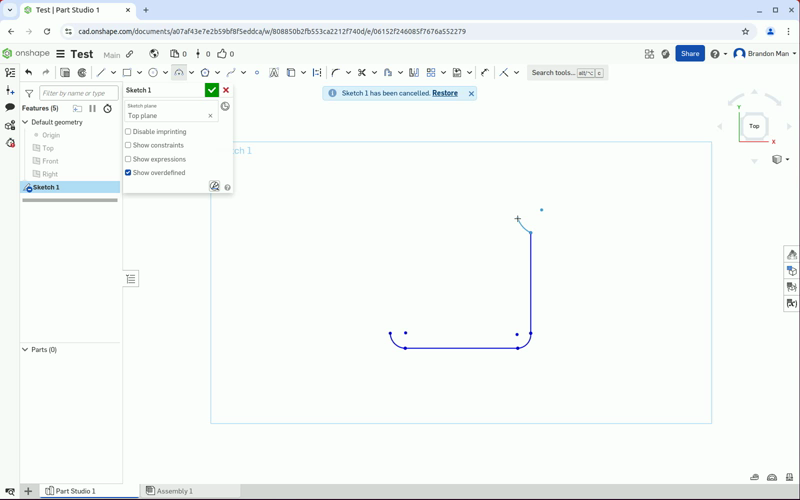
mouse_move(527, 222)
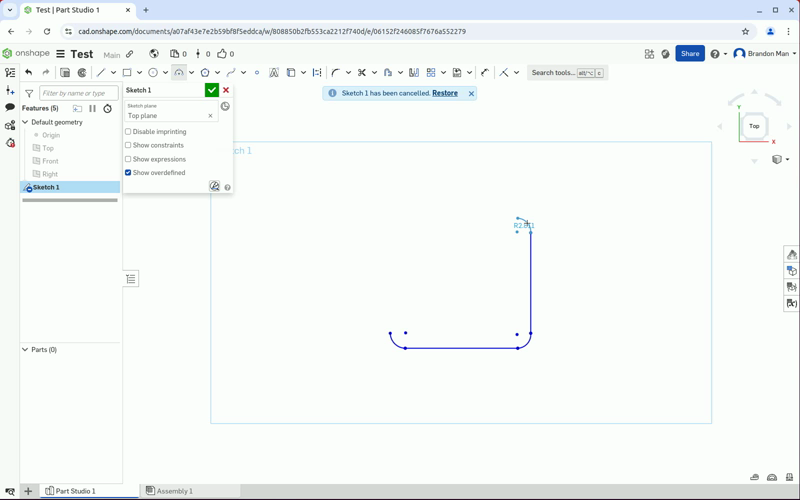
click(527, 222)
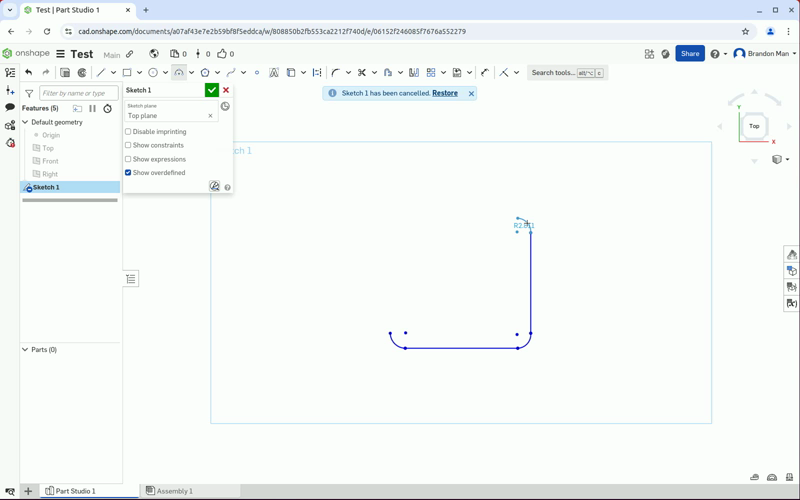
key_up(shift)
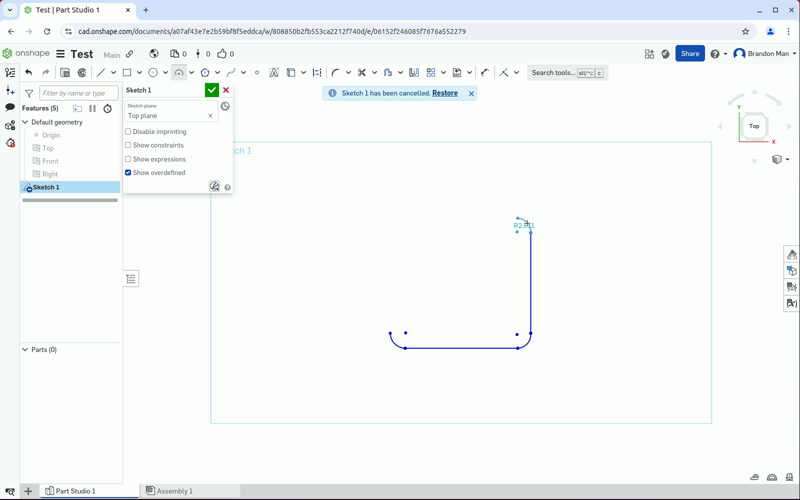
key(esc)
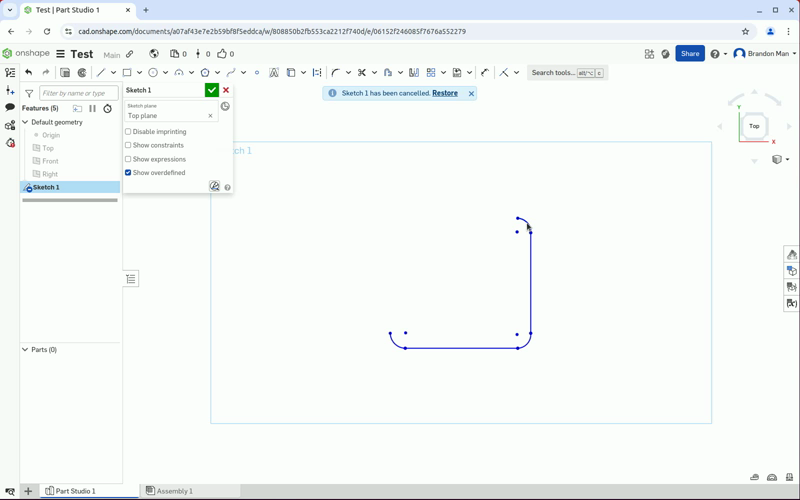
key(l)
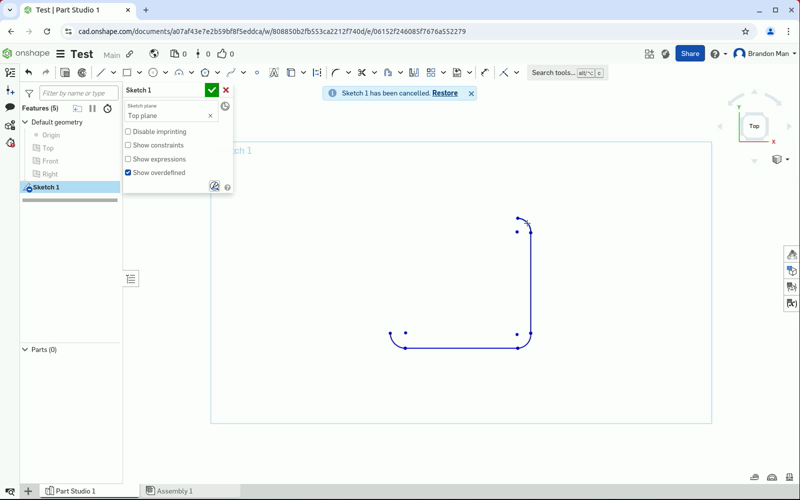
mouse_move(517, 218)
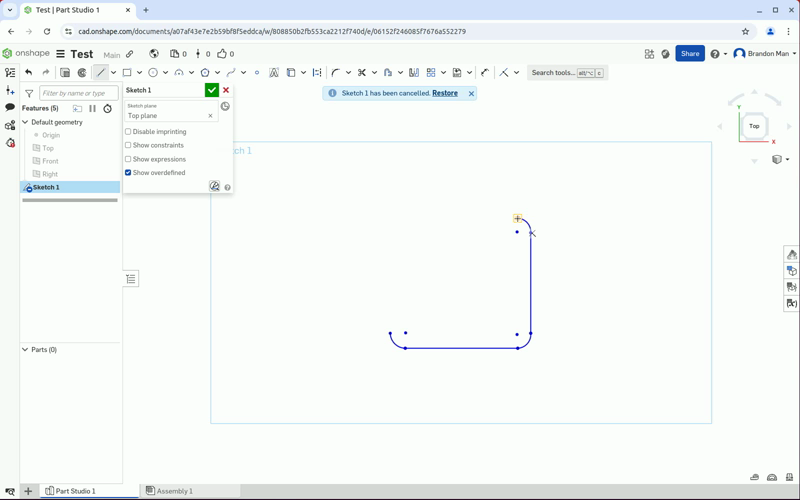
click(517, 218)
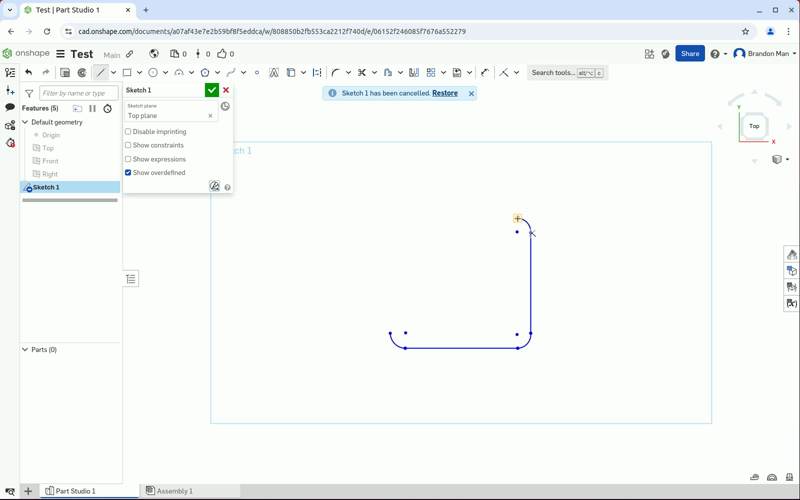
key_down(shift)
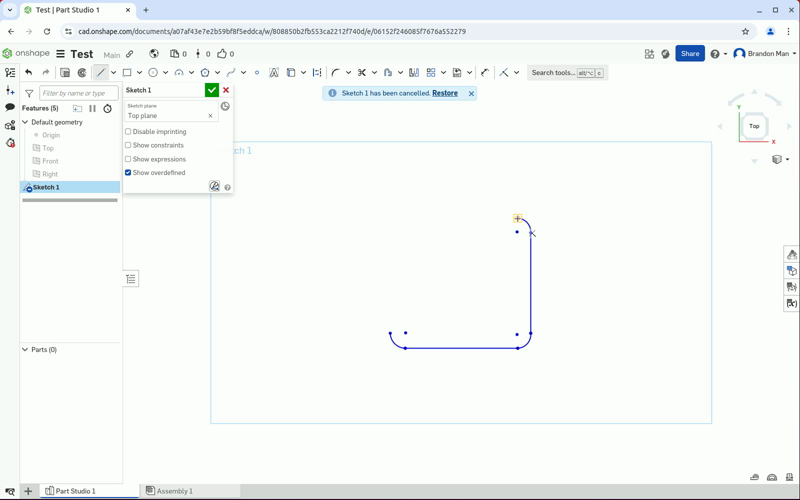
mouse_move(405, 218)
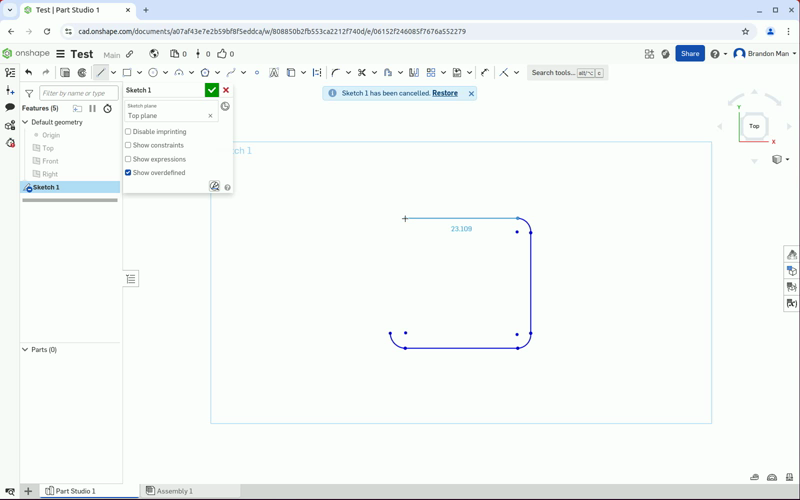
click(405, 218)
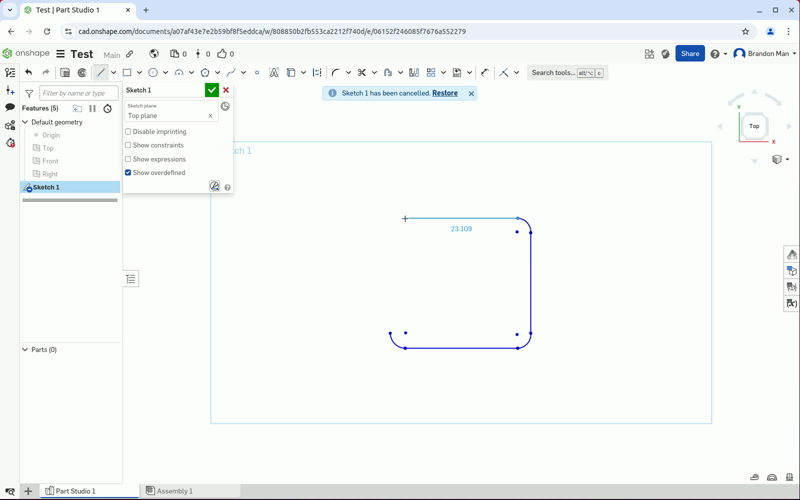
key_up(shift)
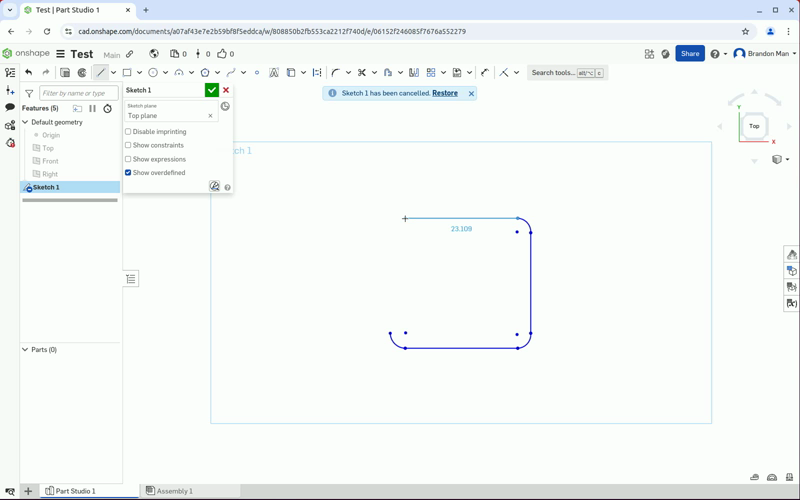
key(esc)
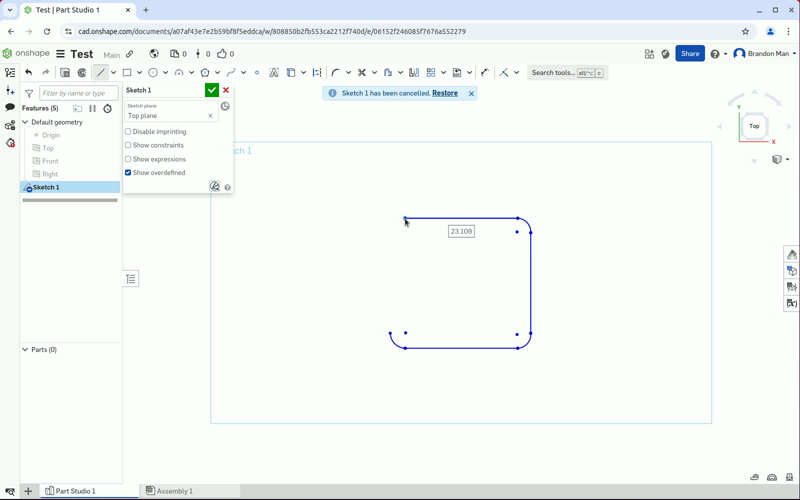
key(a)
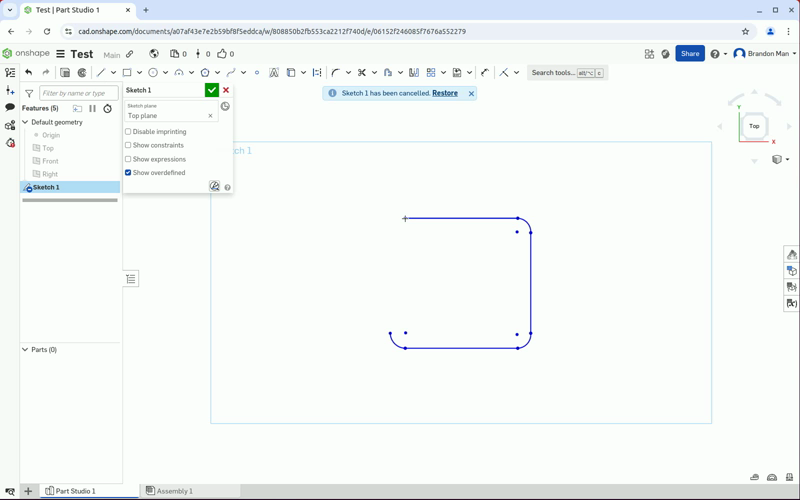
mouse_move(405, 218)
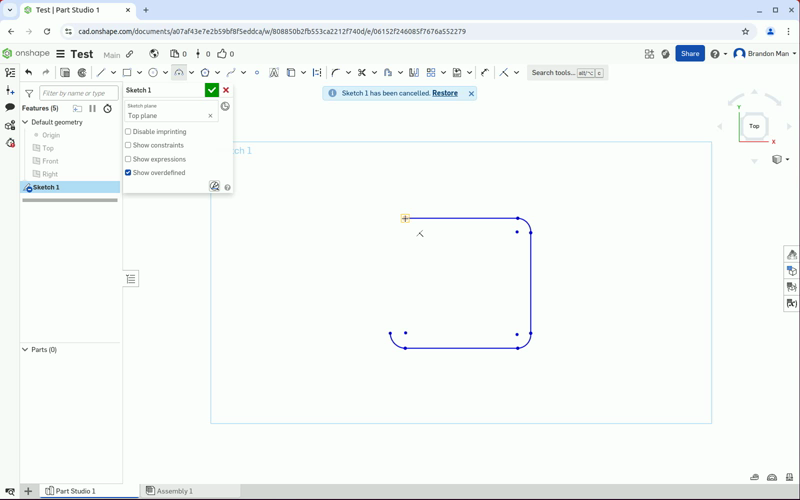
click(405, 218)
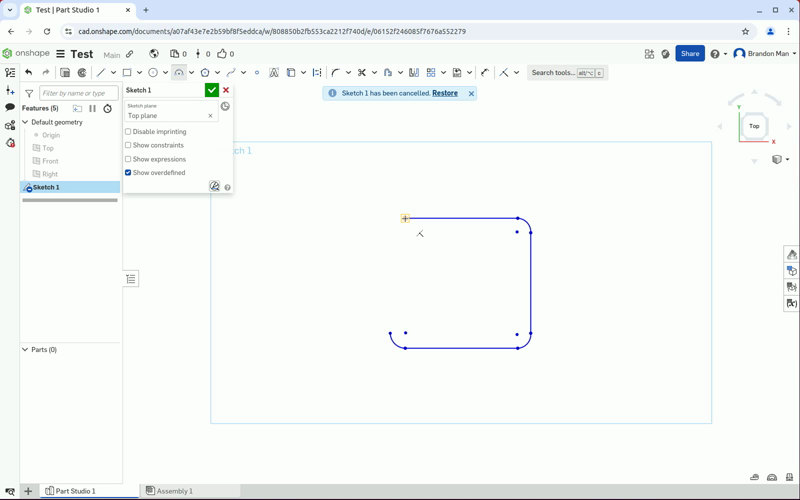
key_down(shift)
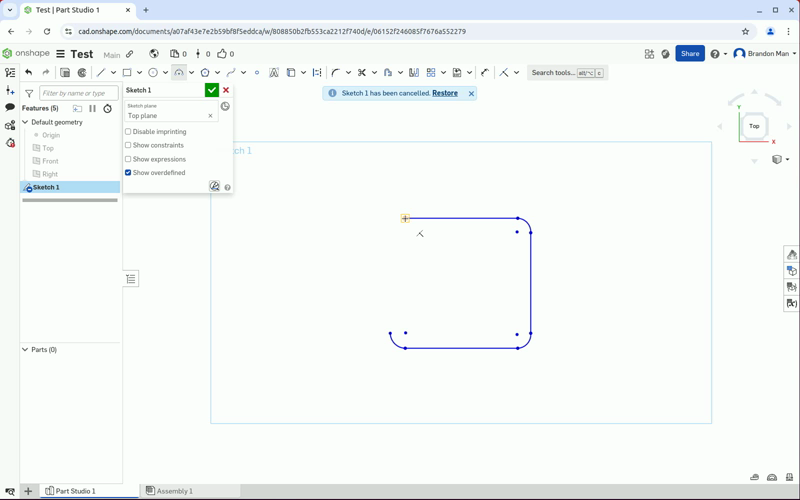
mouse_move(390, 232)
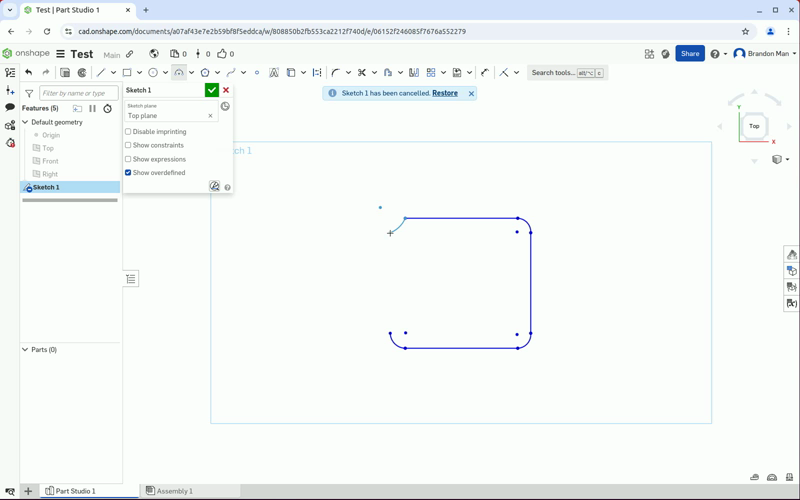
click(390, 232)
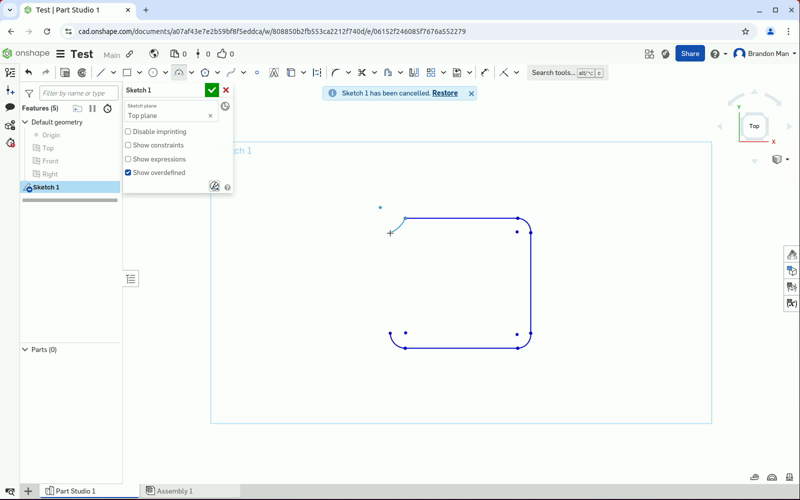
mouse_move(394, 222)
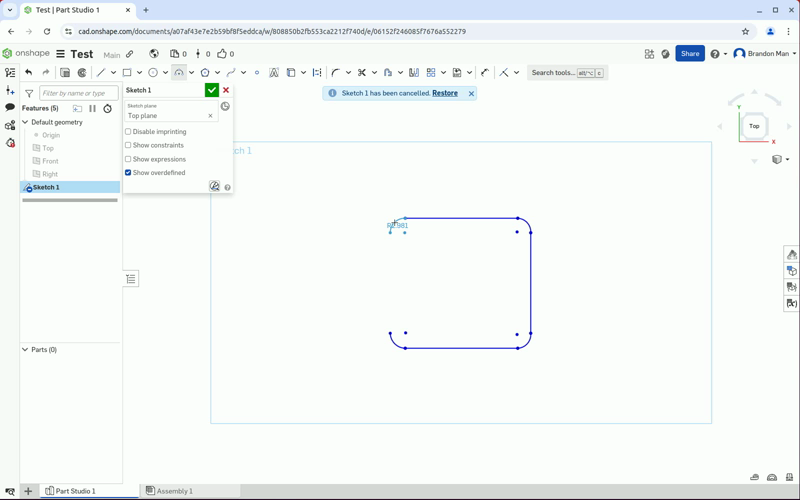
click(394, 222)
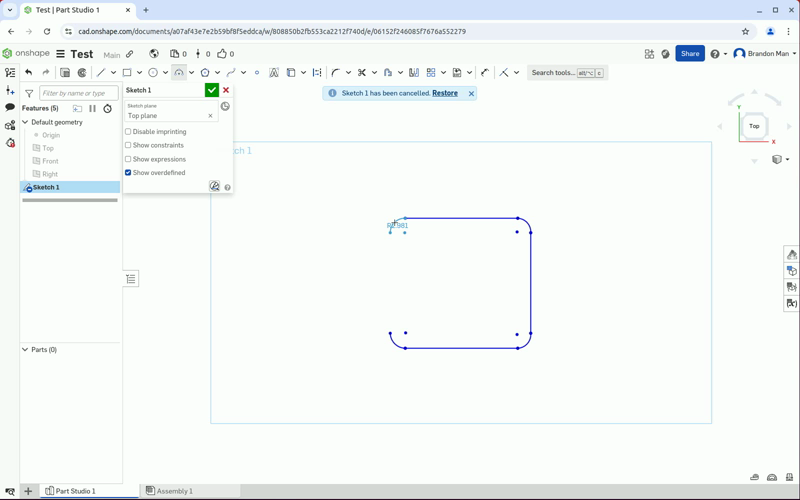
key_up(shift)
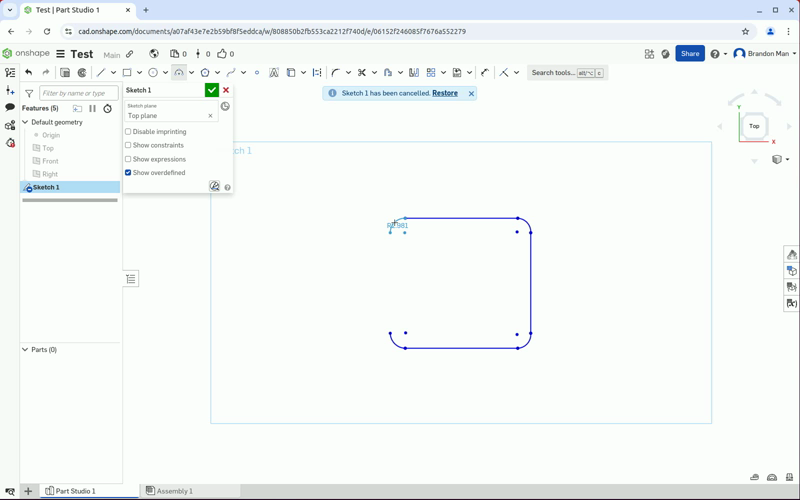
key(esc)
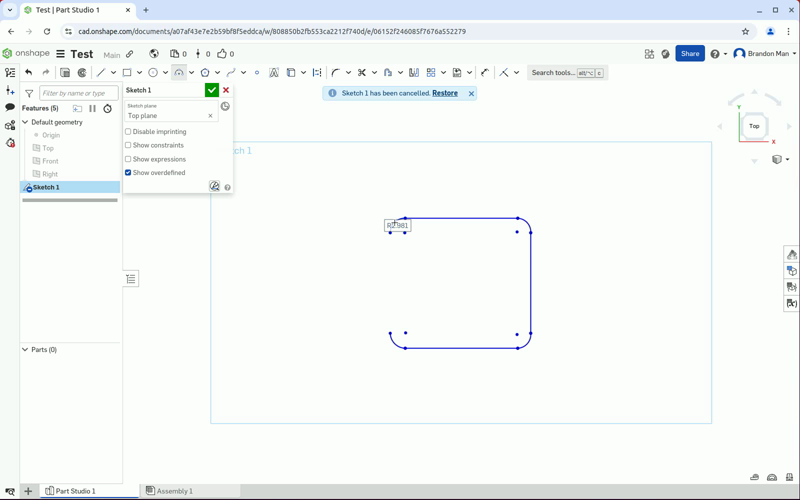
key(l)
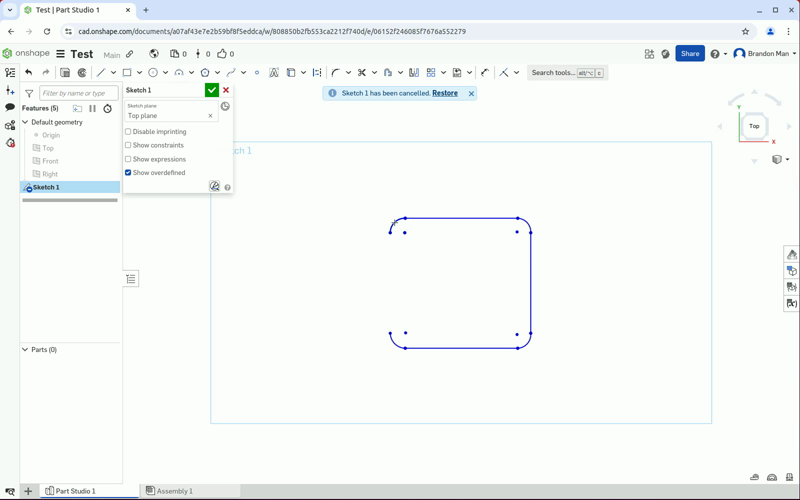
mouse_move(390, 232)
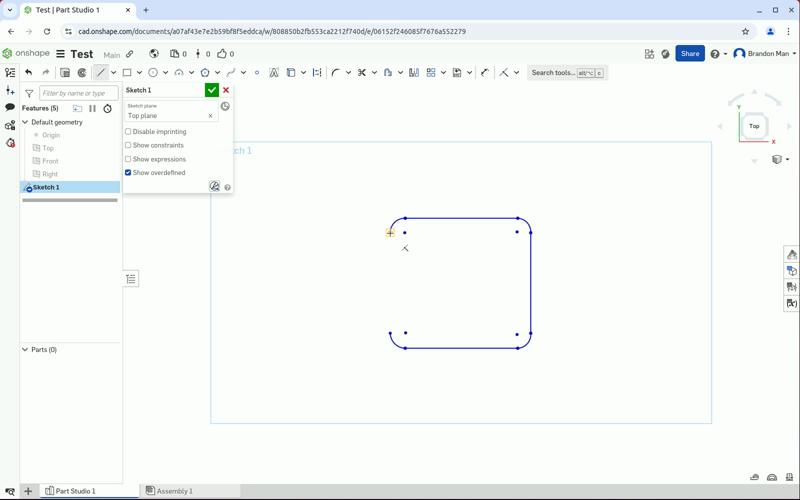
click(390, 232)
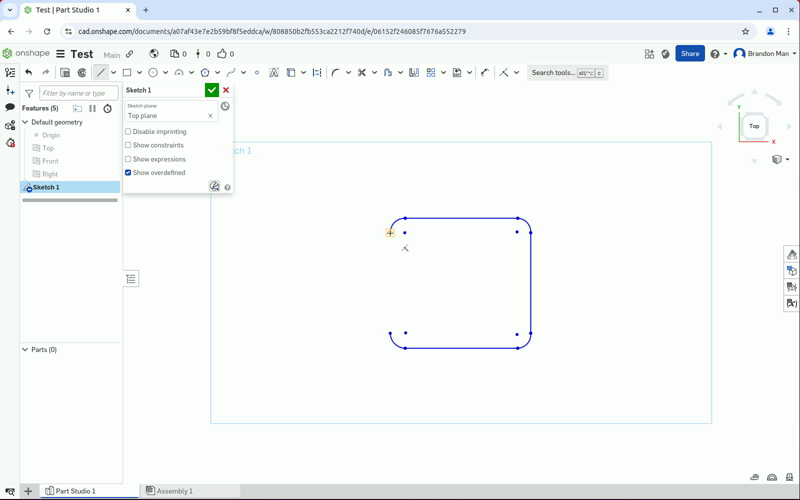
key_down(shift)
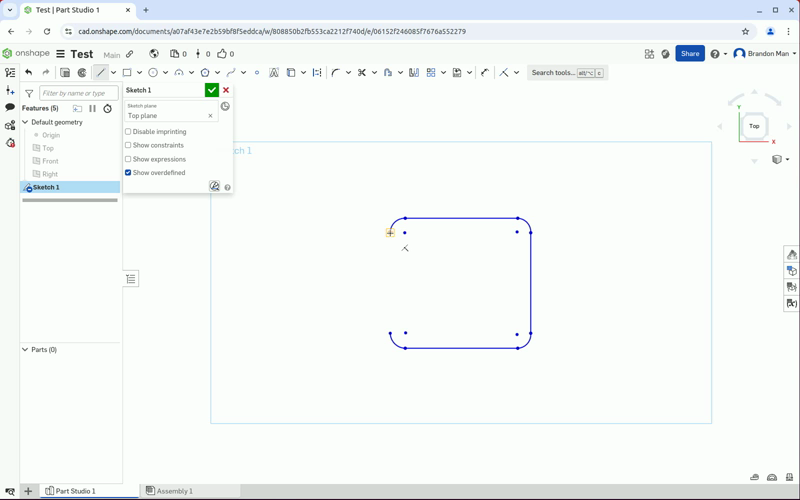
mouse_move(390, 333)
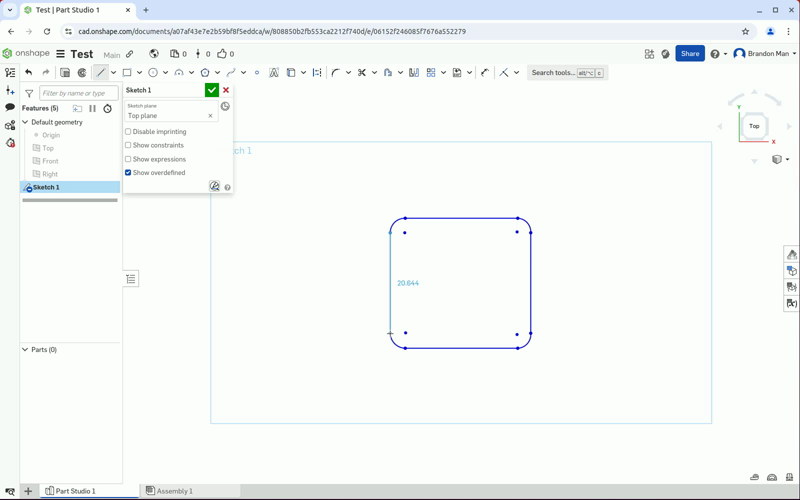
key_up(shift)
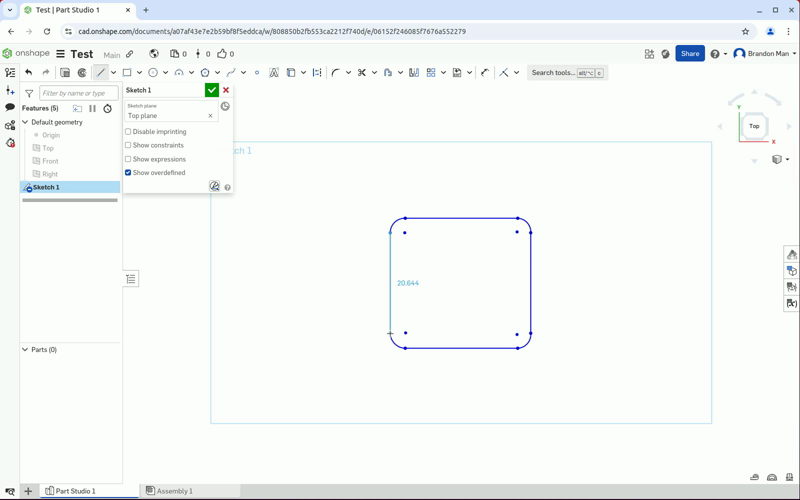
click(390, 333)
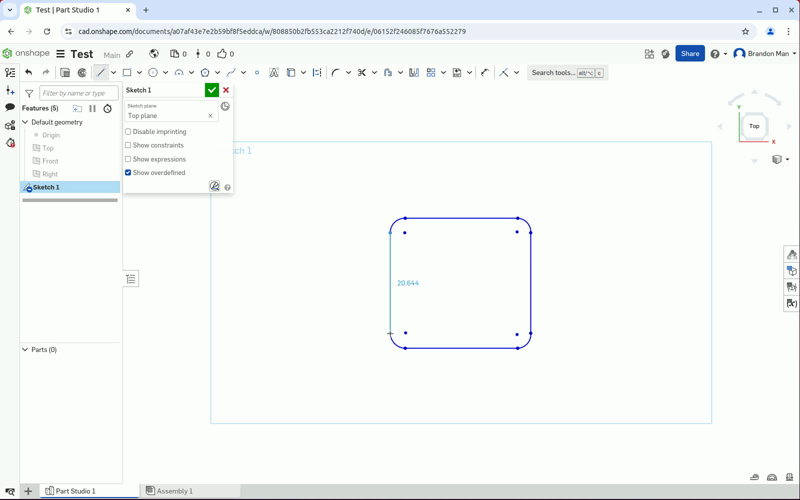
key(esc)
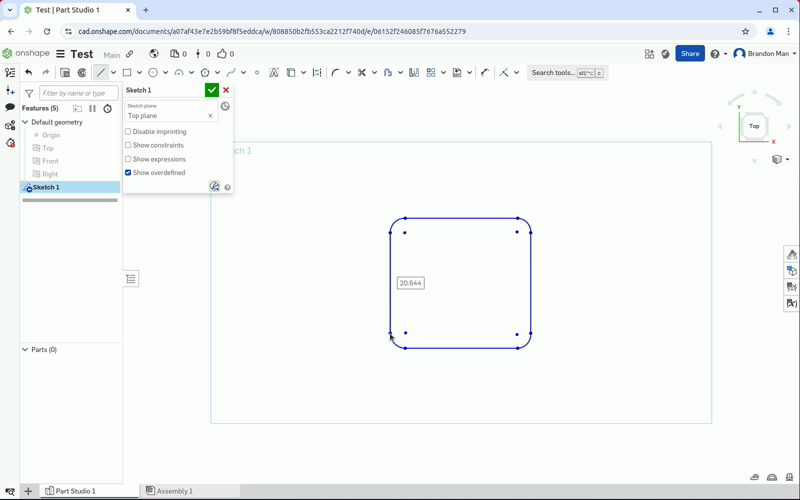
key(l)
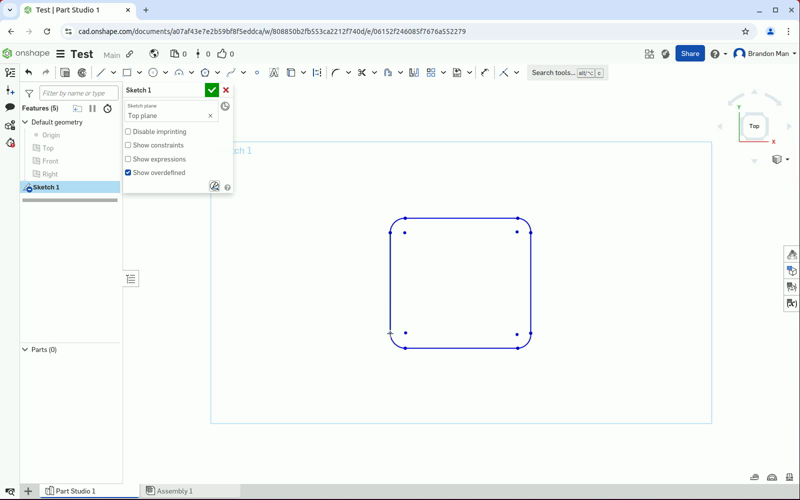
key_down(shift)
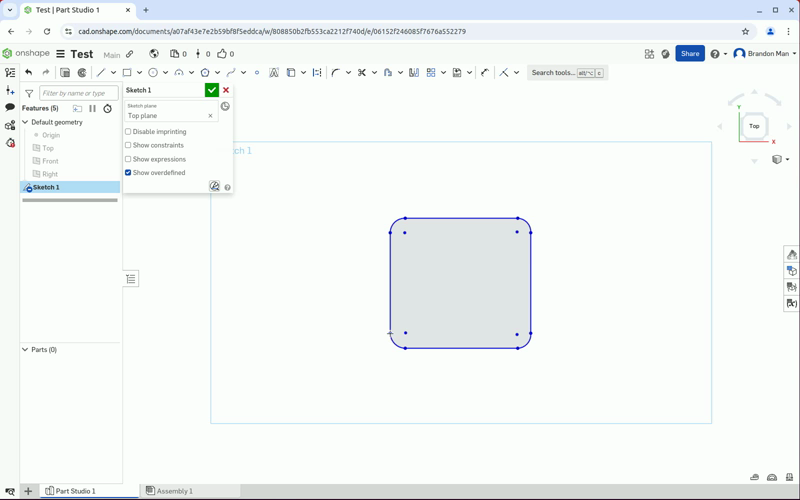
mouse_move(405, 336)
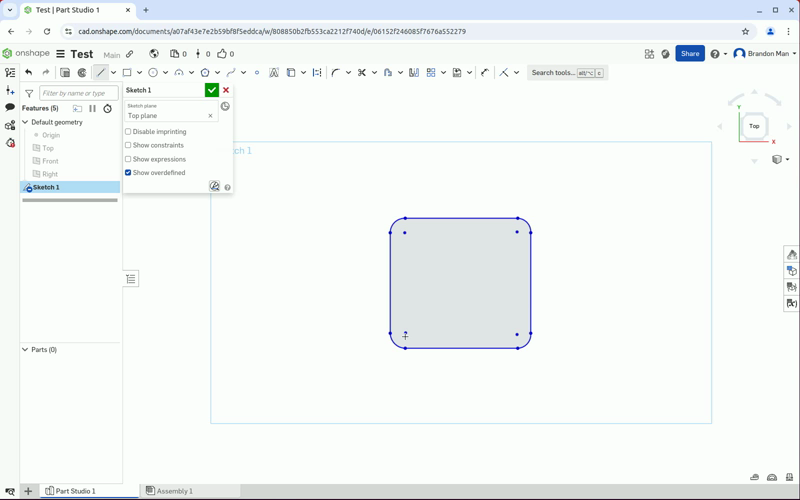
scroll(6)
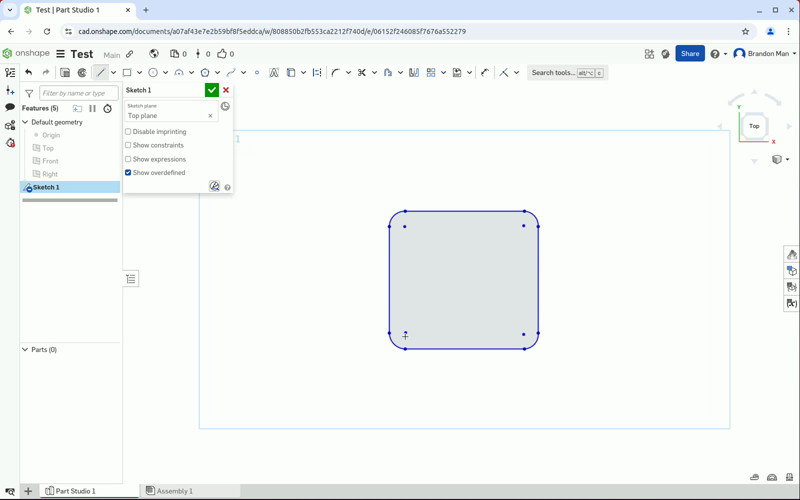
scroll(6)
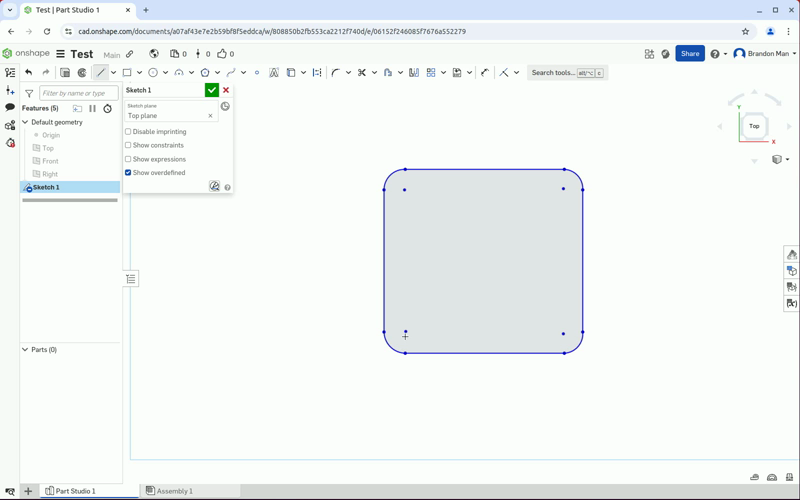
scroll(6)
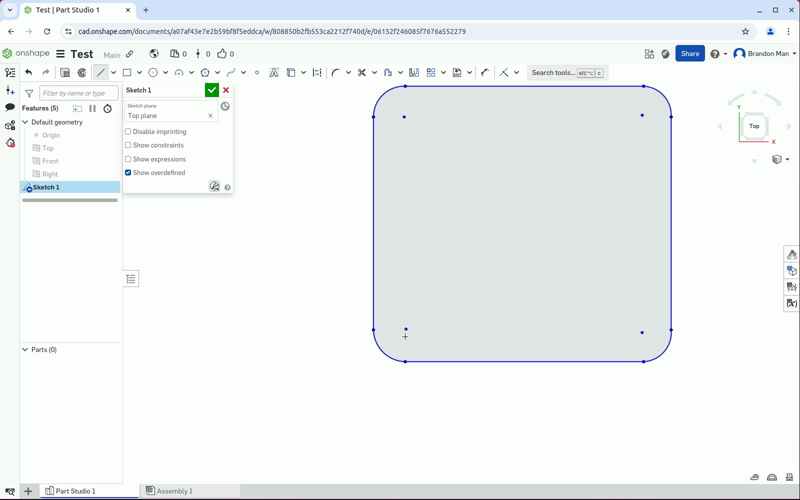
scroll(6)
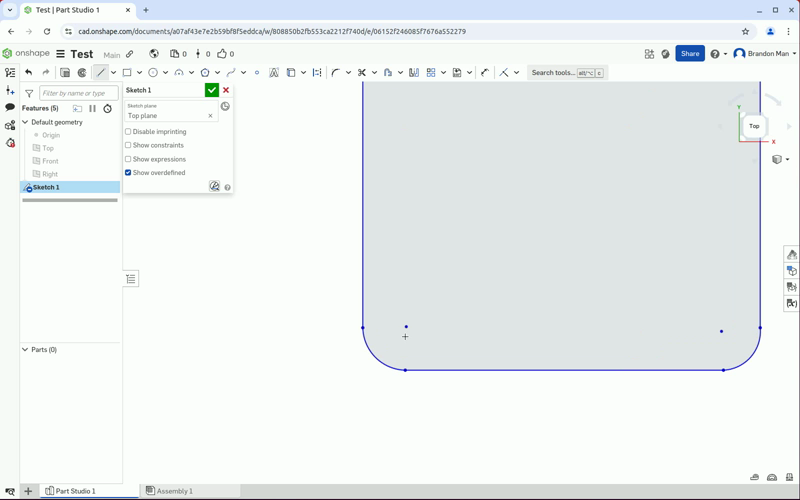
scroll(6)
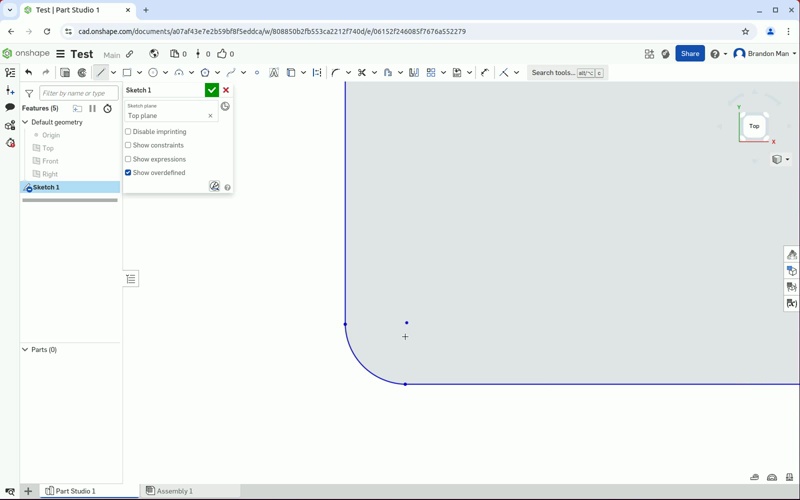
scroll(6)
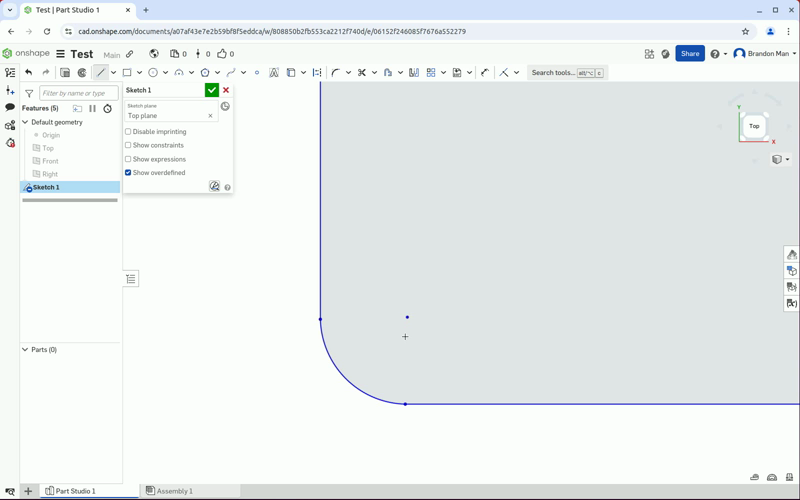
scroll(6)
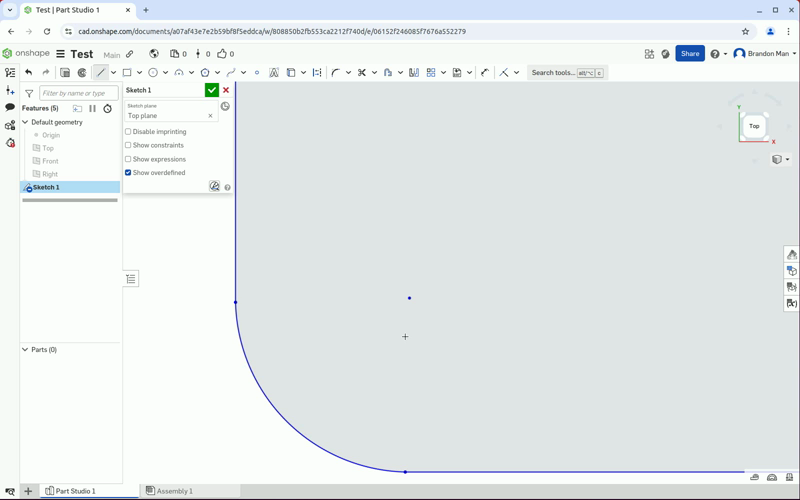
click(405, 336)
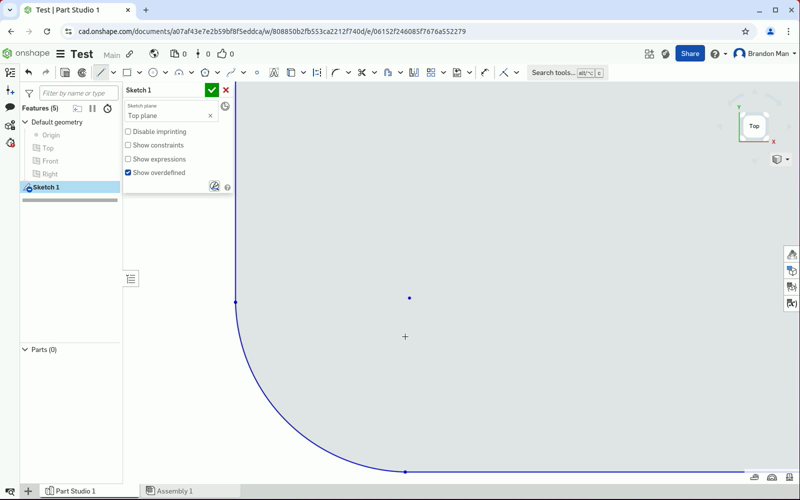
scroll(-6)
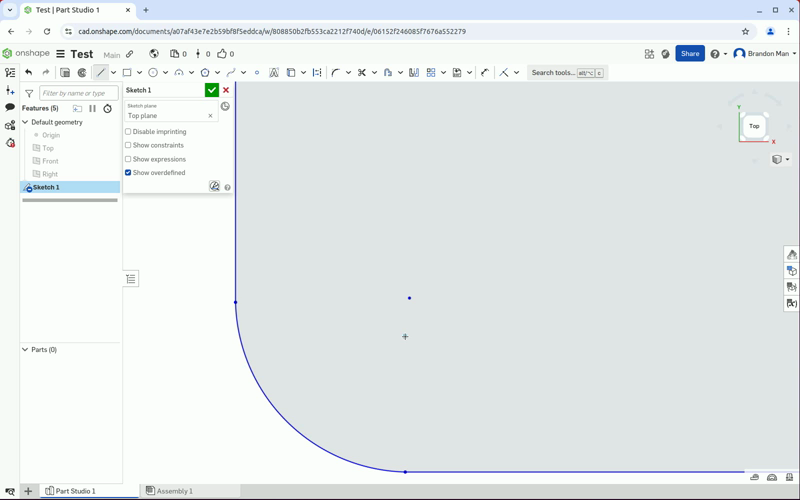
scroll(-6)
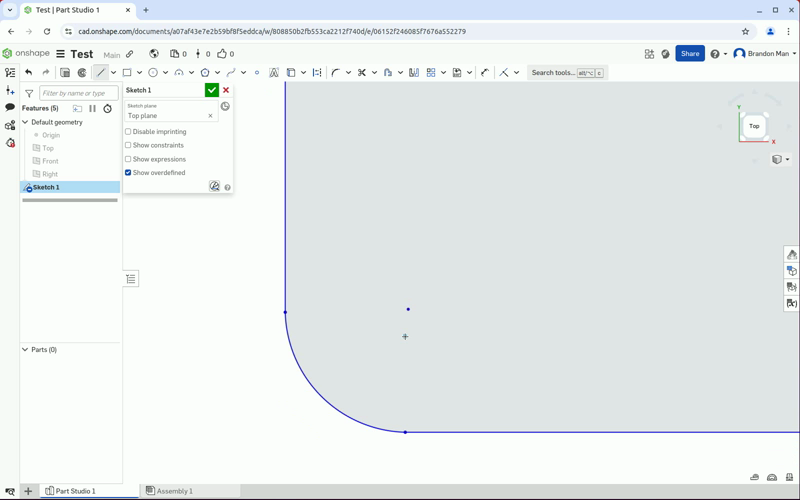
scroll(-6)
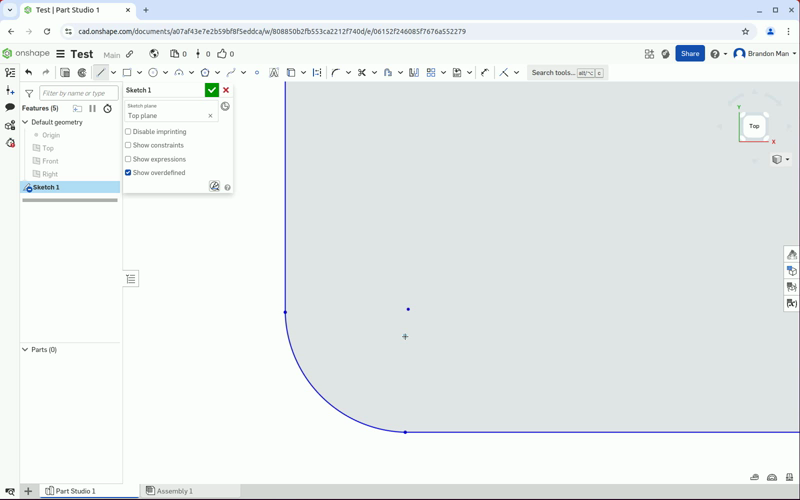
scroll(-6)
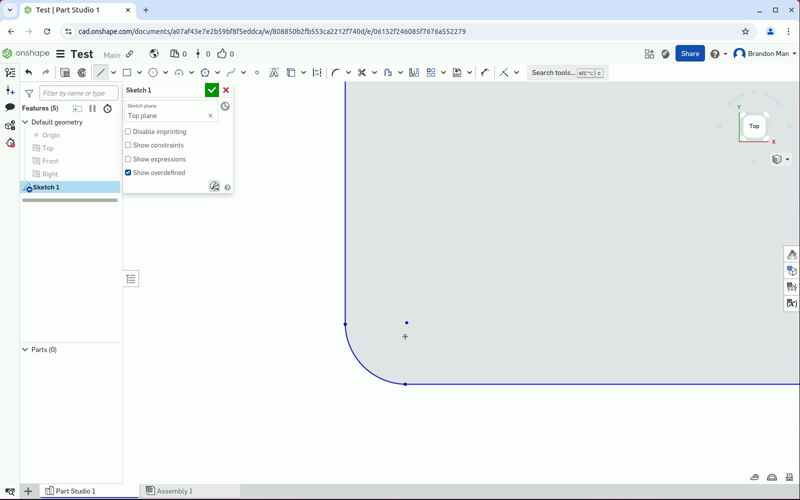
scroll(-6)
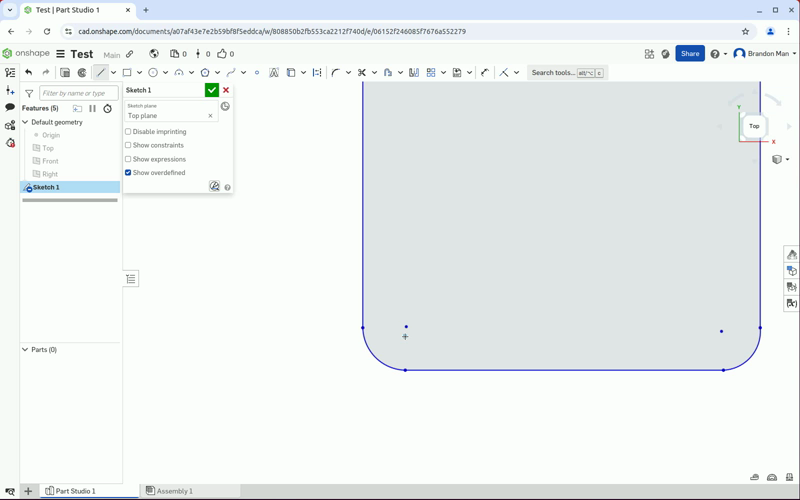
scroll(-6)
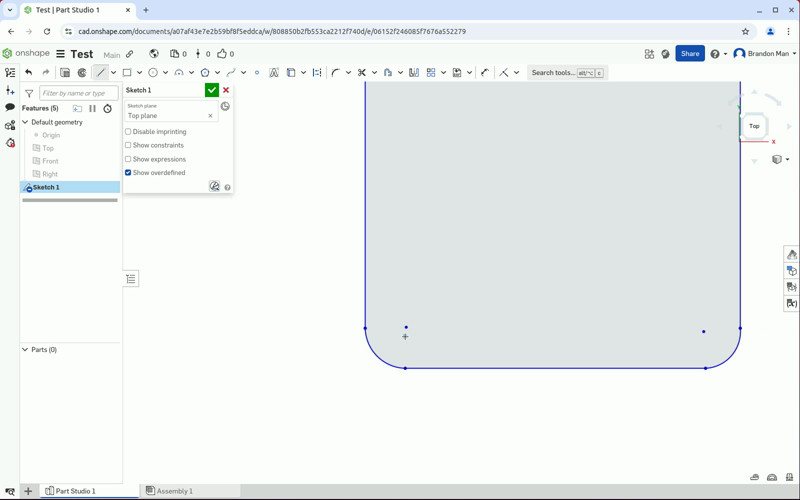
scroll(-6)
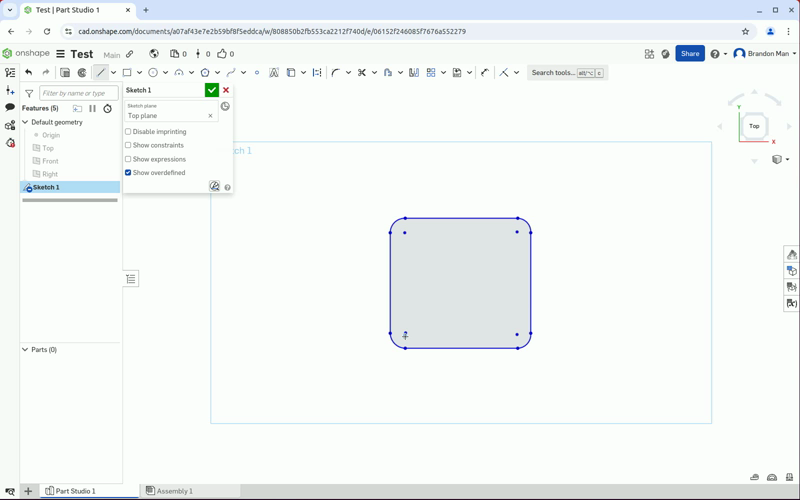
key_up(shift)
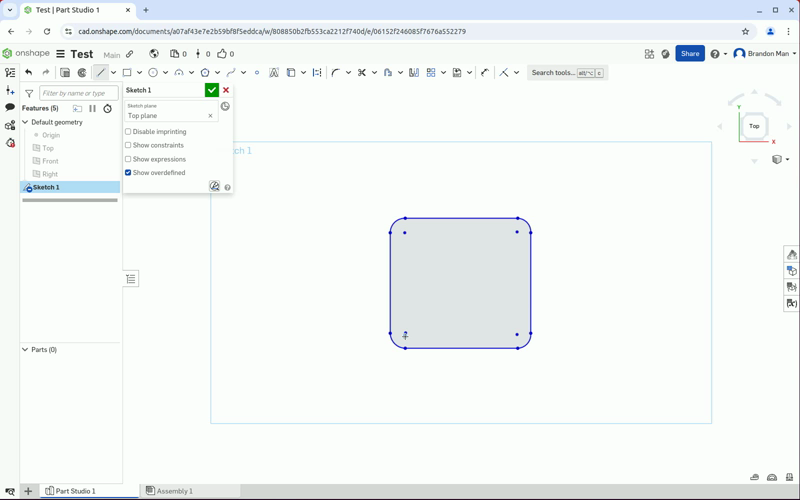
key_down(shift)
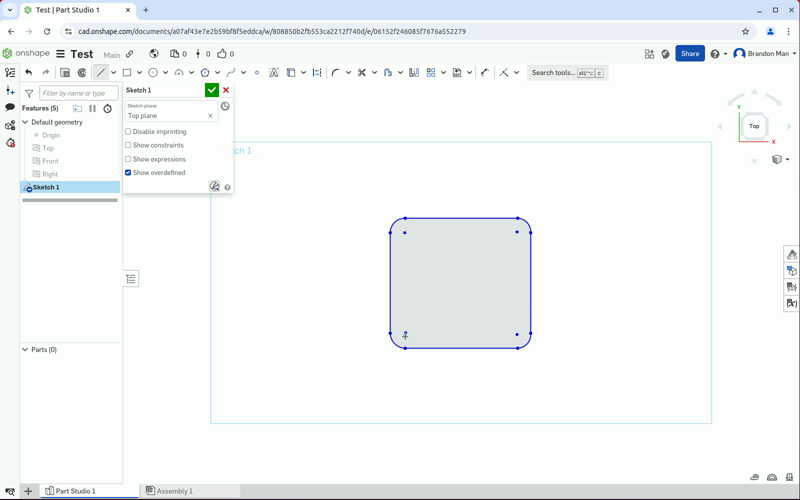
mouse_move(517, 336)
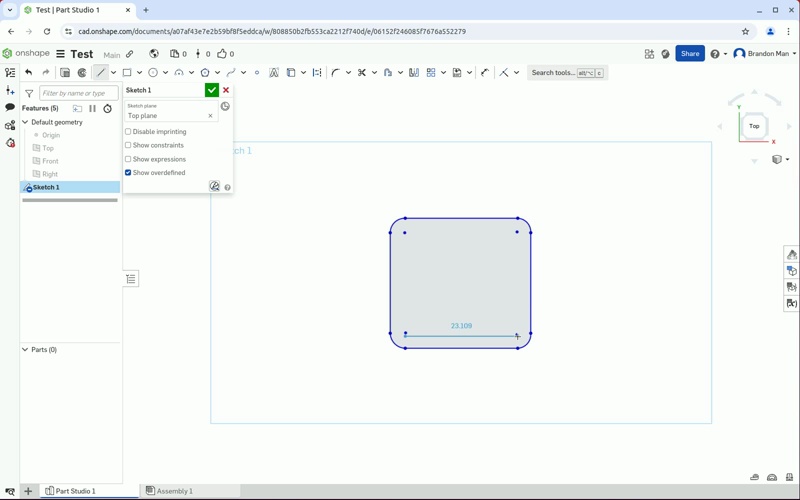
scroll(6)
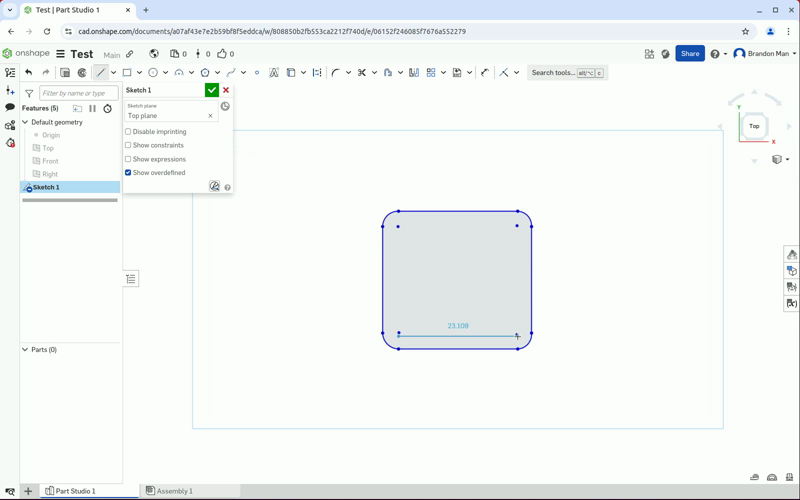
scroll(6)
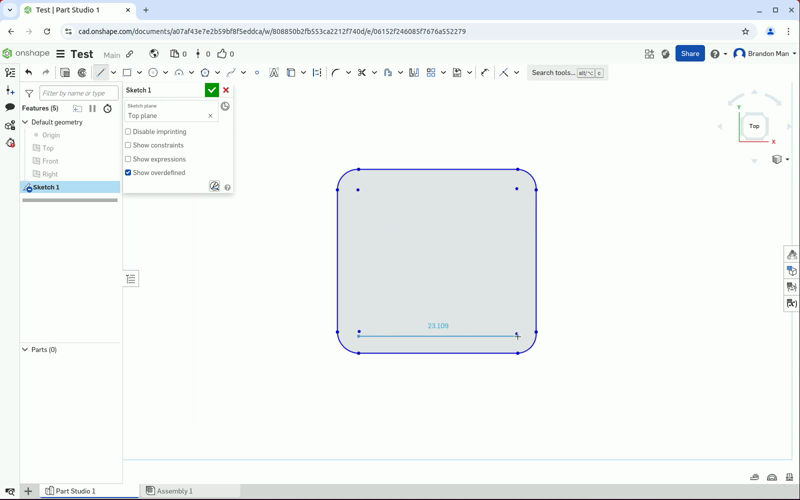
scroll(6)
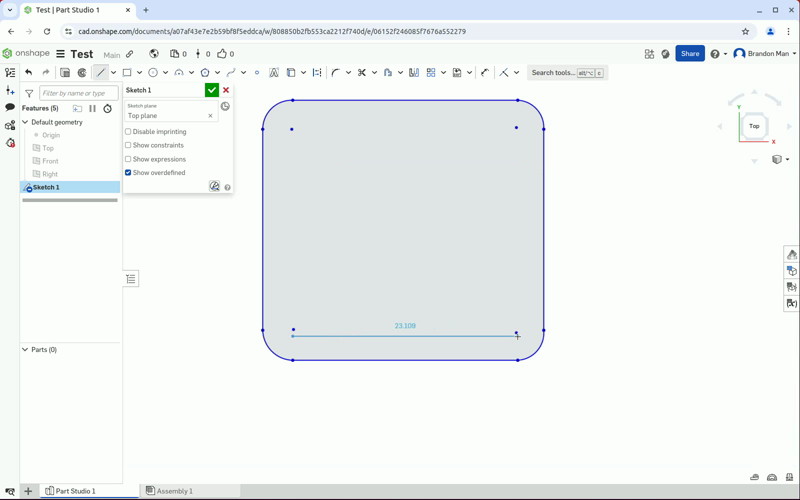
scroll(6)
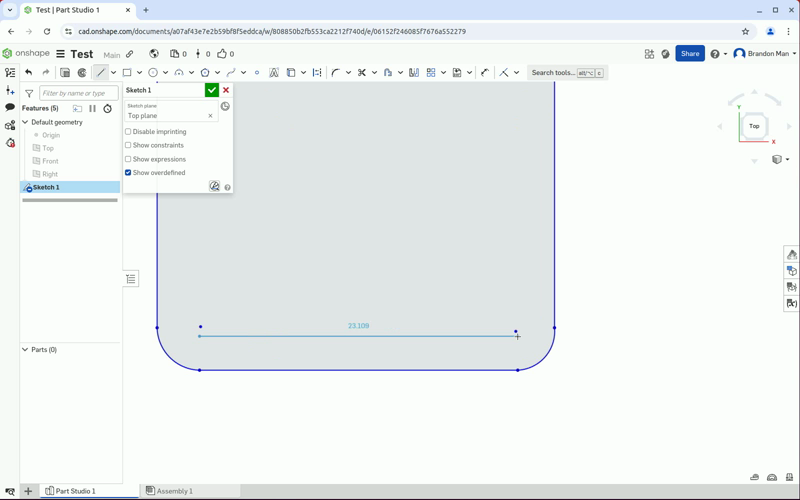
scroll(6)
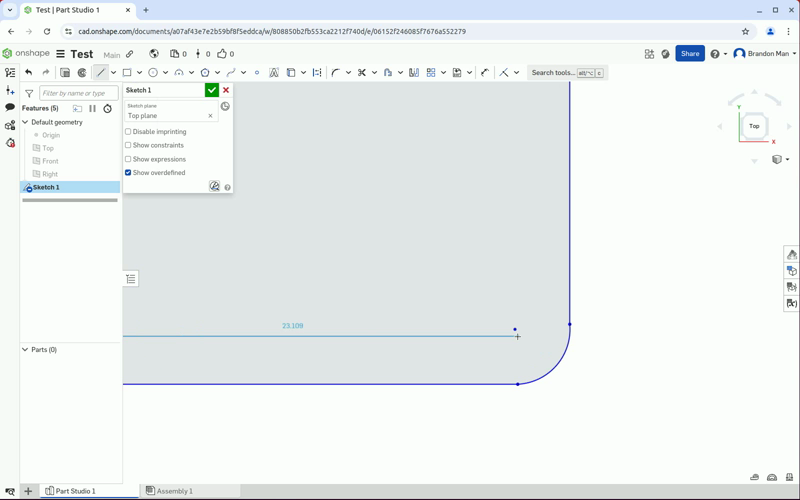
scroll(6)
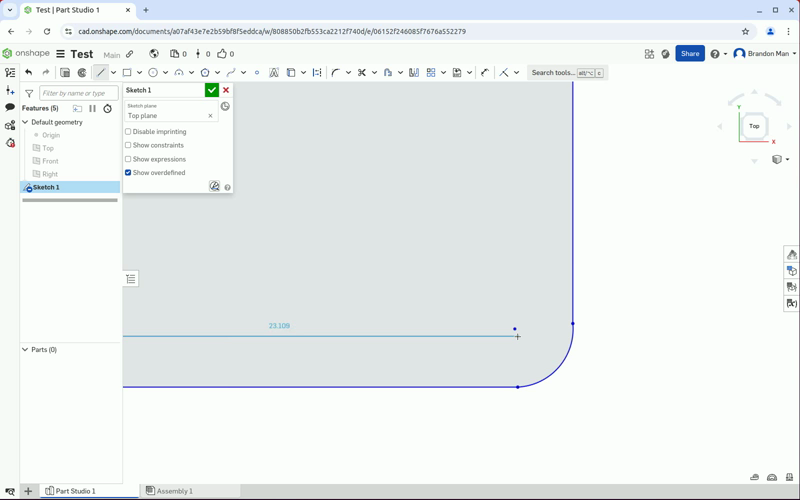
scroll(6)
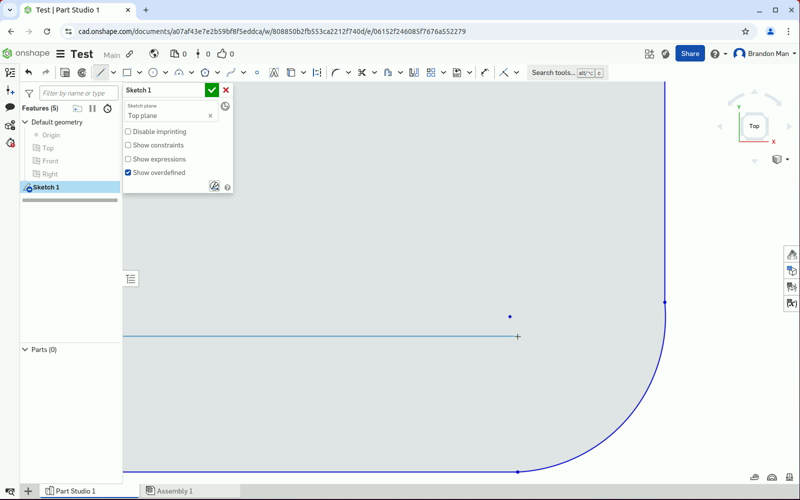
click(517, 336)
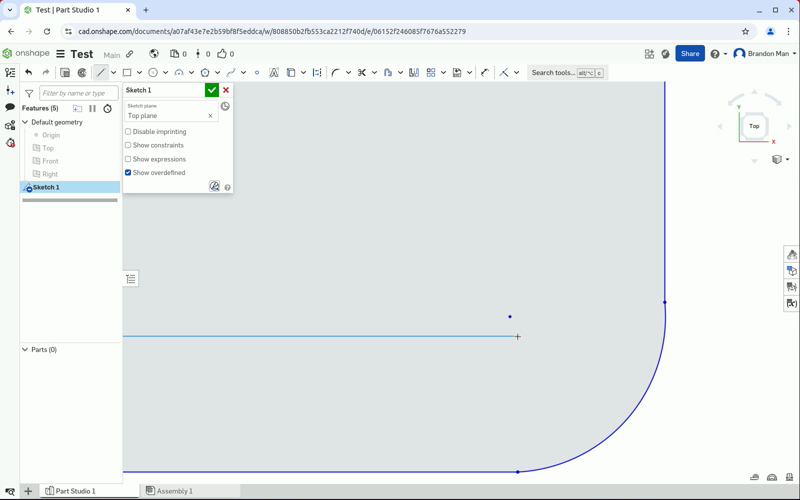
scroll(-6)
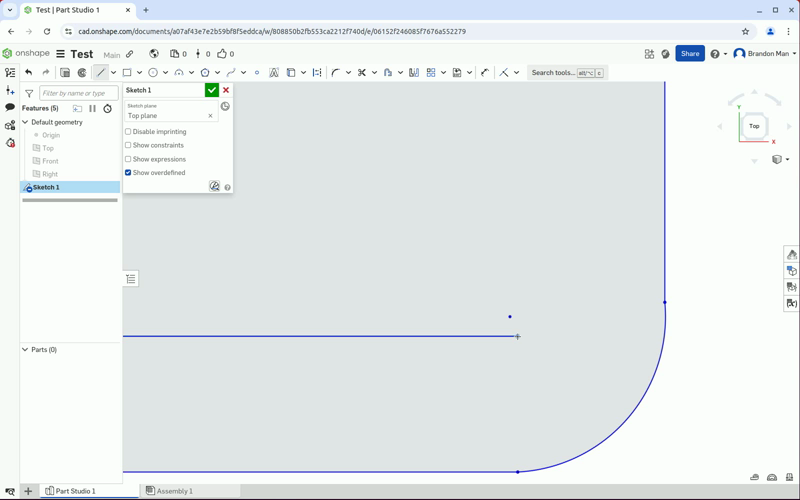
scroll(-6)
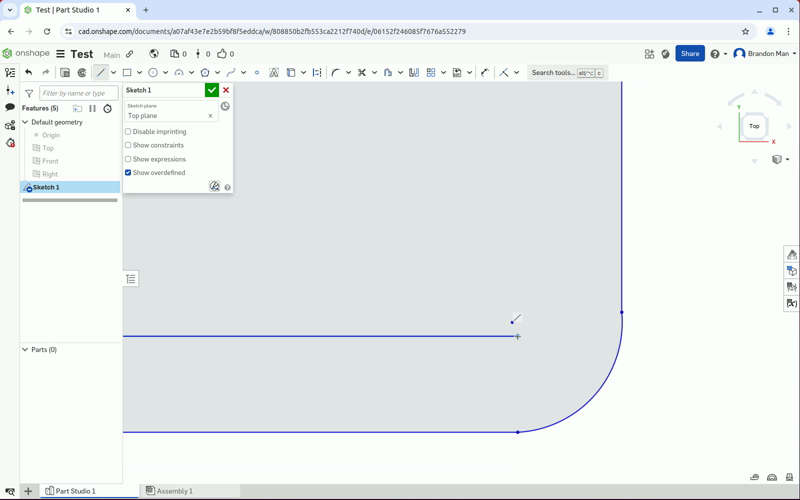
scroll(-6)
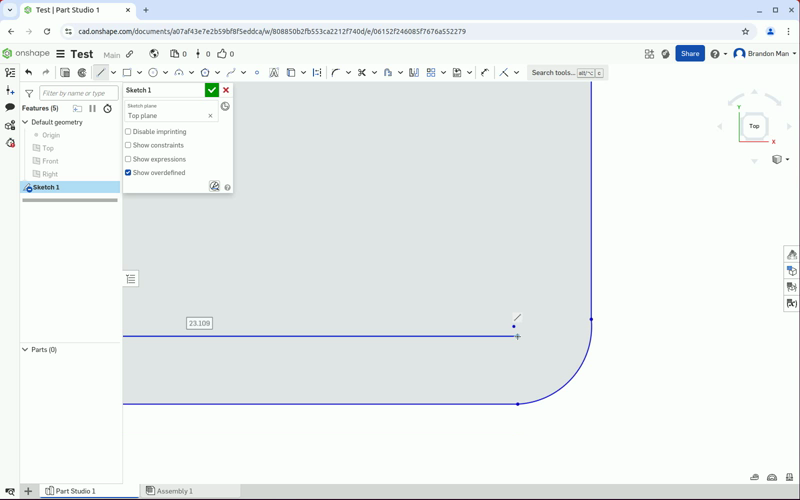
scroll(-6)
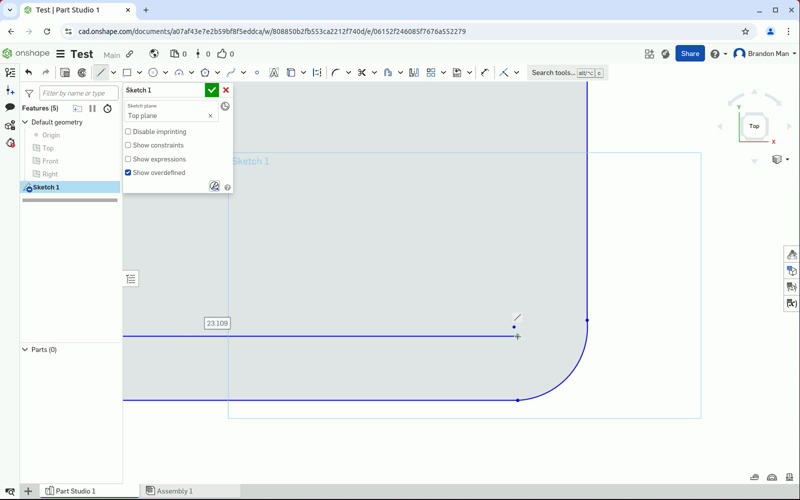
scroll(-6)
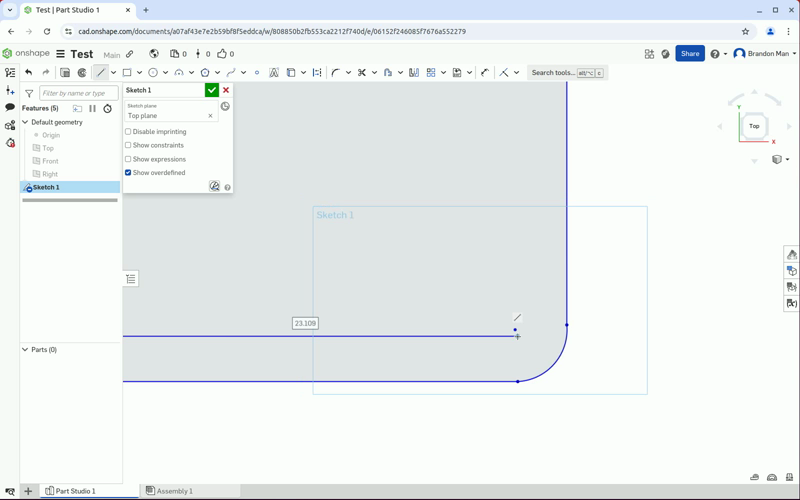
scroll(-6)
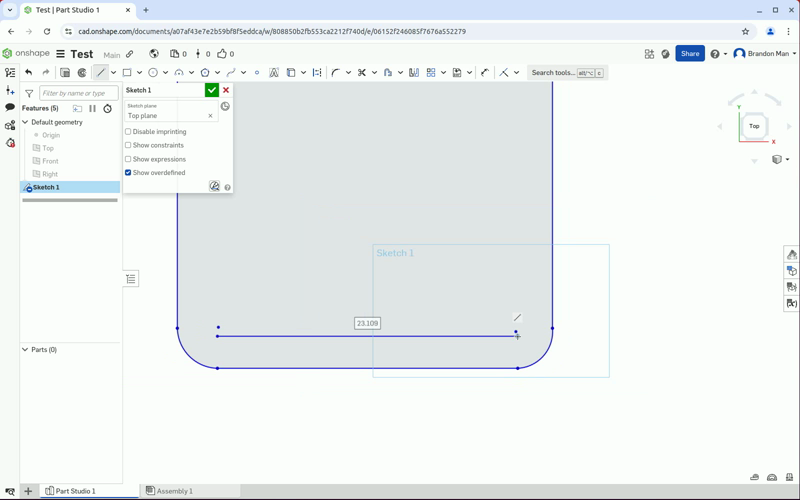
scroll(-6)
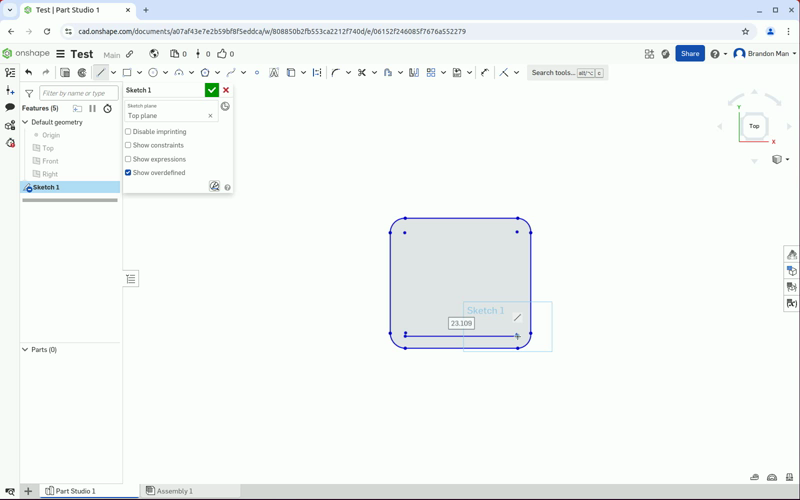
key_up(shift)
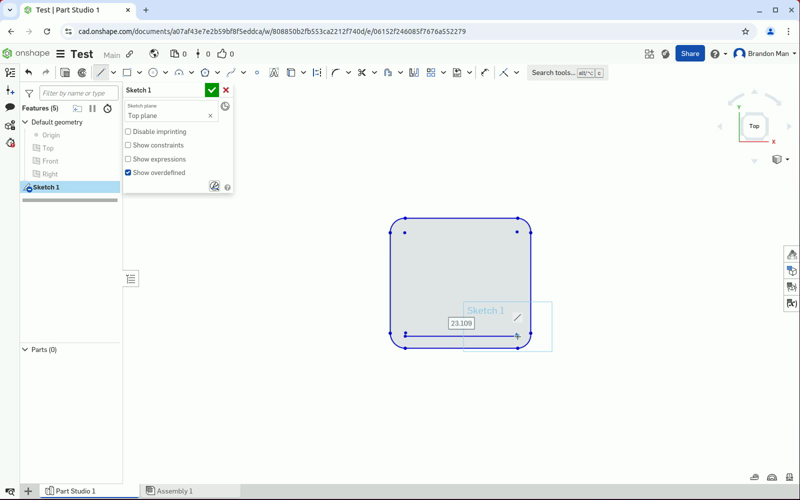
key_down(shift)
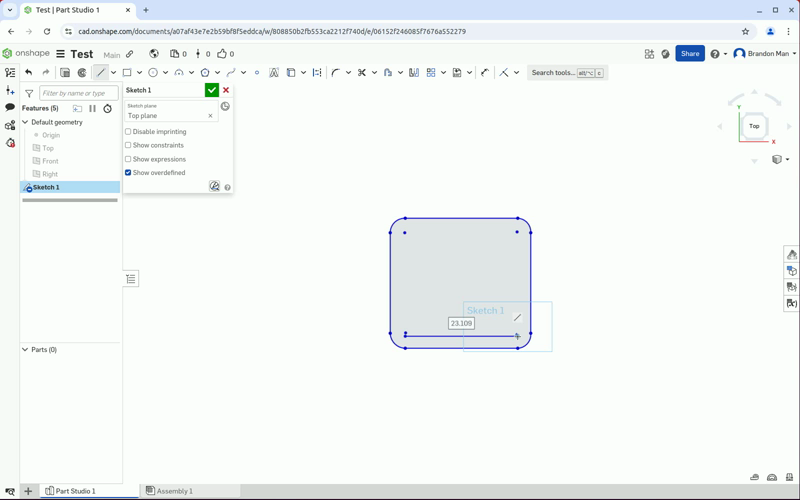
mouse_move(517, 229)
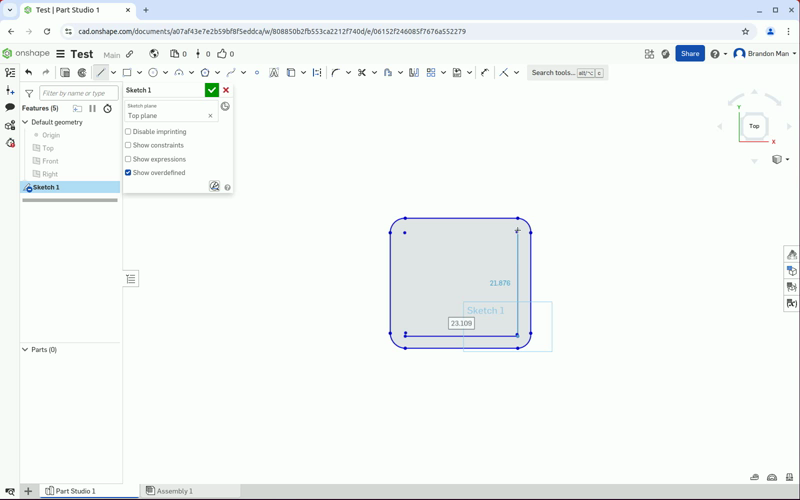
scroll(6)
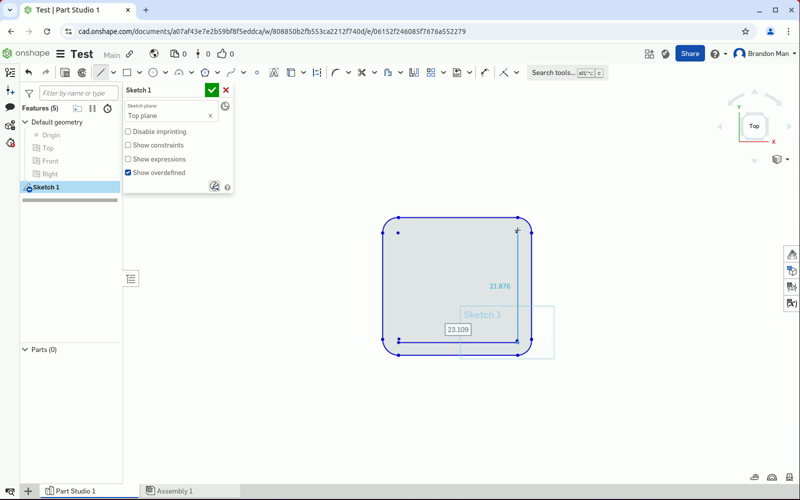
scroll(6)
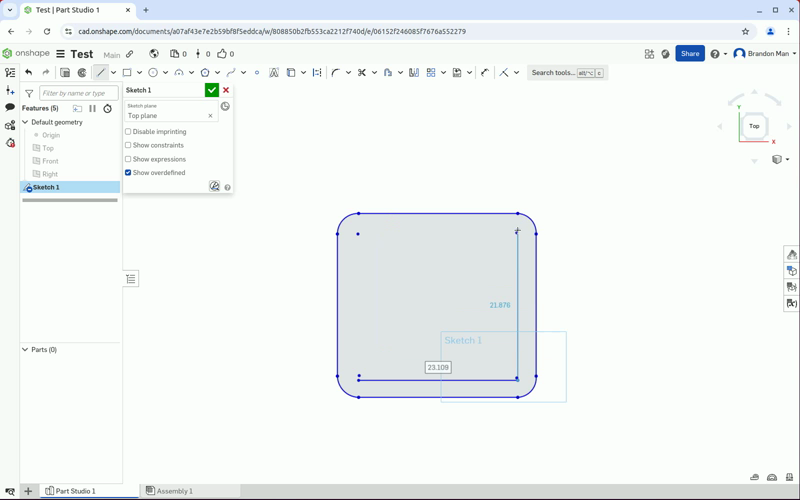
scroll(6)
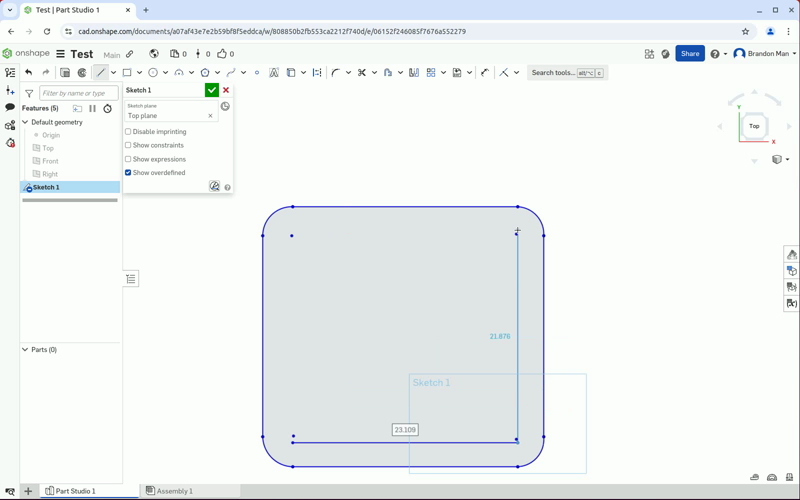
scroll(6)
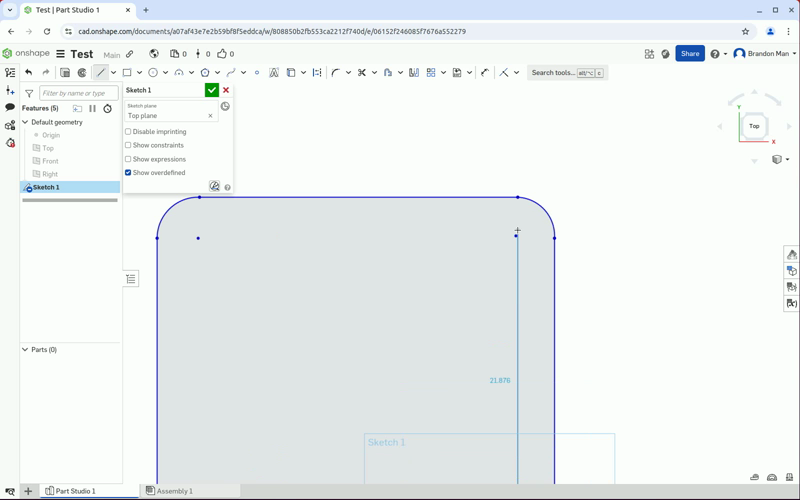
scroll(6)
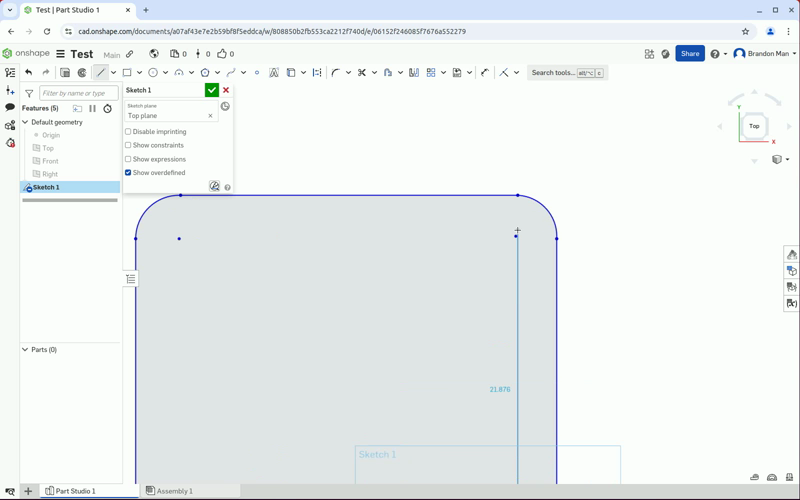
scroll(6)
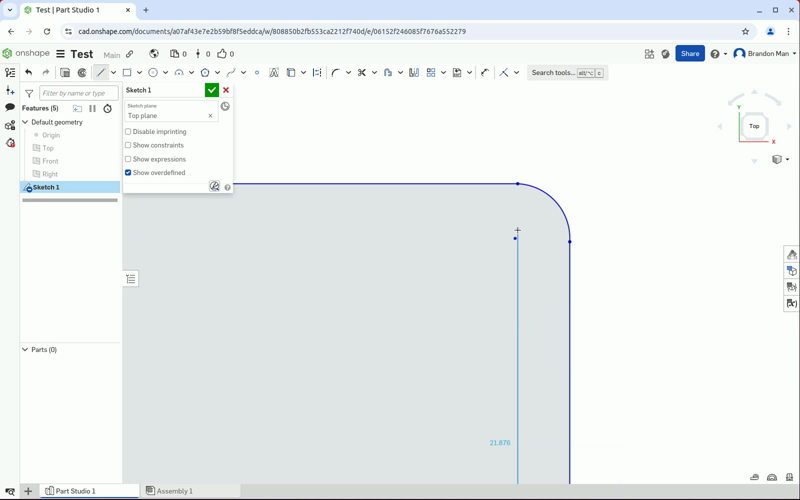
scroll(6)
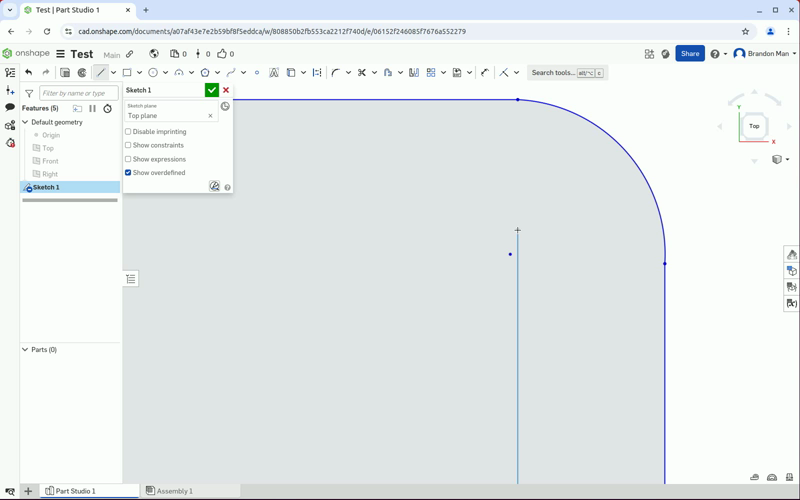
click(517, 229)
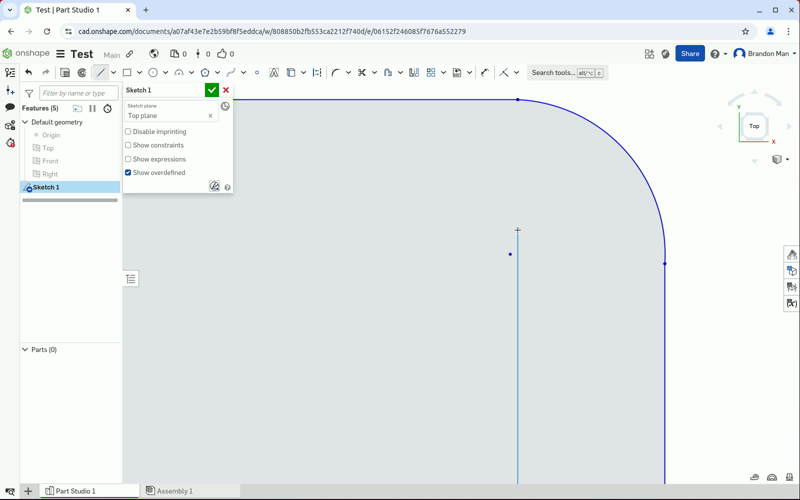
scroll(-6)
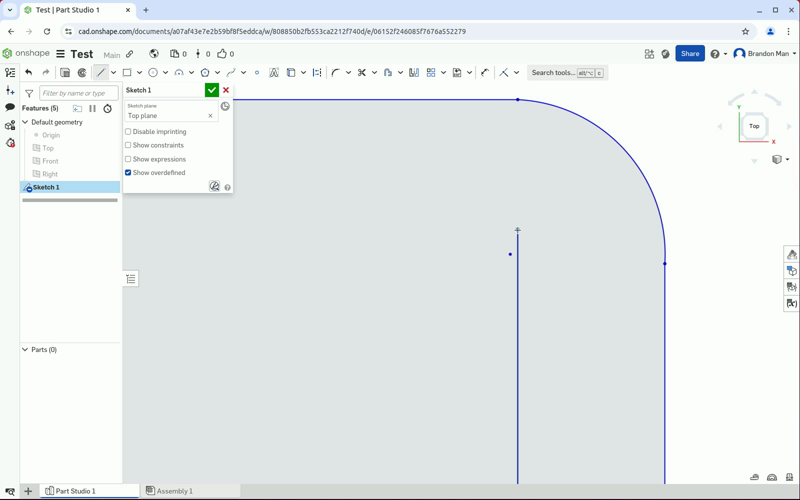
scroll(-6)
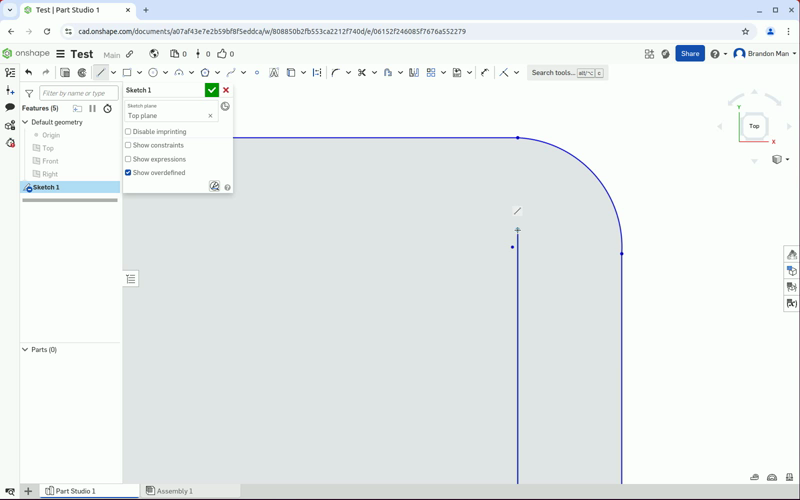
scroll(-6)
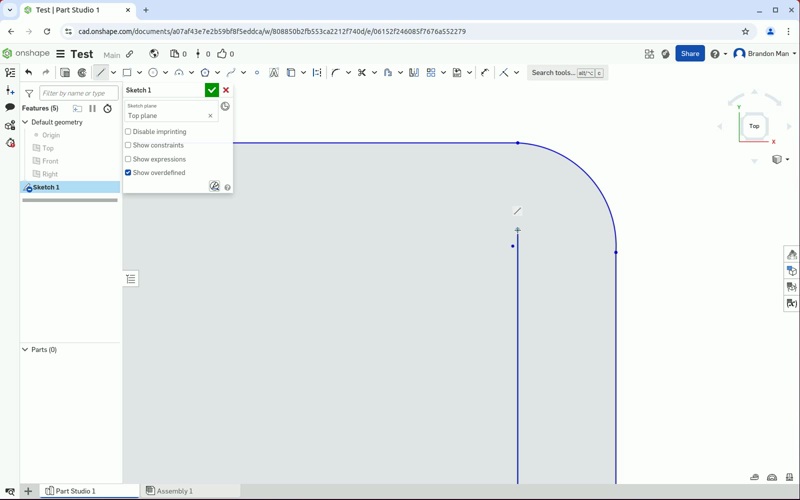
scroll(-6)
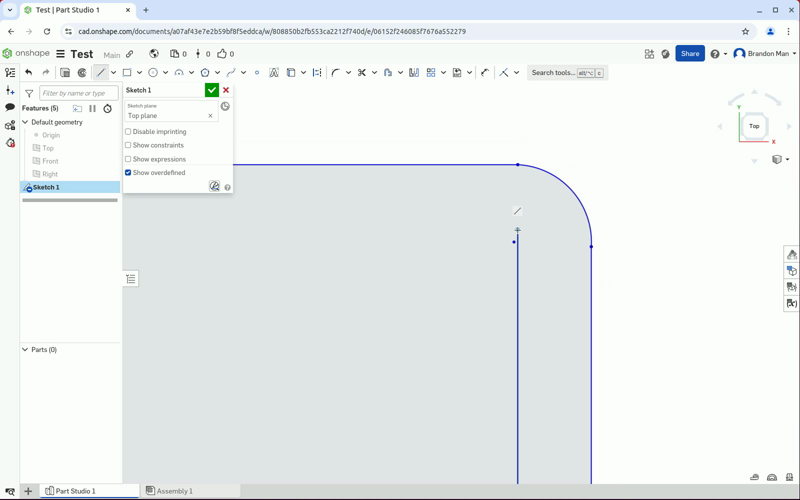
scroll(-6)
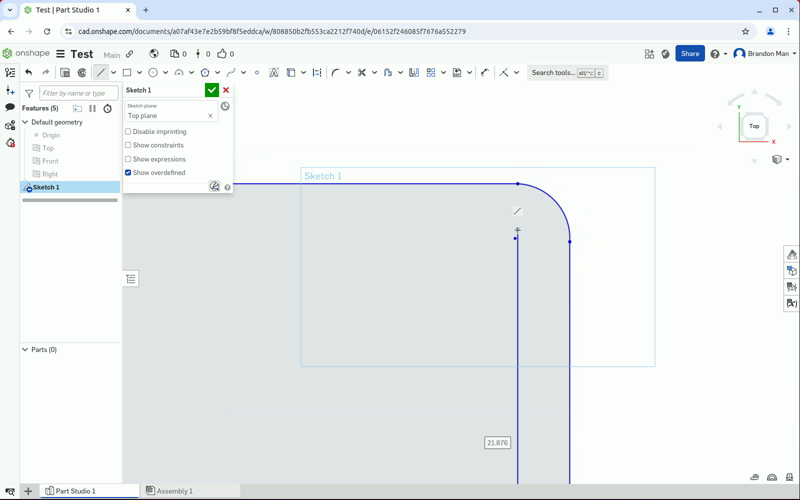
scroll(-6)
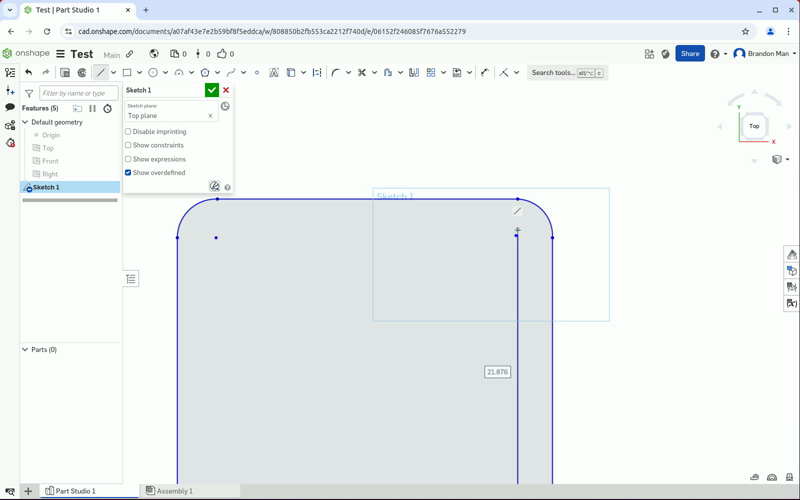
scroll(-6)
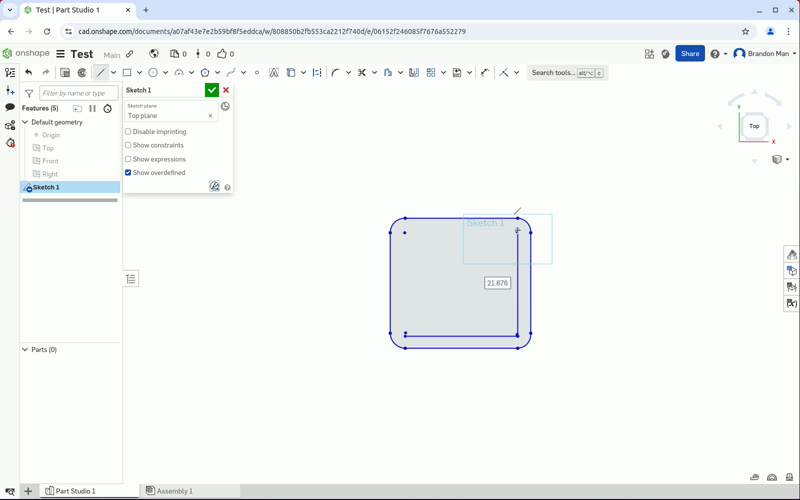
key_up(shift)
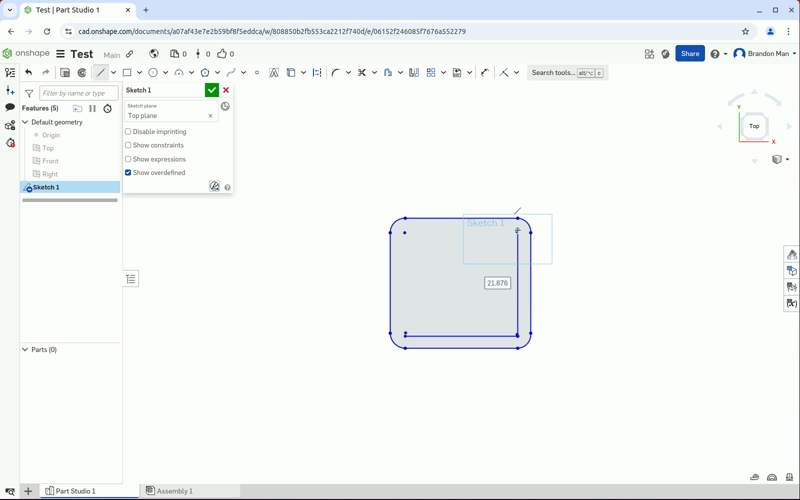
key_down(shift)
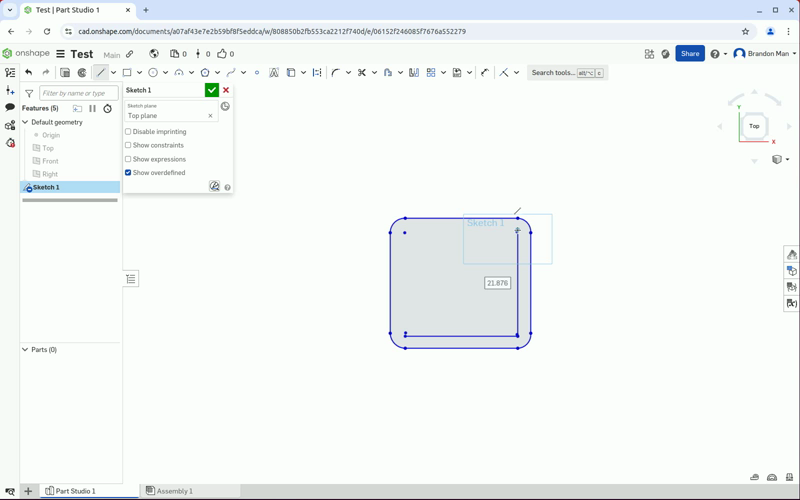
mouse_move(405, 229)
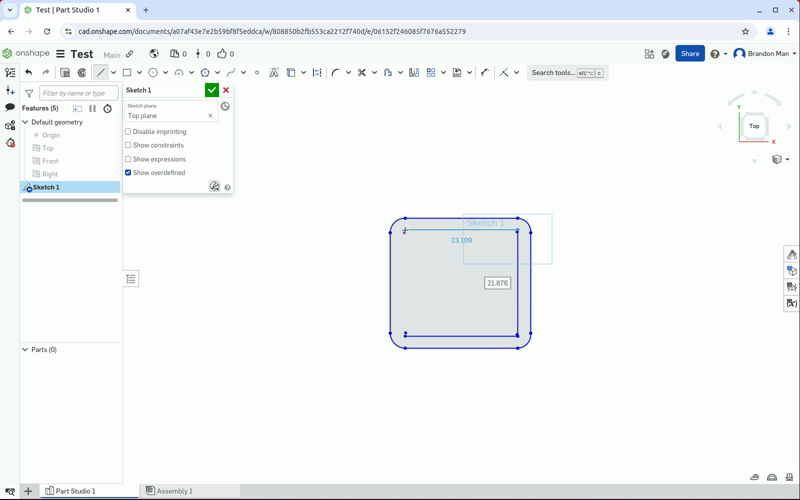
scroll(6)
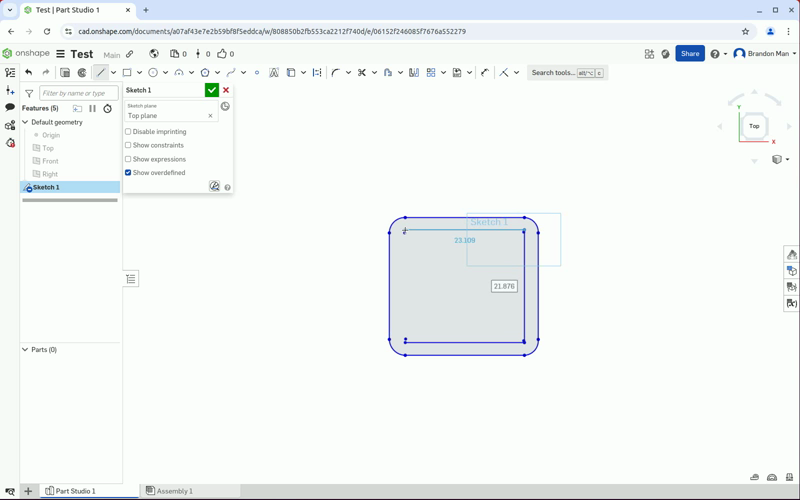
scroll(6)
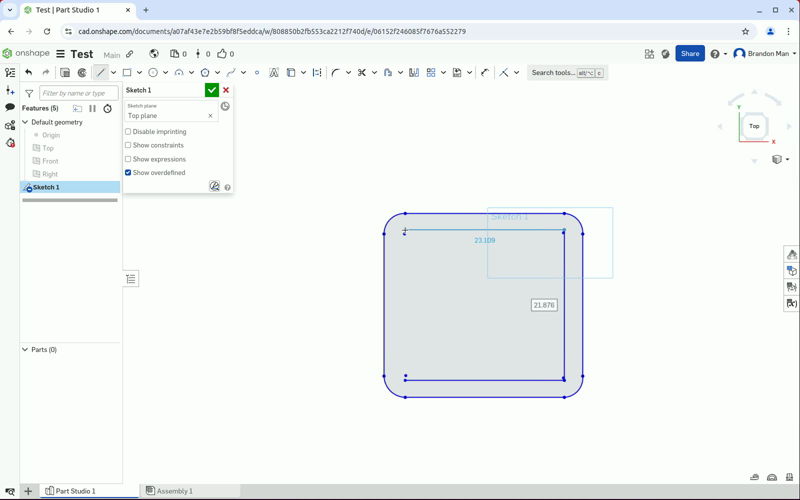
scroll(6)
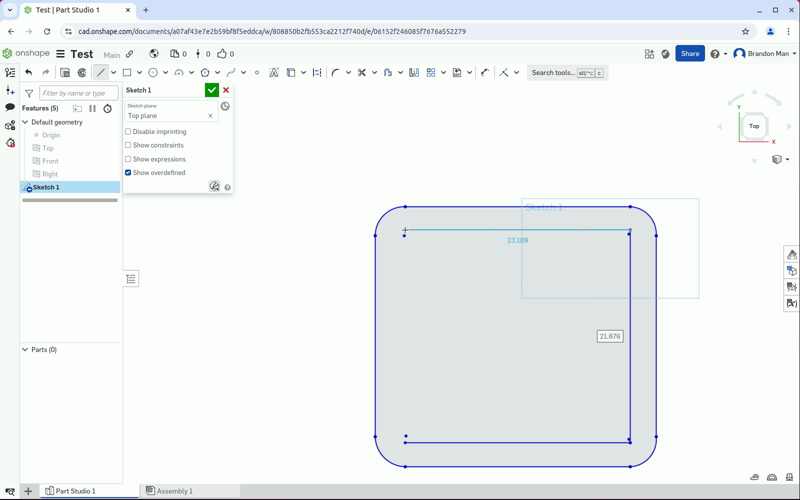
scroll(6)
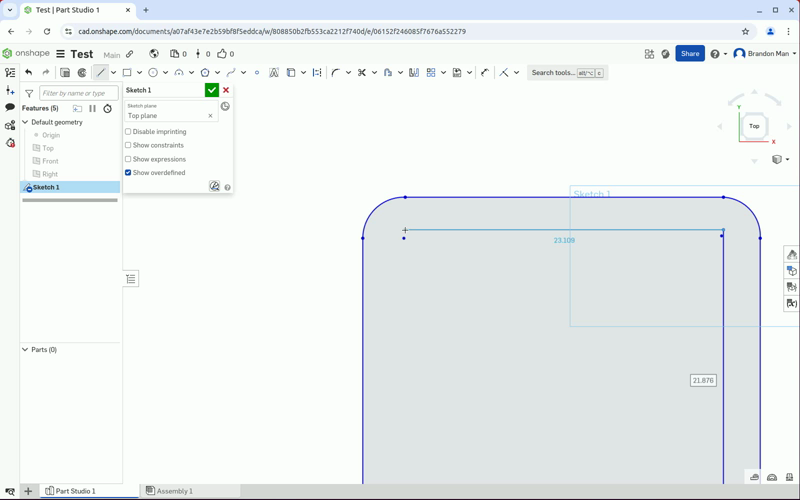
scroll(6)
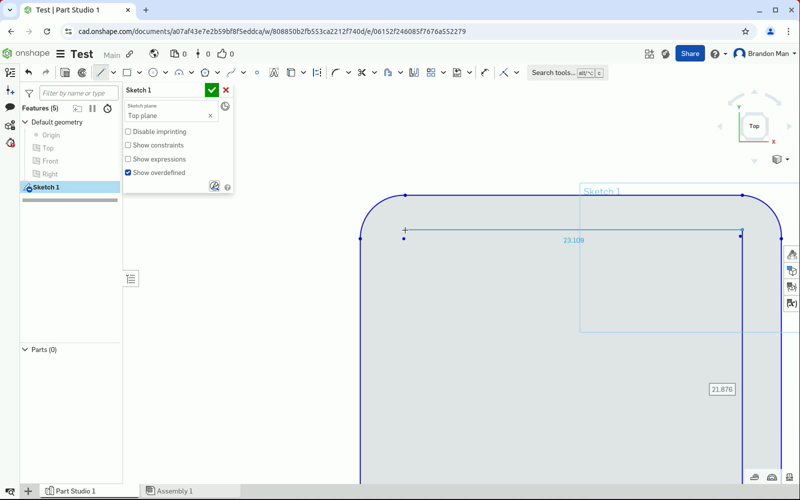
scroll(6)
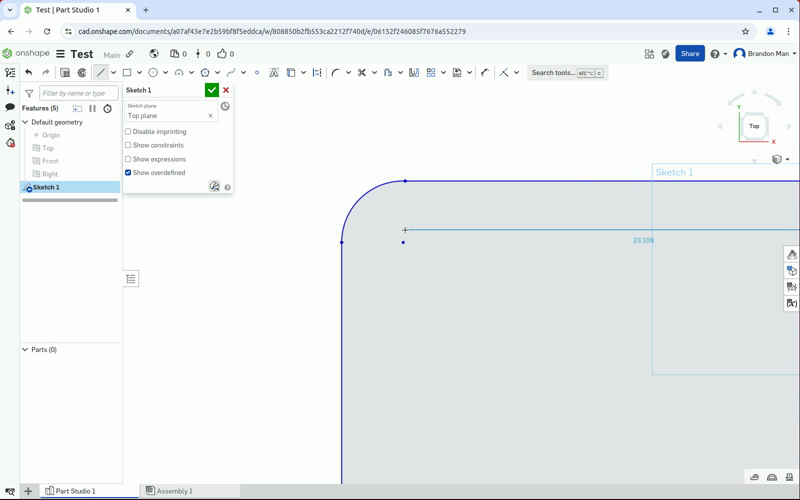
scroll(6)
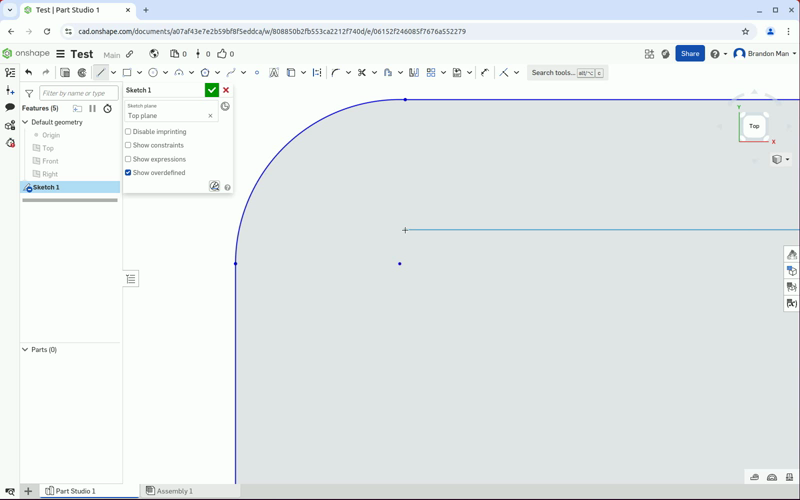
click(405, 229)
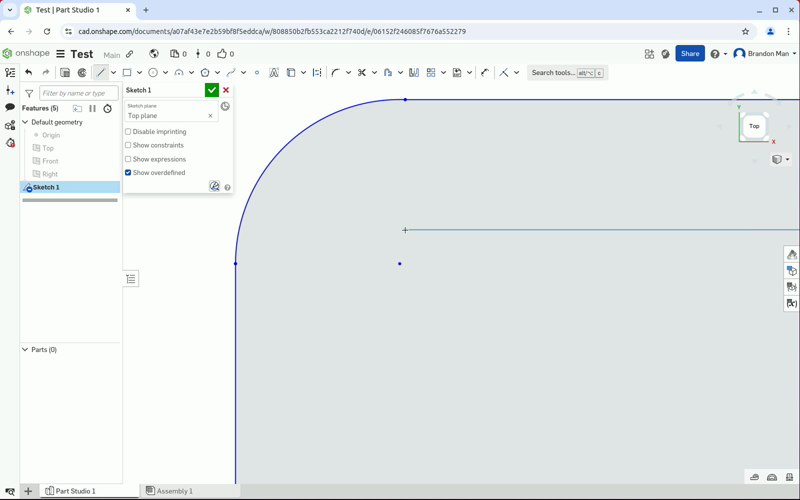
scroll(-6)
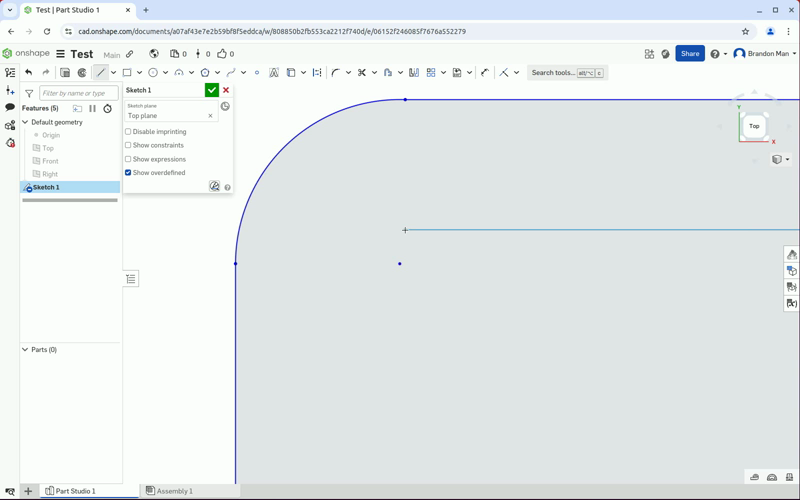
scroll(-6)
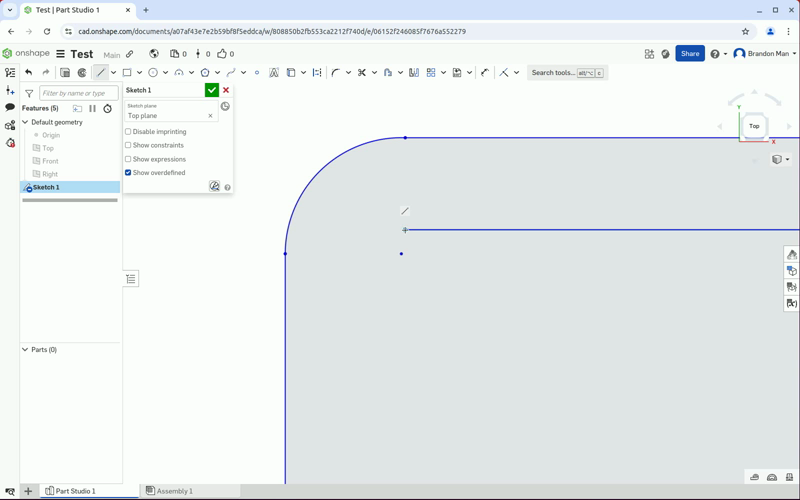
scroll(-6)
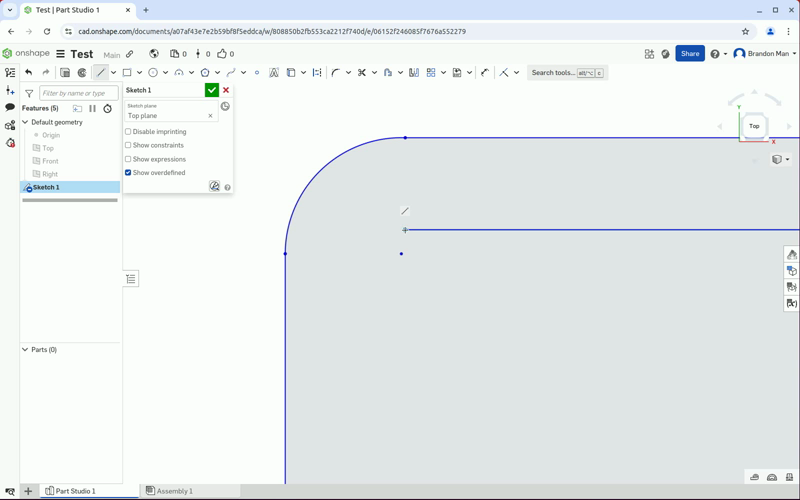
scroll(-6)
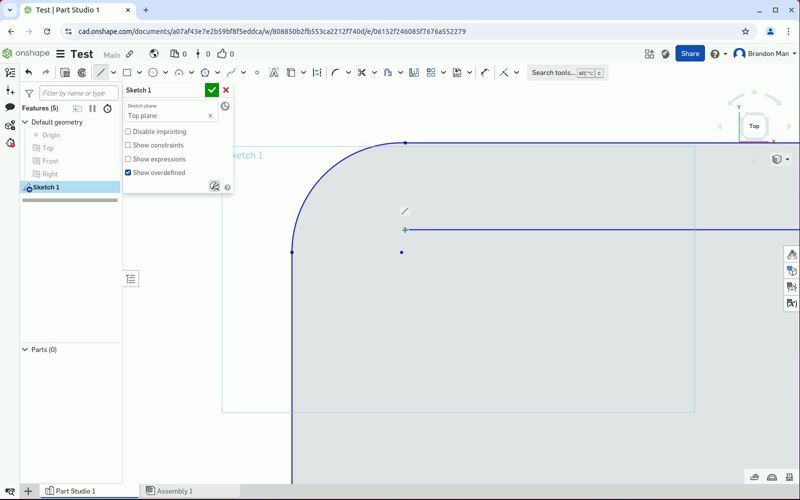
scroll(-6)
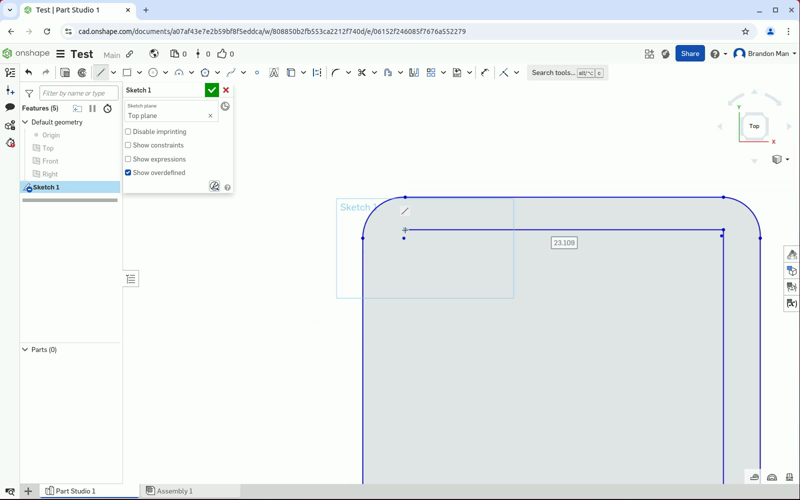
scroll(-6)
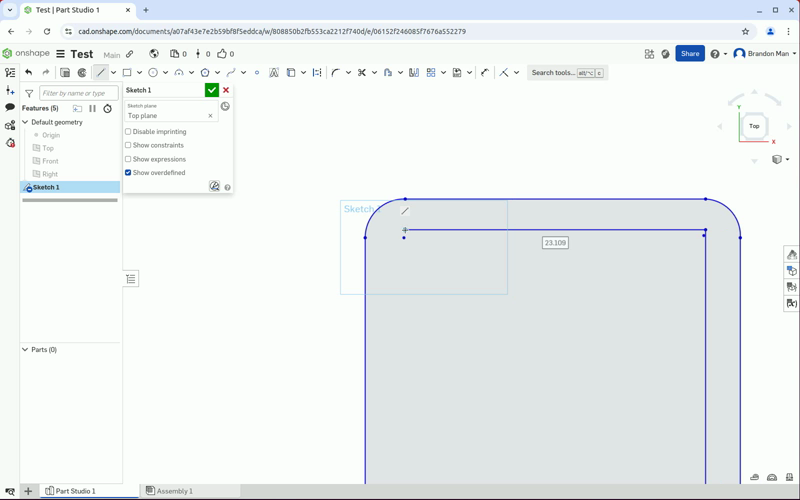
scroll(-6)
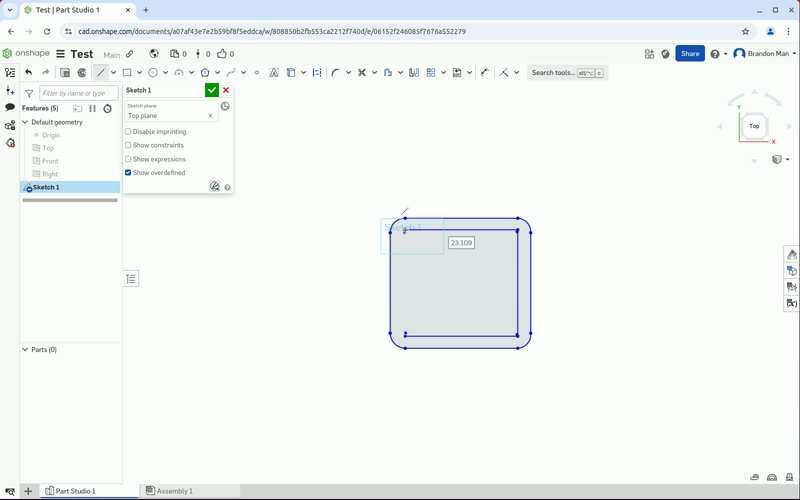
key_up(shift)
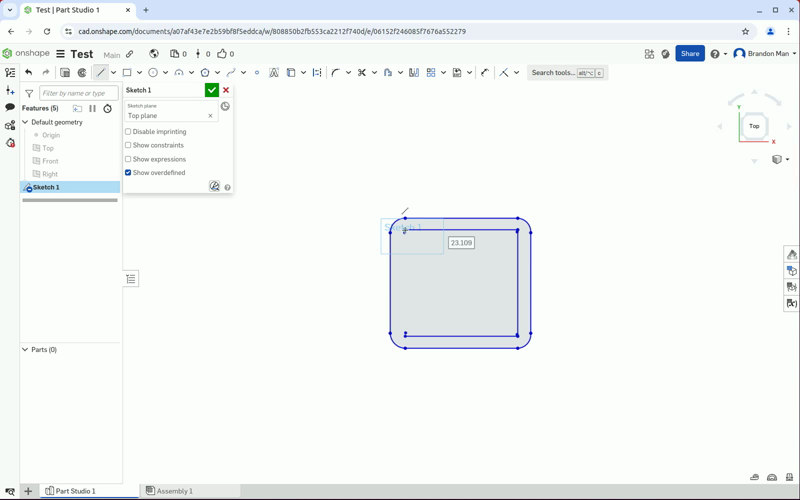
key_down(shift)
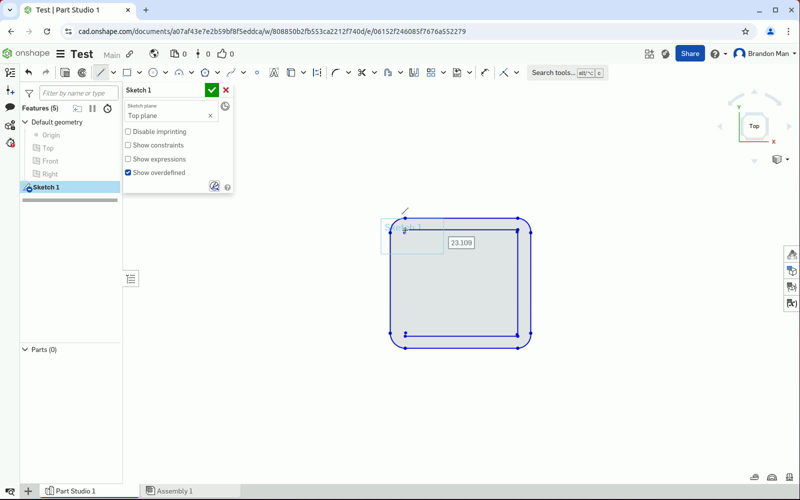
mouse_move(405, 336)
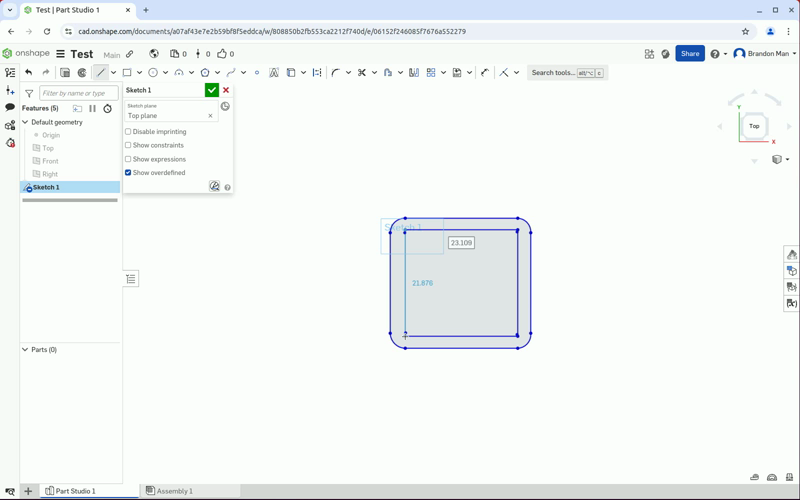
scroll(6)
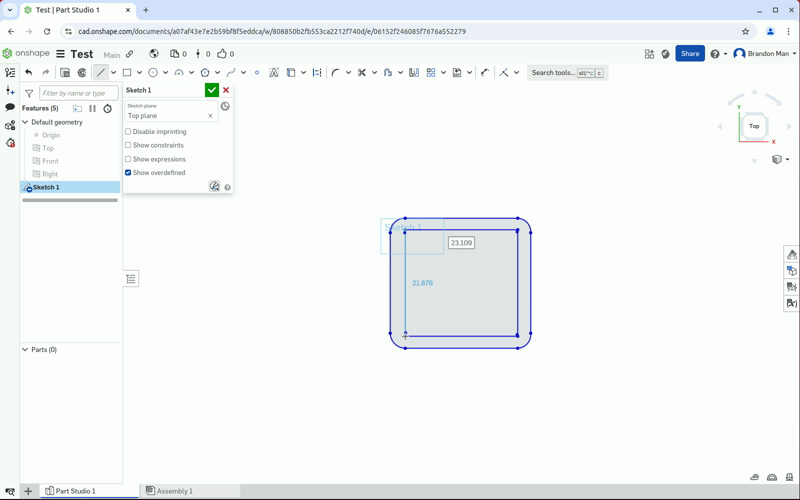
scroll(6)
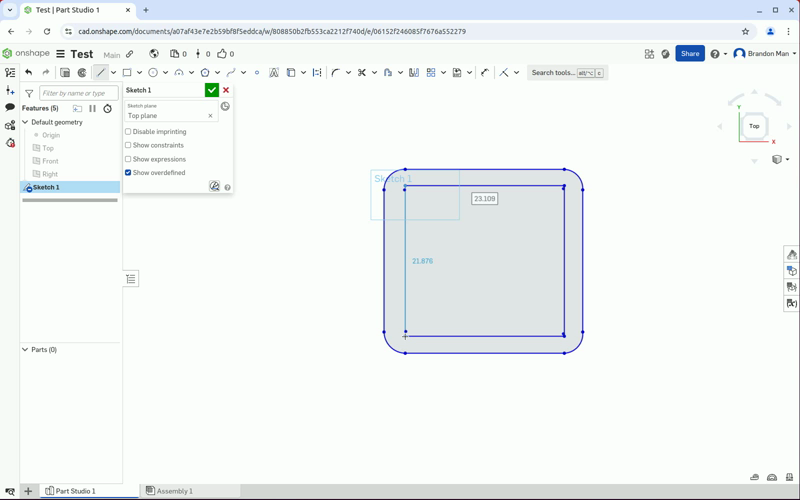
scroll(6)
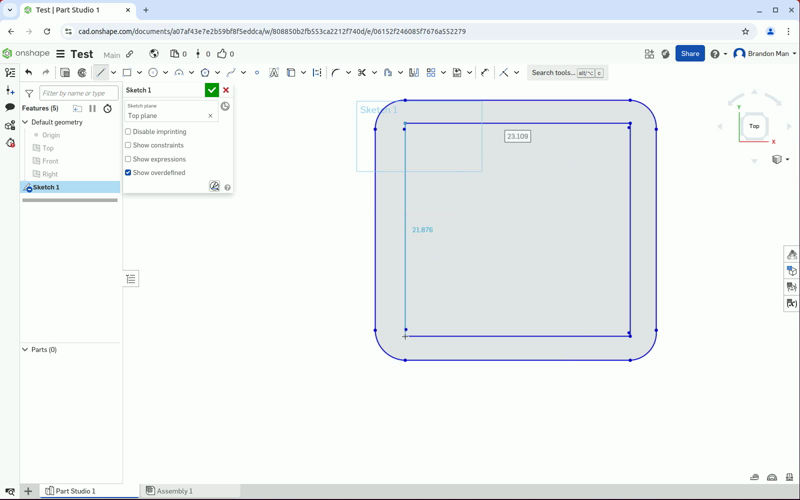
scroll(6)
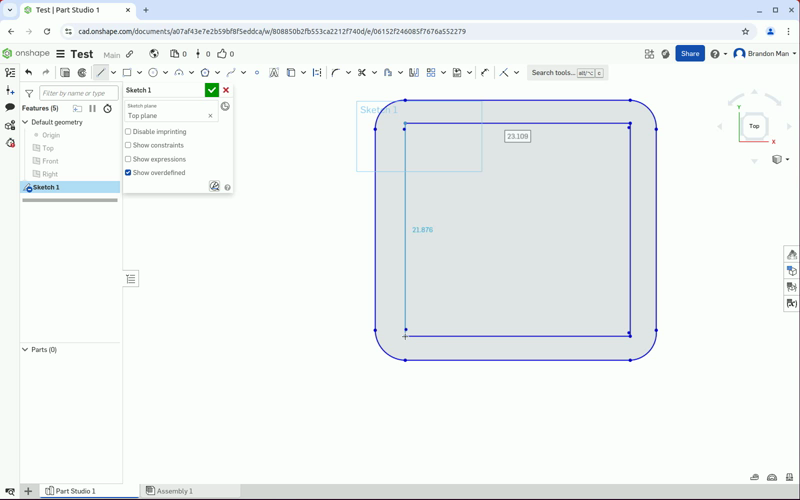
scroll(6)
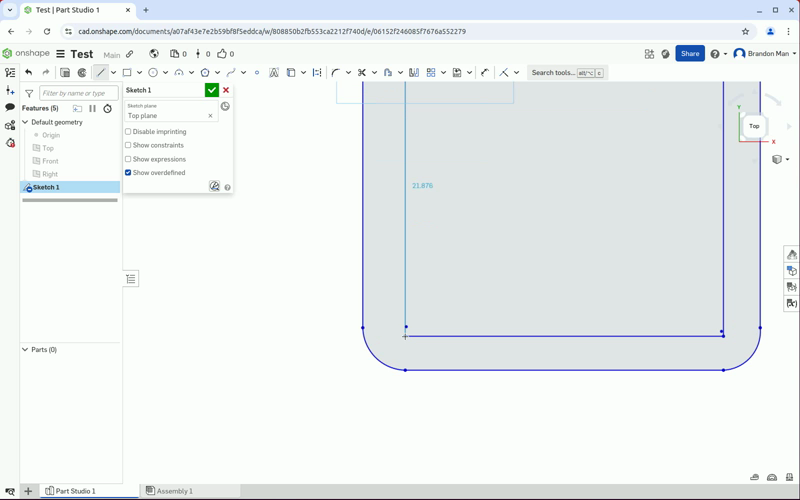
scroll(6)
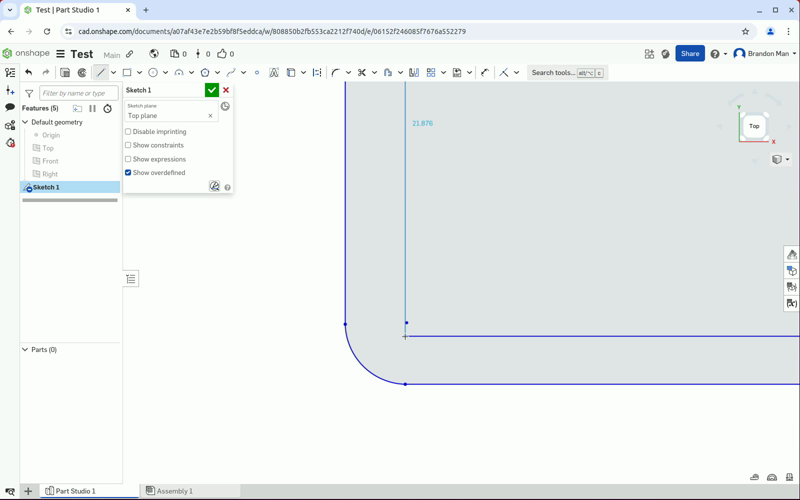
scroll(6)
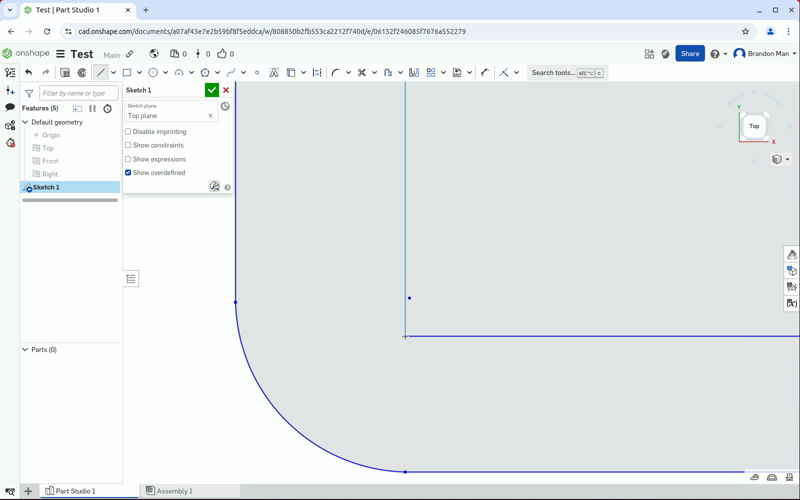
key_up(shift)
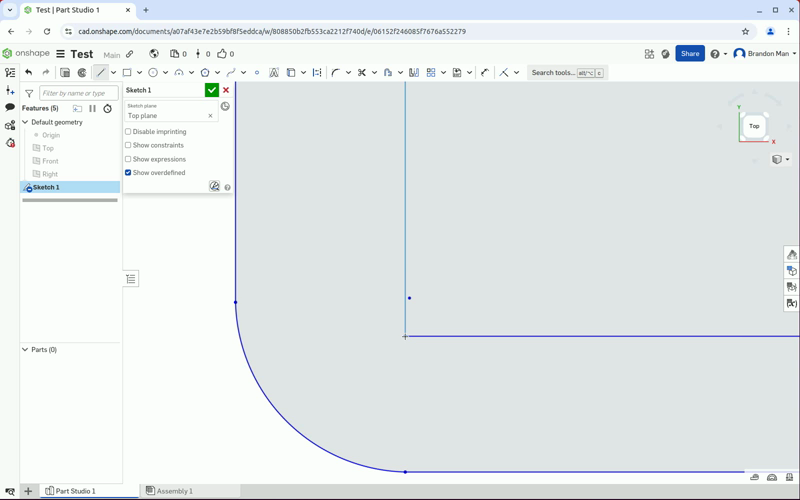
click(405, 336)
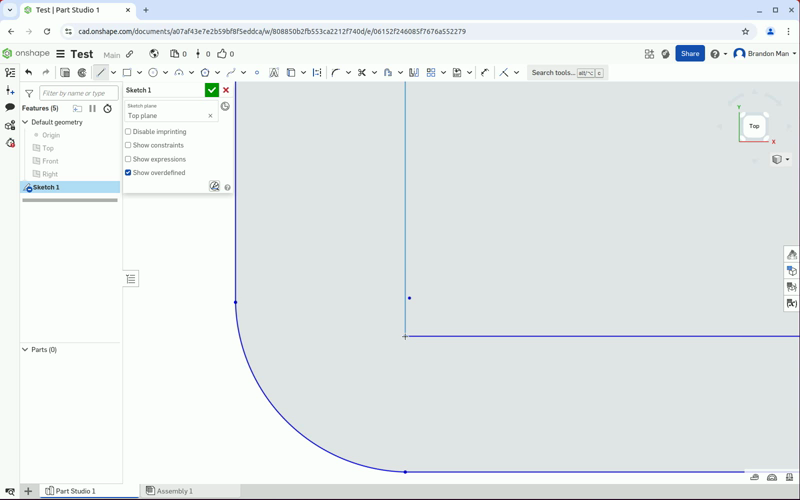
scroll(-6)
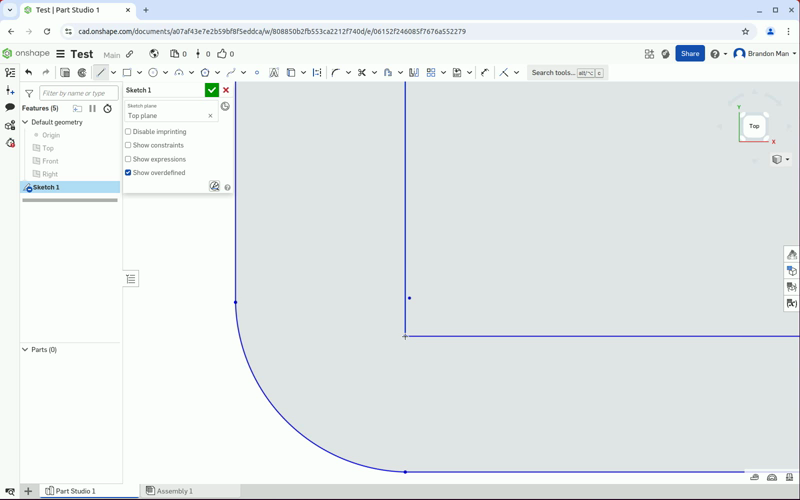
scroll(-6)
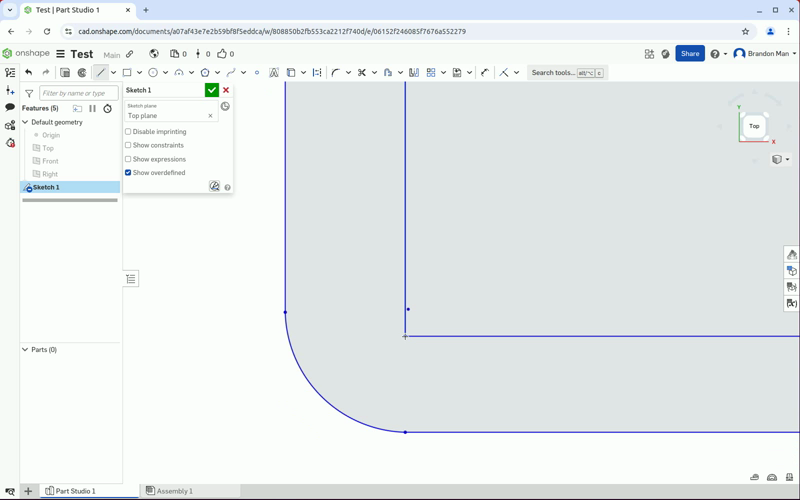
scroll(-6)
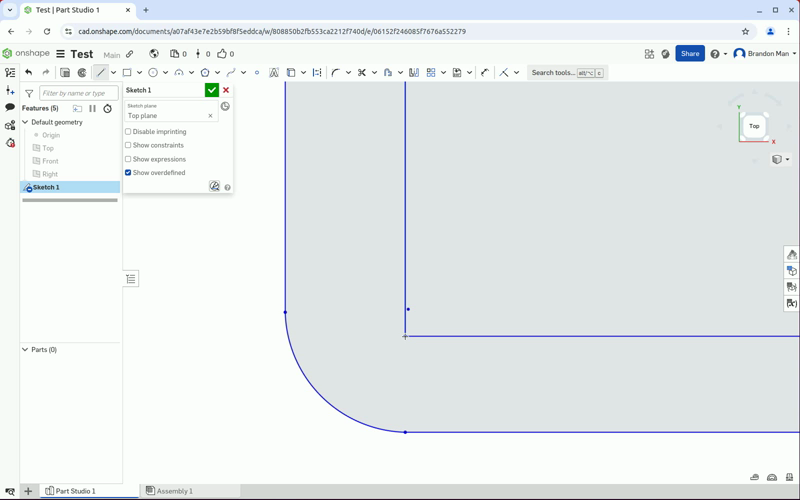
scroll(-6)
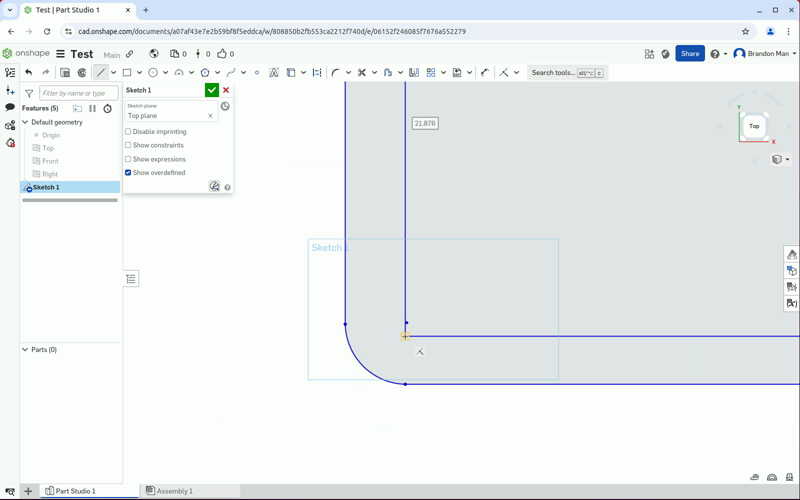
scroll(-6)
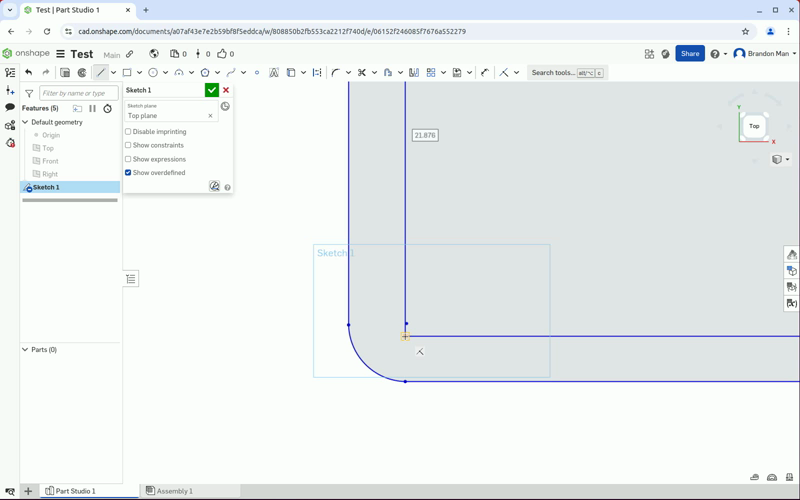
scroll(-6)
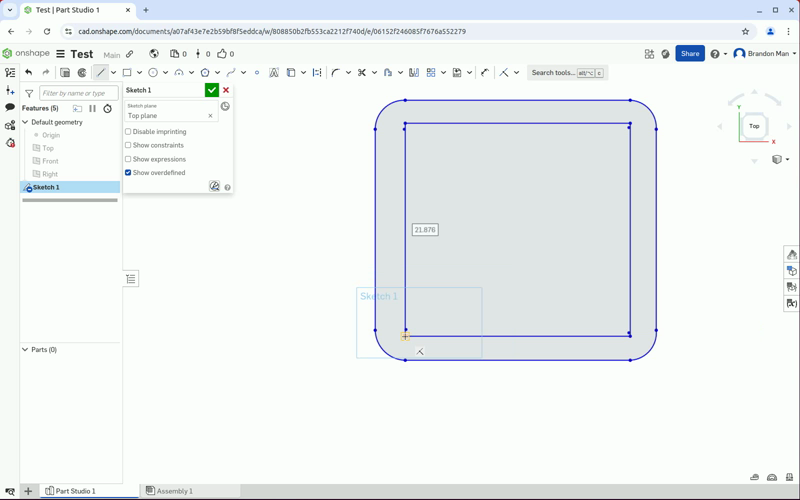
scroll(-6)
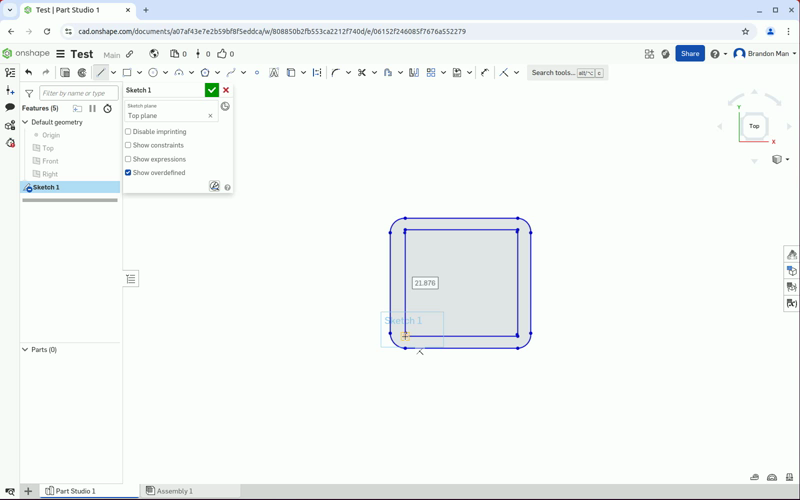
key(esc)
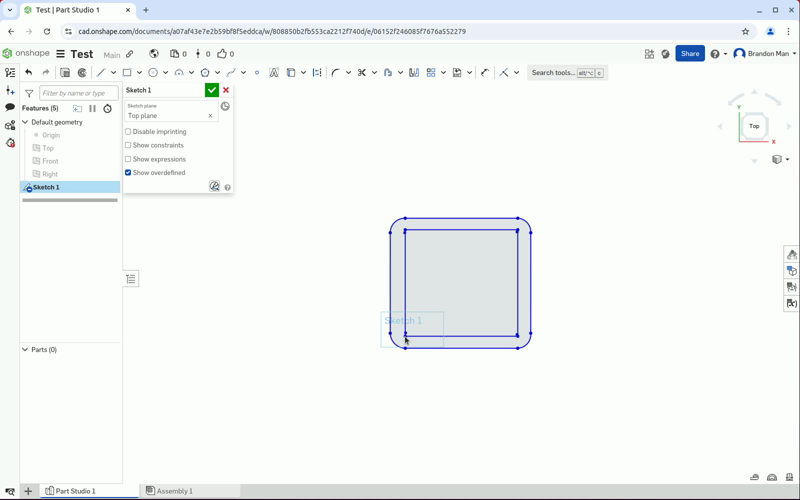
mouse_move(438, 224)
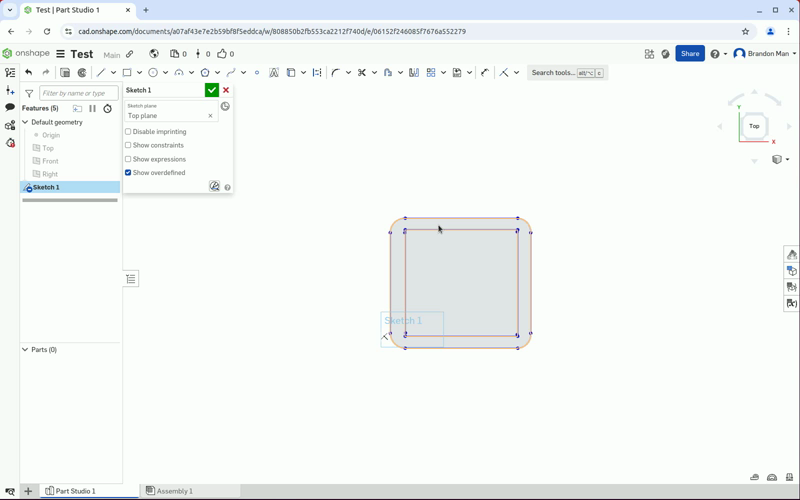
click(438, 224)
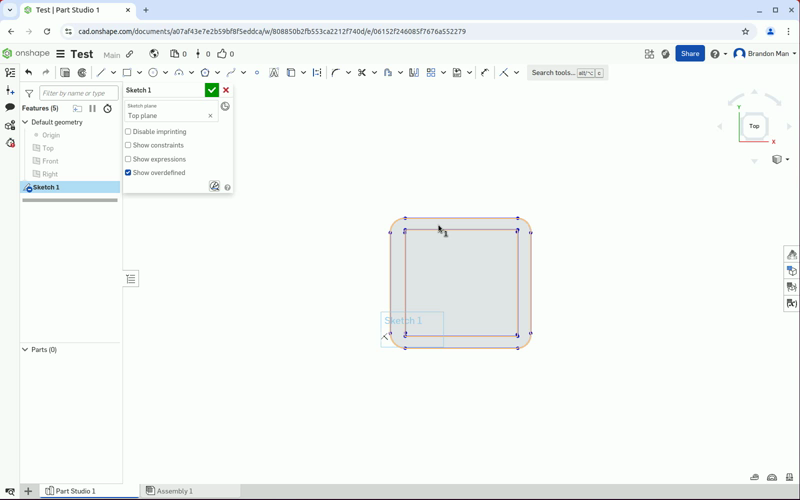
mouse_move(73, 352)
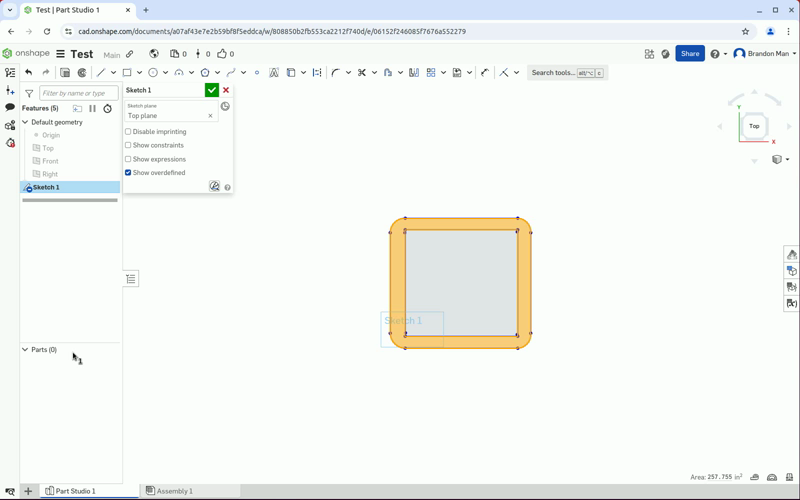
key(shift+y)
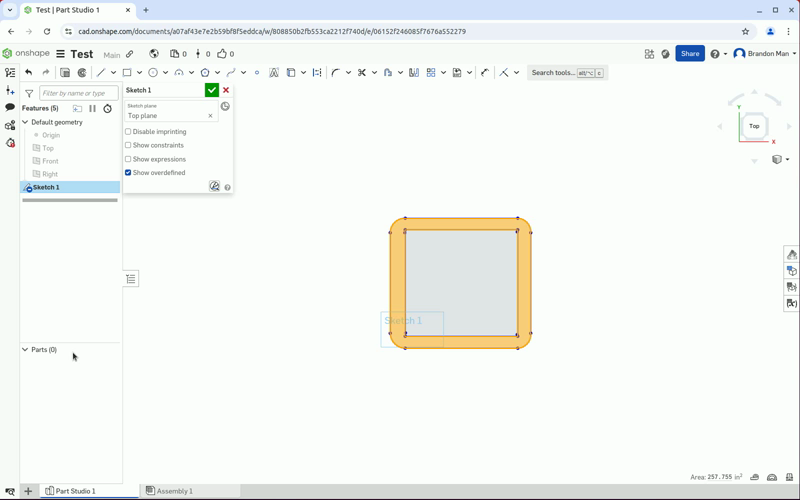
key(shift+e)
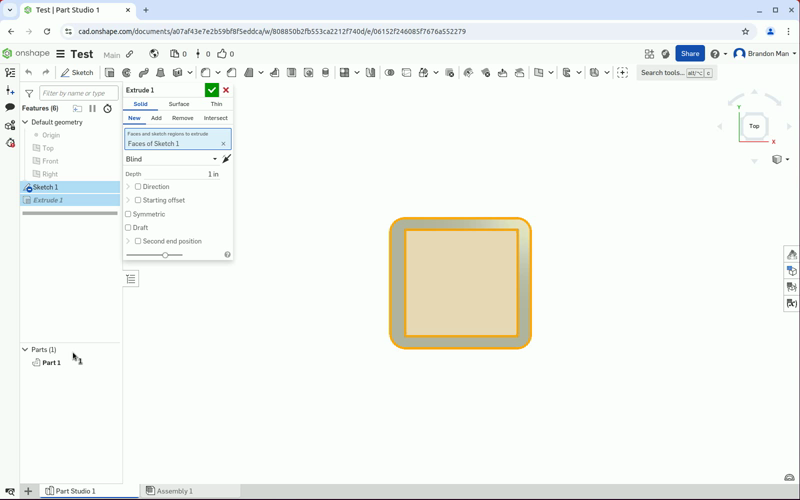
mouse_move(143, 106)
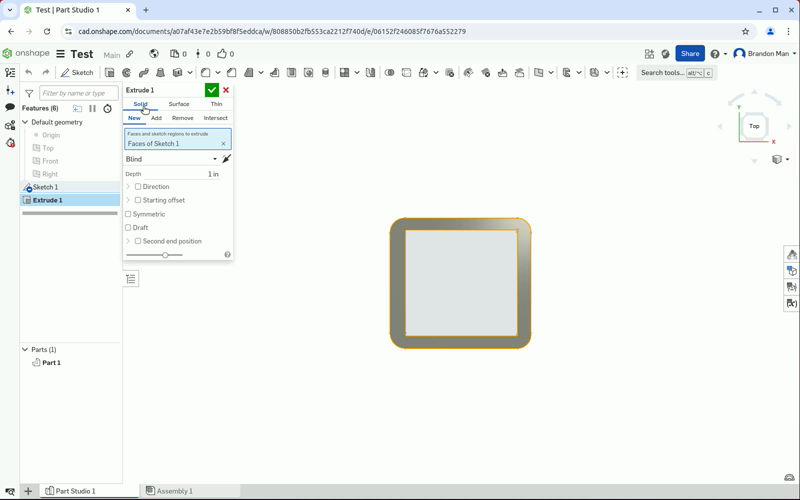
click(143, 106)
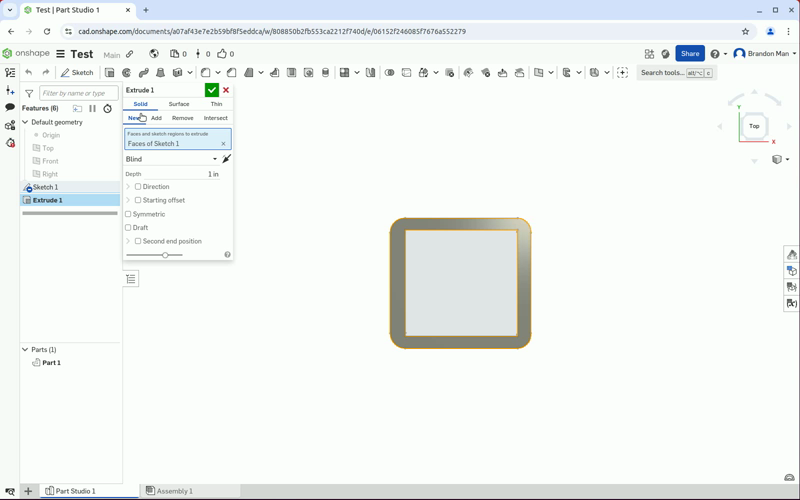
mouse_move(137, 120)
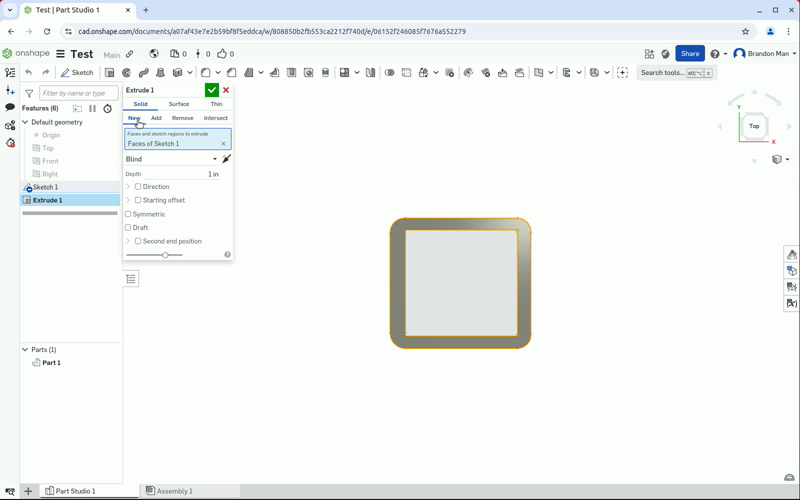
click(137, 120)
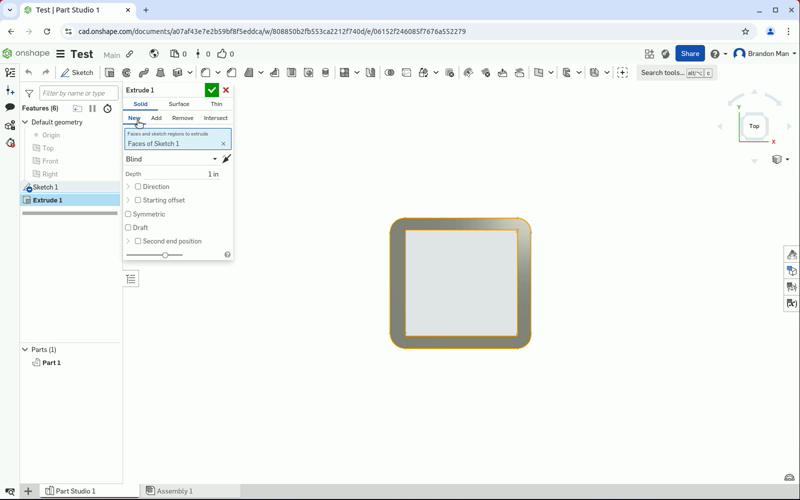
key(tab, 4)
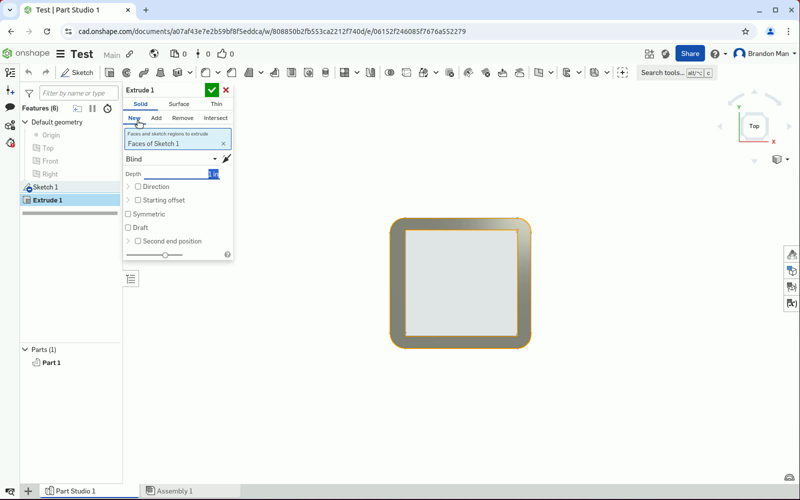
text(23.108)
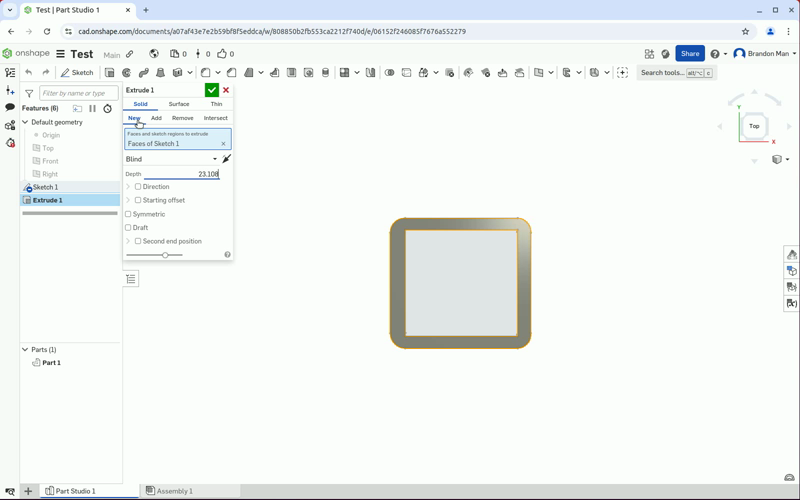
key(enter)
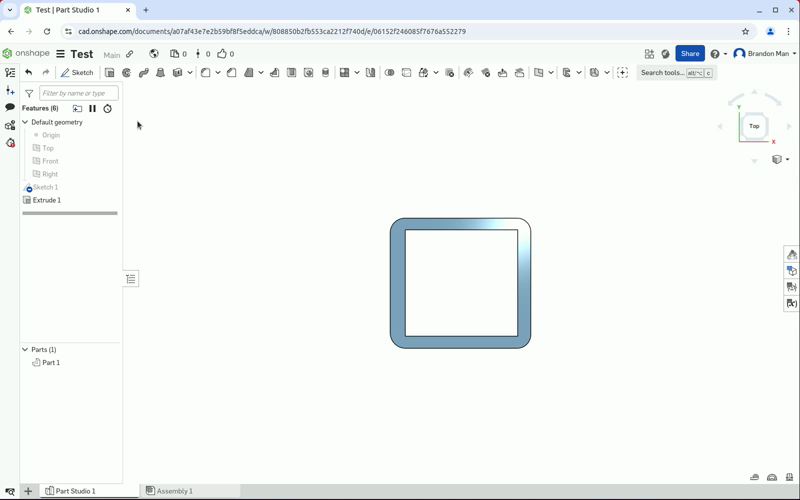
key(shift+h)
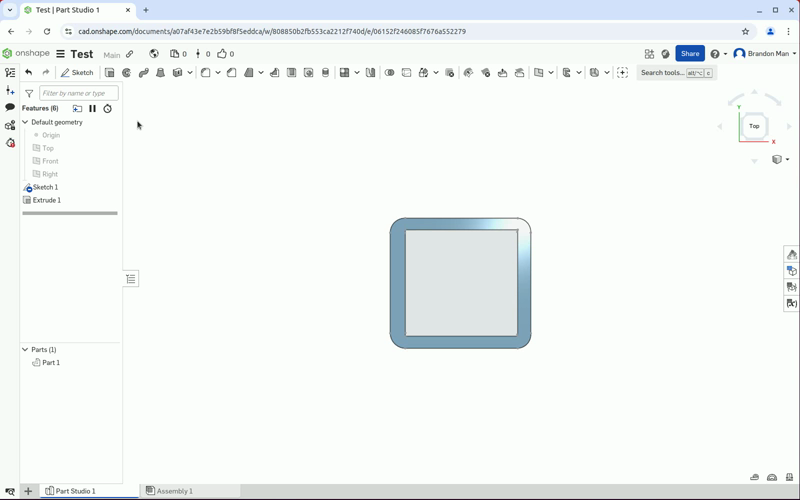
key(shift+h)
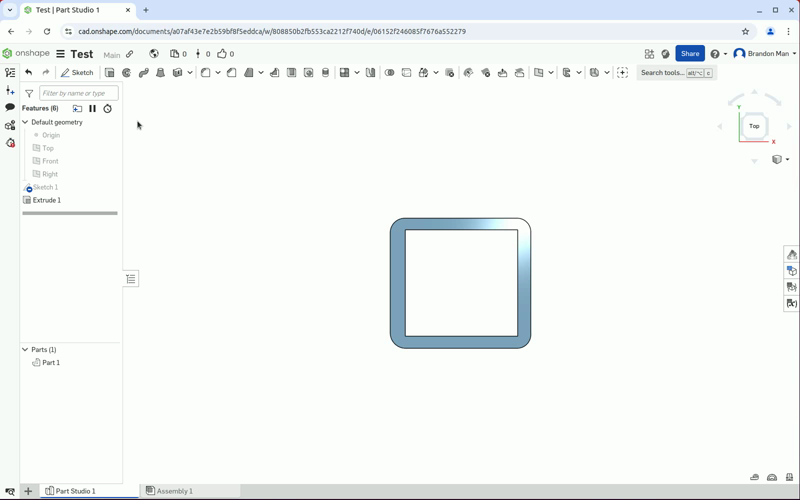
mouse_move(73, 189)
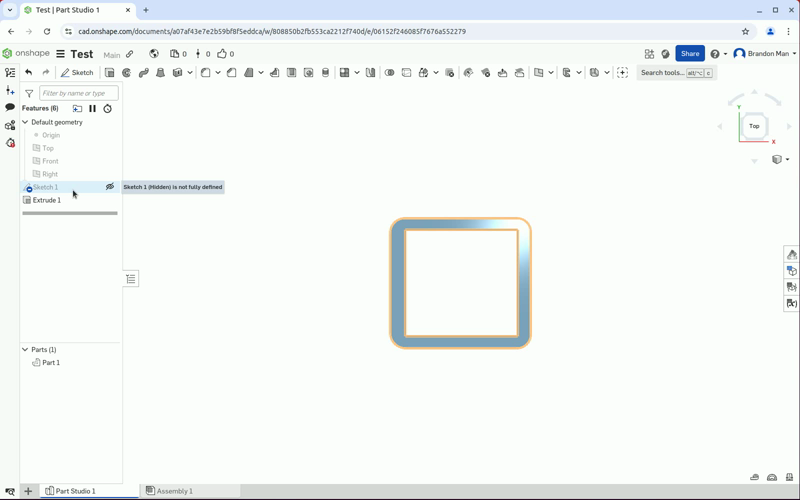
click(73, 189)
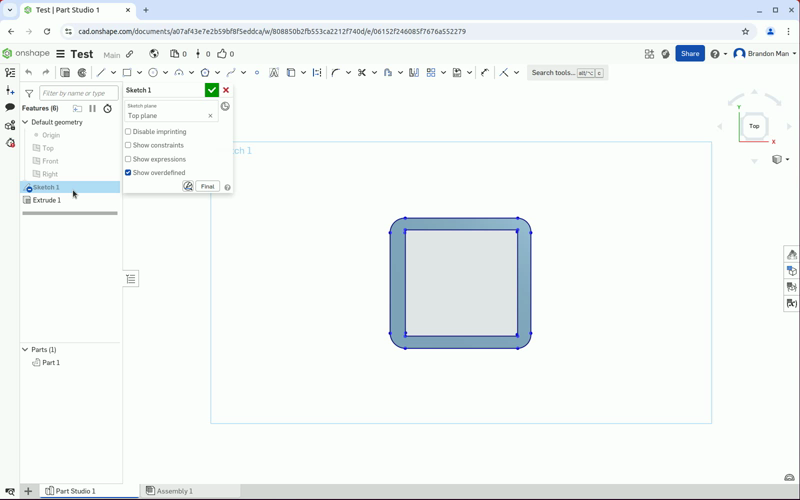
mouse_move(229, 92)
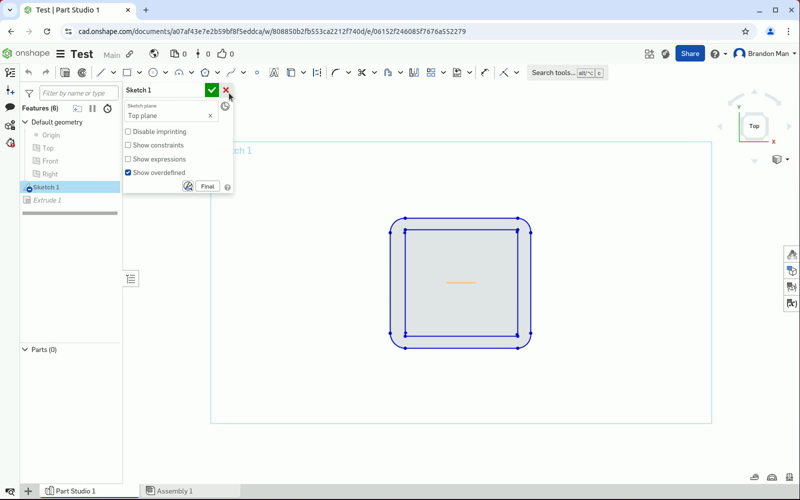
click(229, 92)
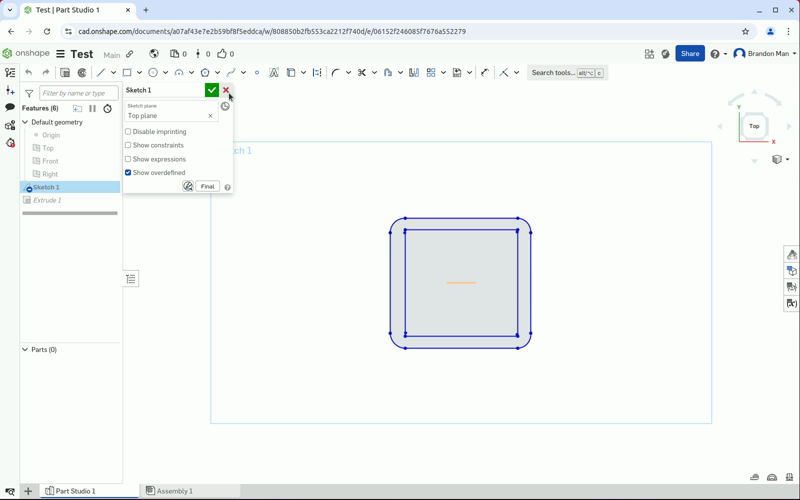
key(shift+s)
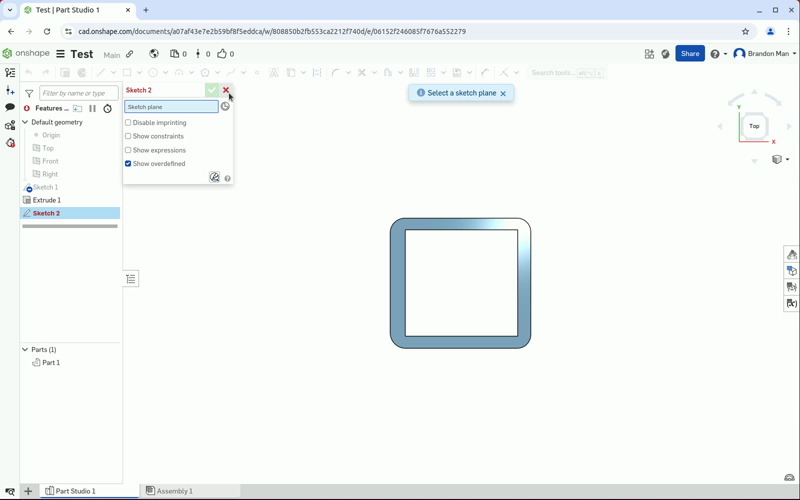
mouse_move(73, 150)
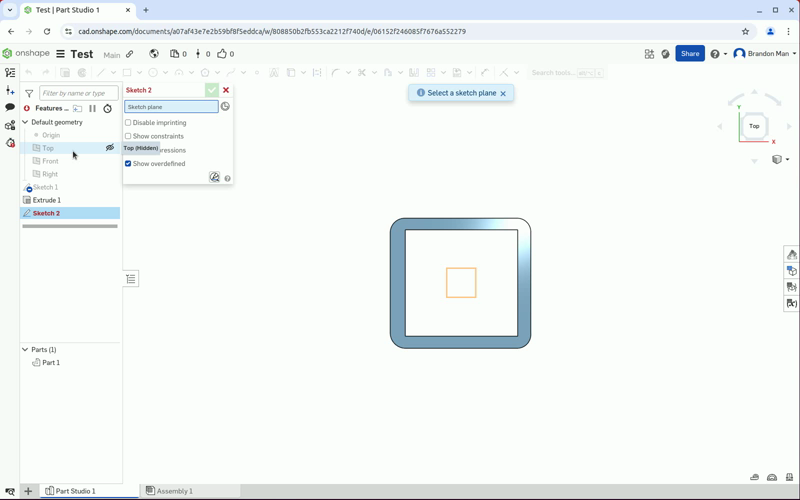
click(73, 150)
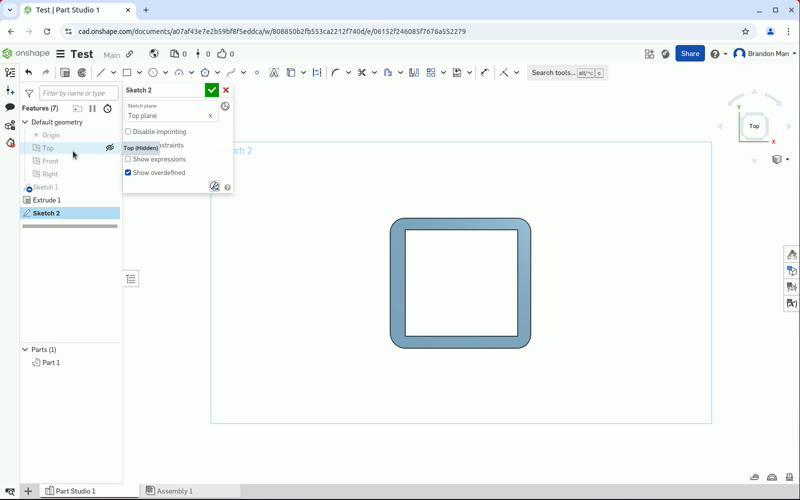
mouse_move(73, 352)
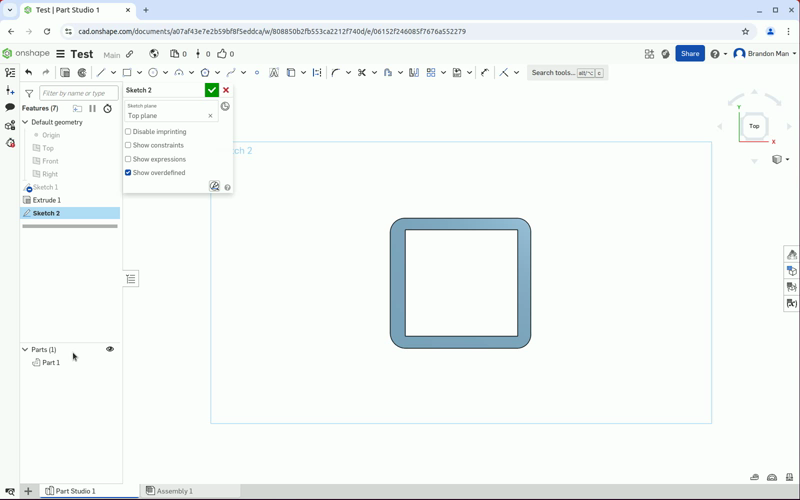
key(y)
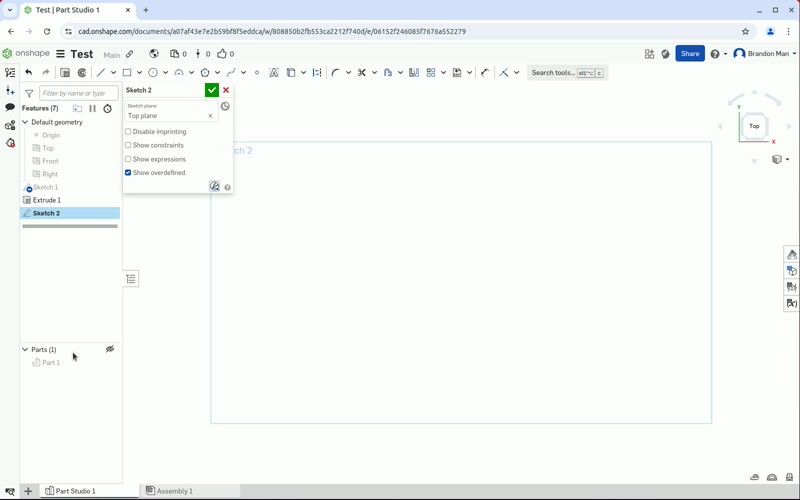
key(l)
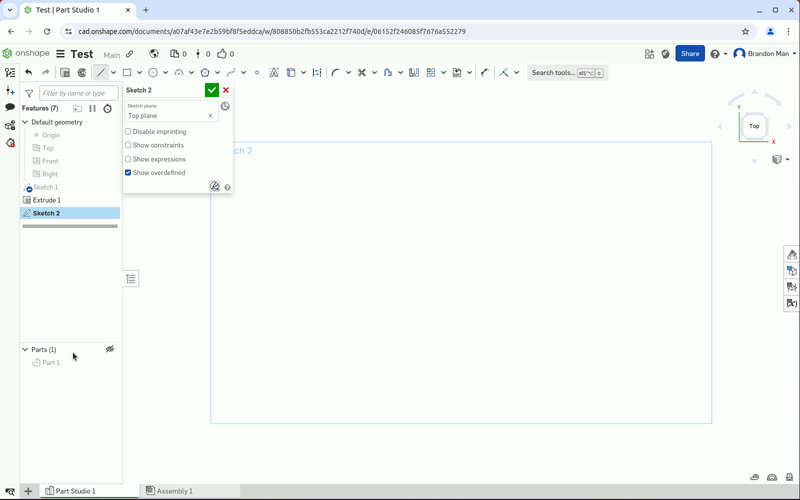
key_down(shift)
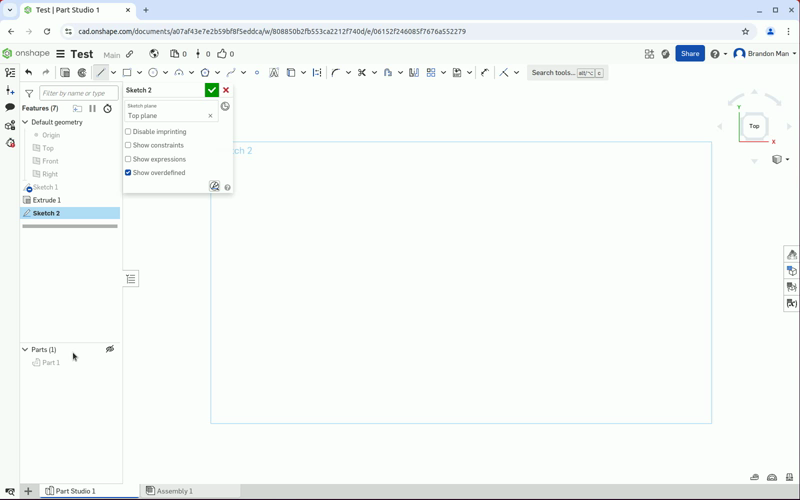
mouse_move(403, 337)
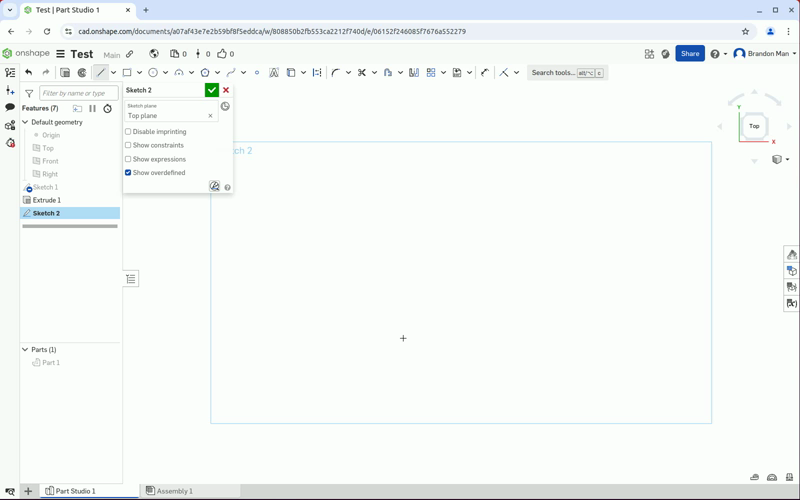
click(403, 337)
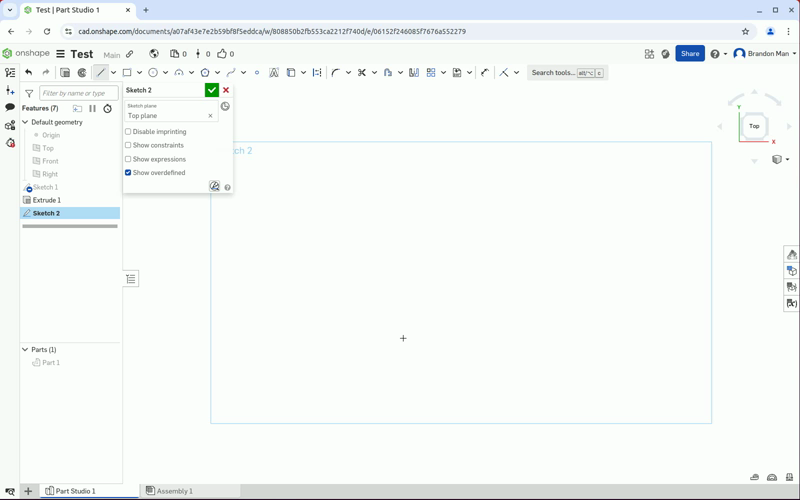
key_up(shift)
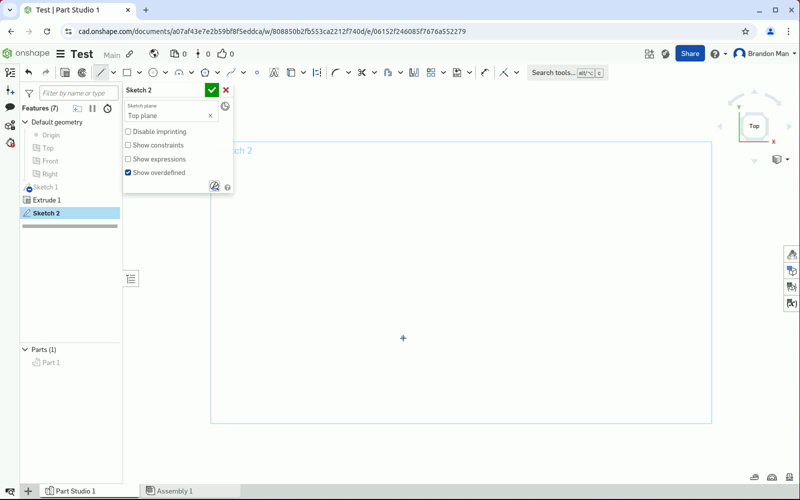
key_down(shift)
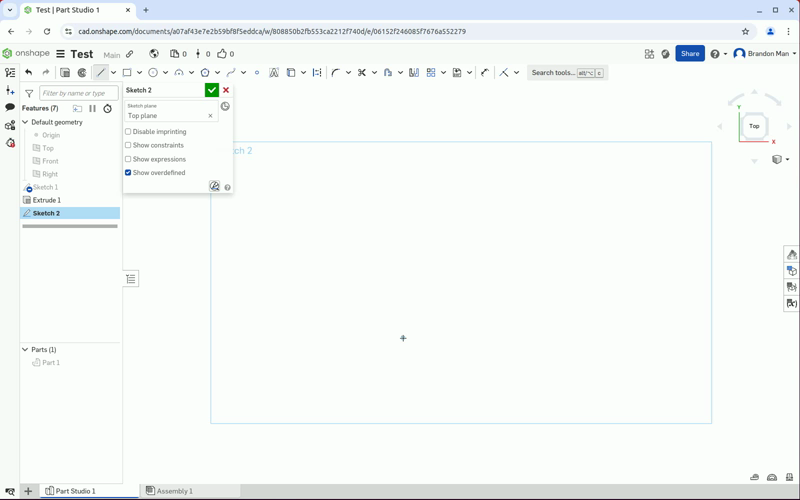
mouse_move(516, 337)
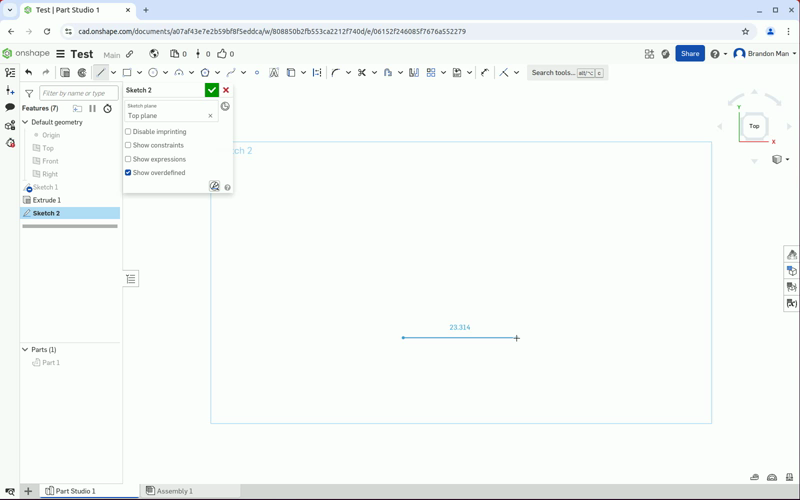
click(516, 337)
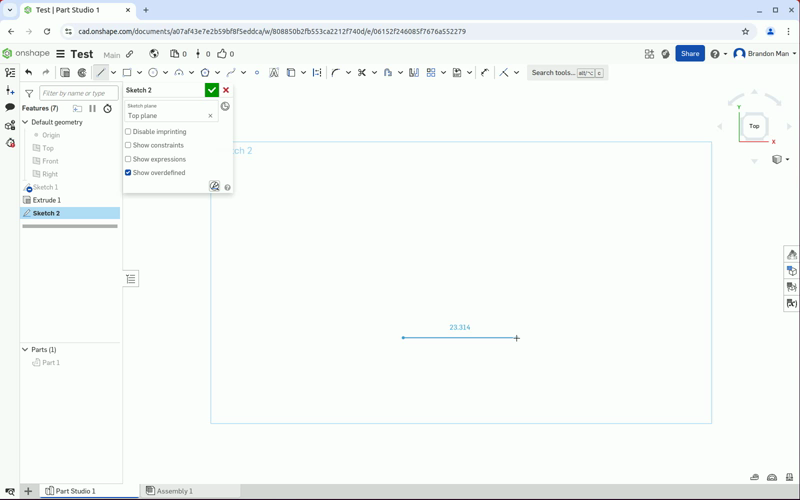
key_up(shift)
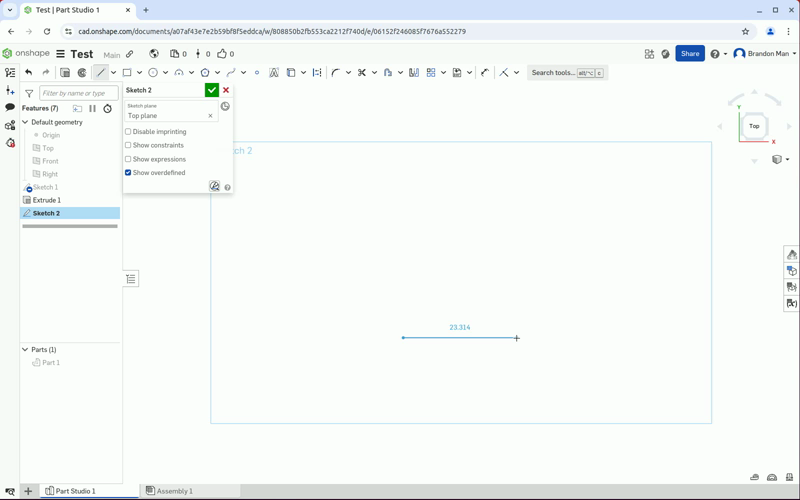
key_down(shift)
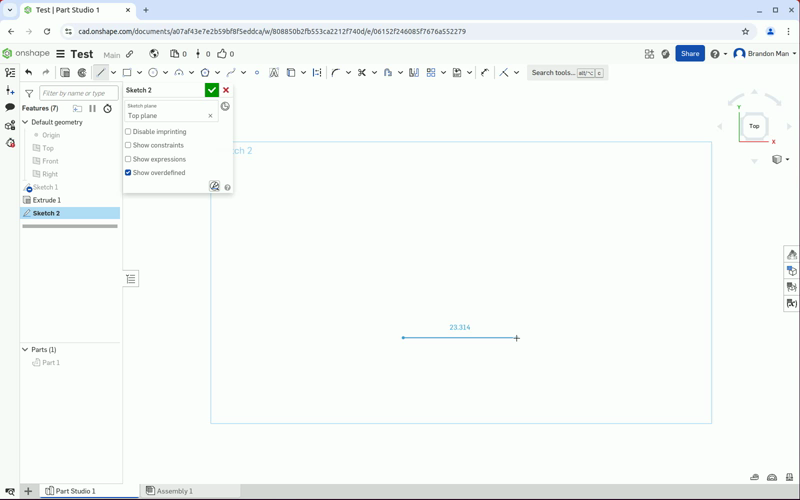
mouse_move(516, 228)
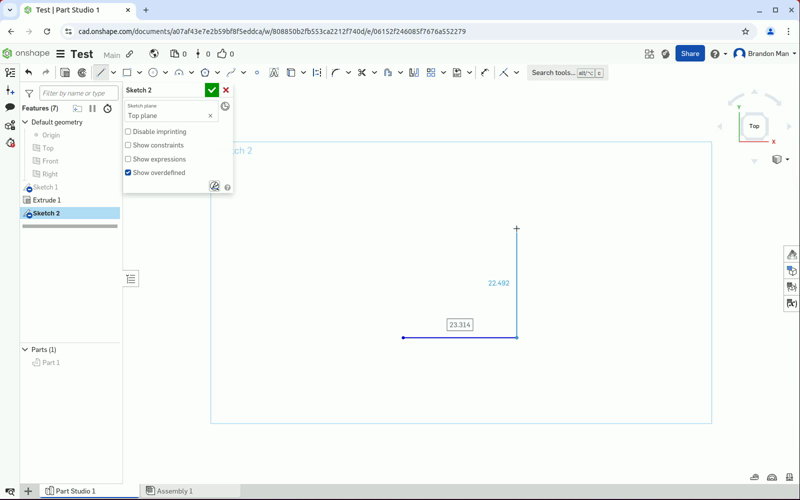
click(516, 228)
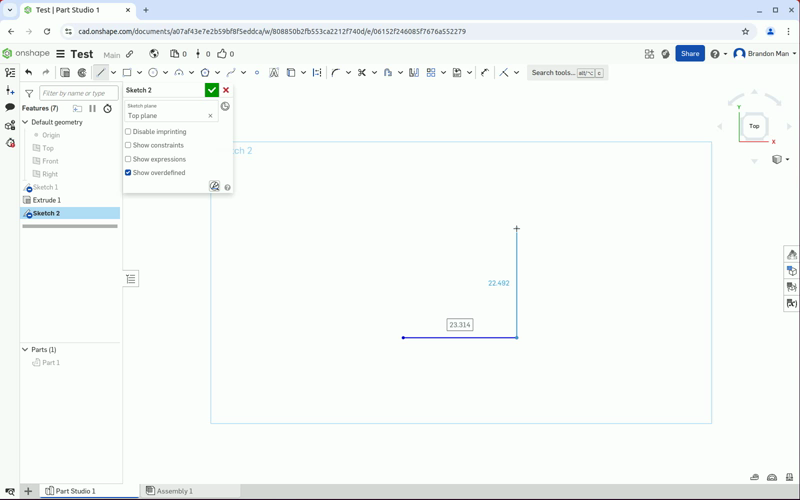
key_up(shift)
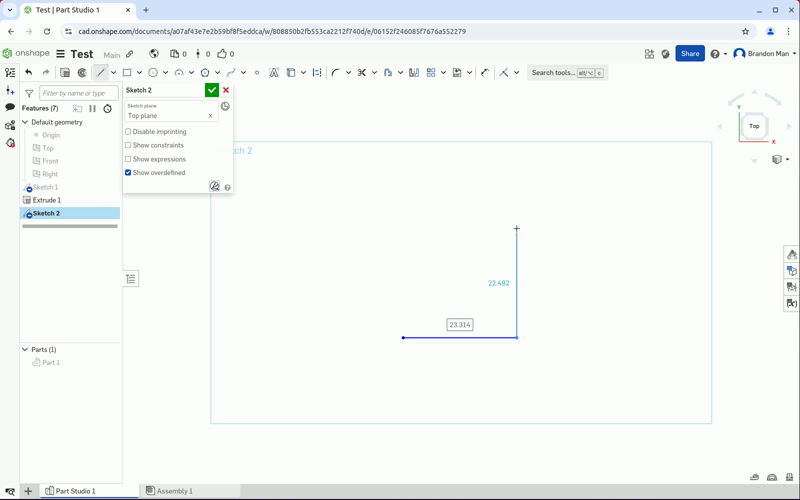
key_down(shift)
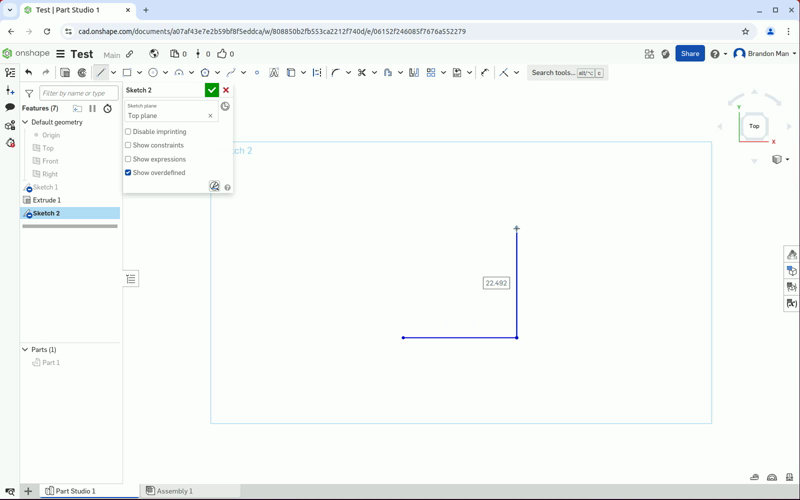
mouse_move(403, 228)
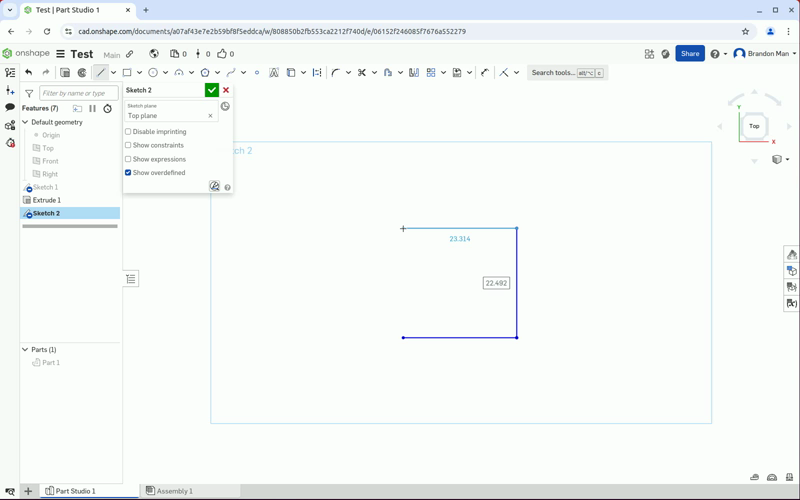
click(403, 228)
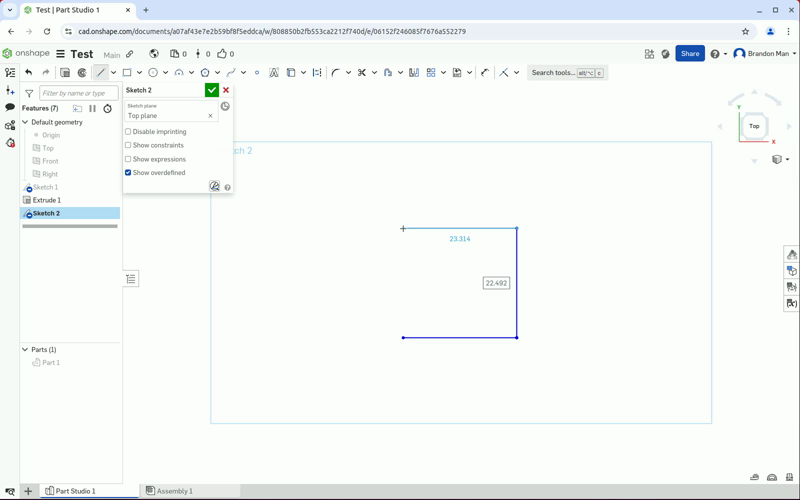
key_up(shift)
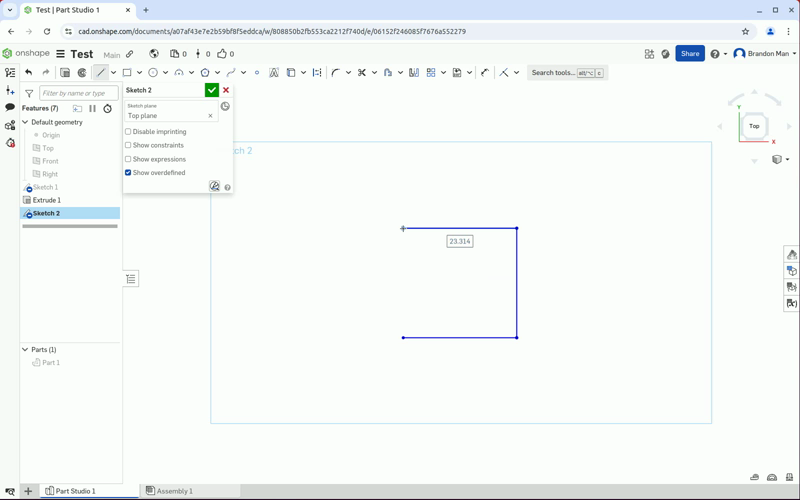
key_down(shift)
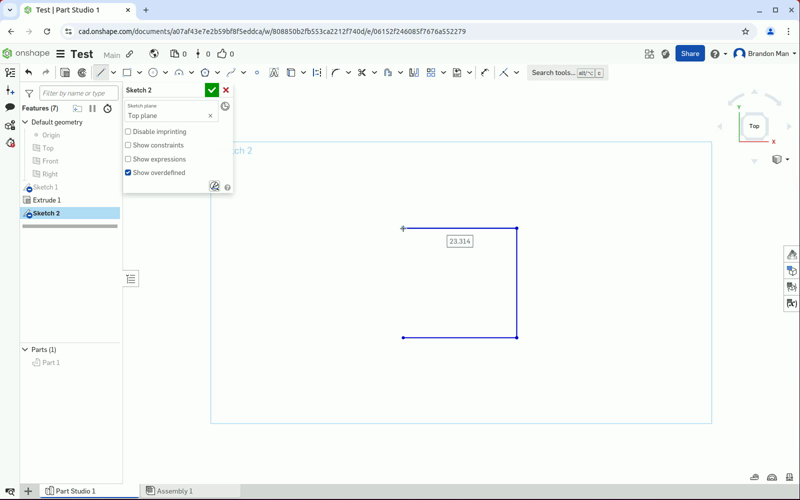
mouse_move(403, 337)
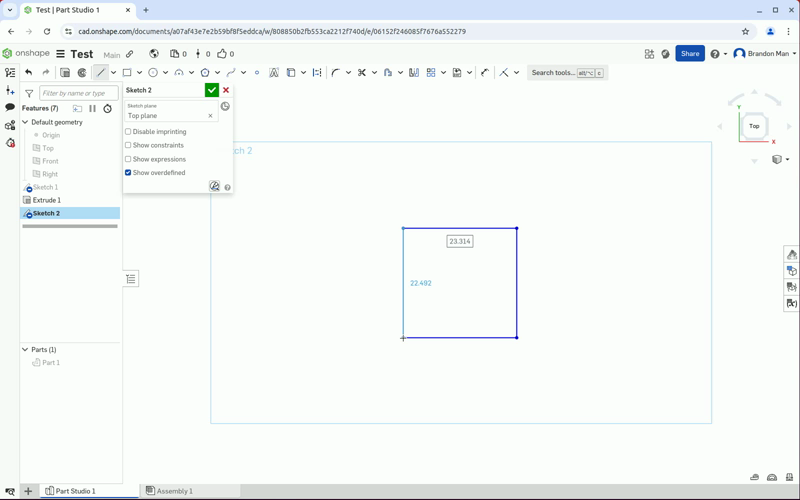
key_up(shift)
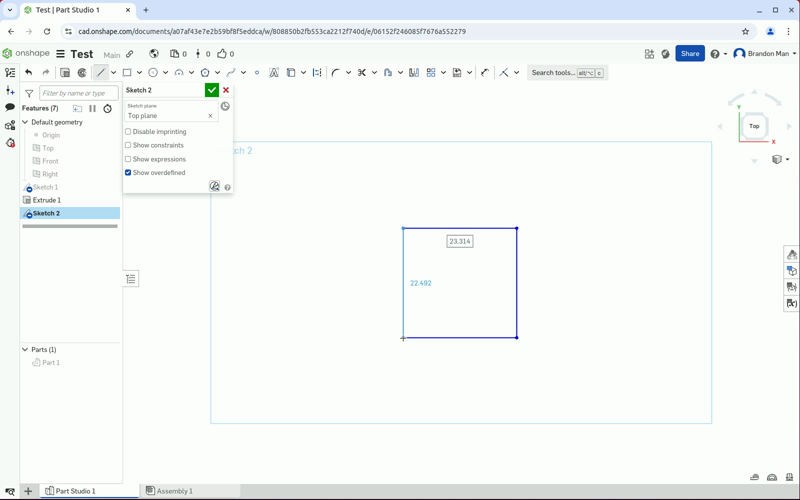
click(403, 337)
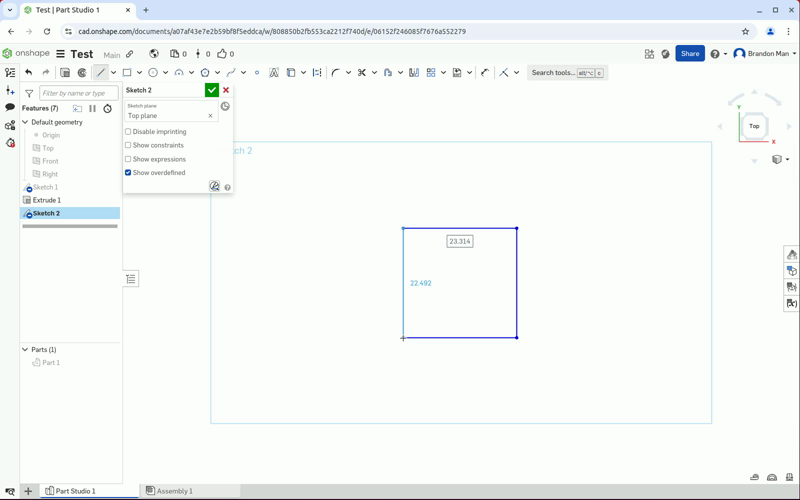
key(esc)
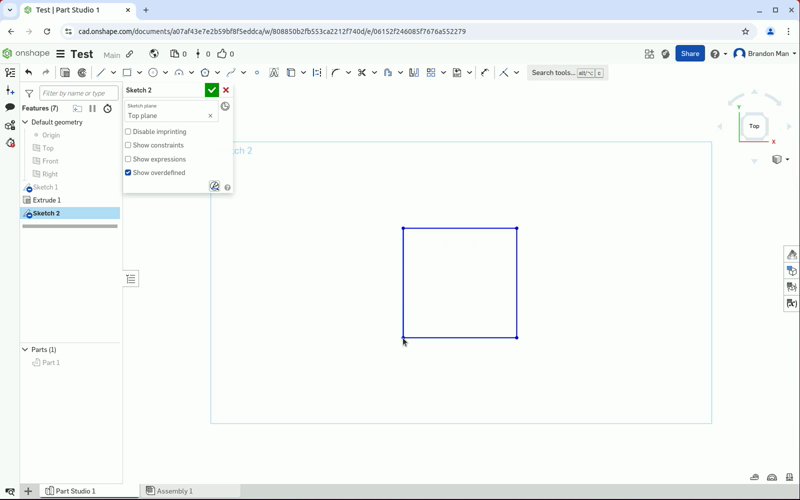
mouse_move(418, 312)
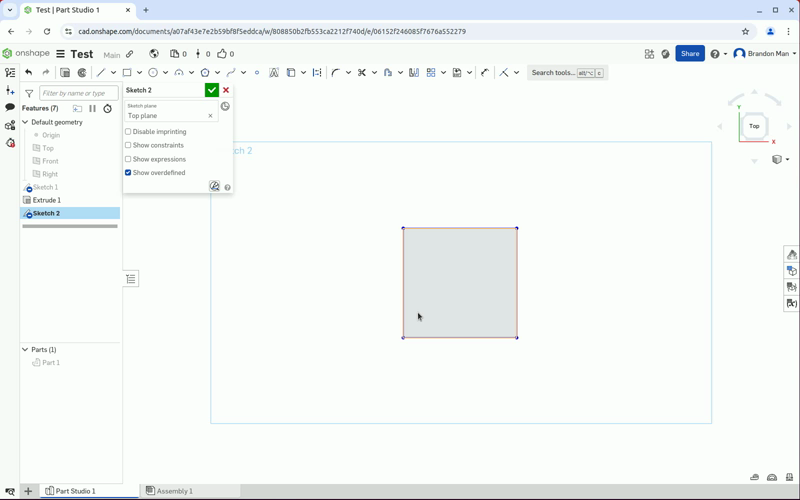
click(418, 312)
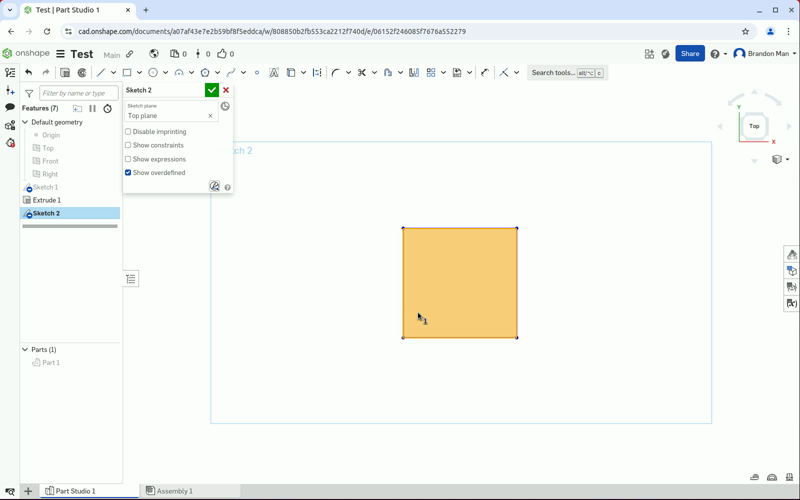
mouse_move(73, 352)
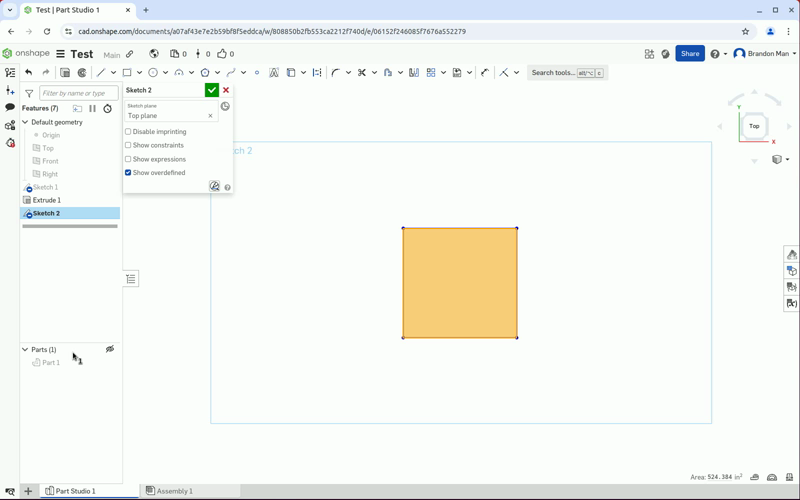
key(shift+y)
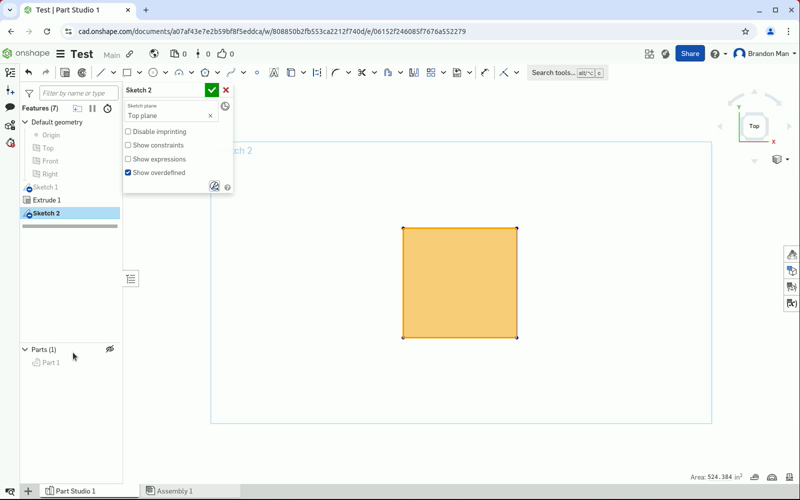
key(shift+e)
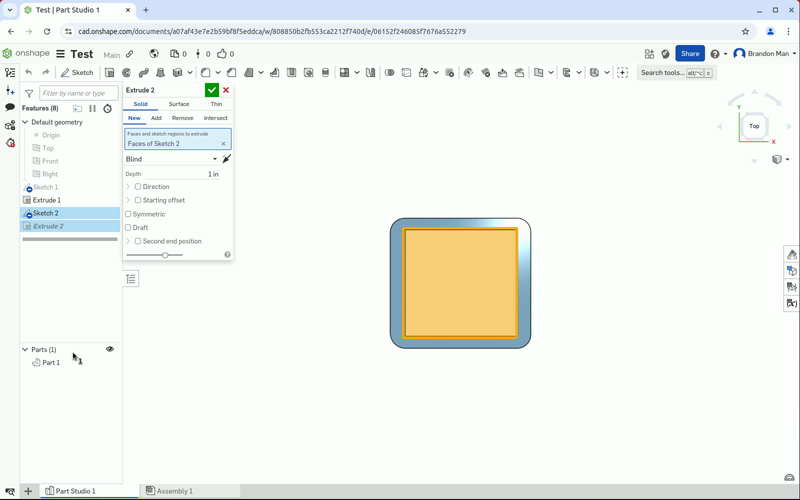
mouse_move(143, 106)
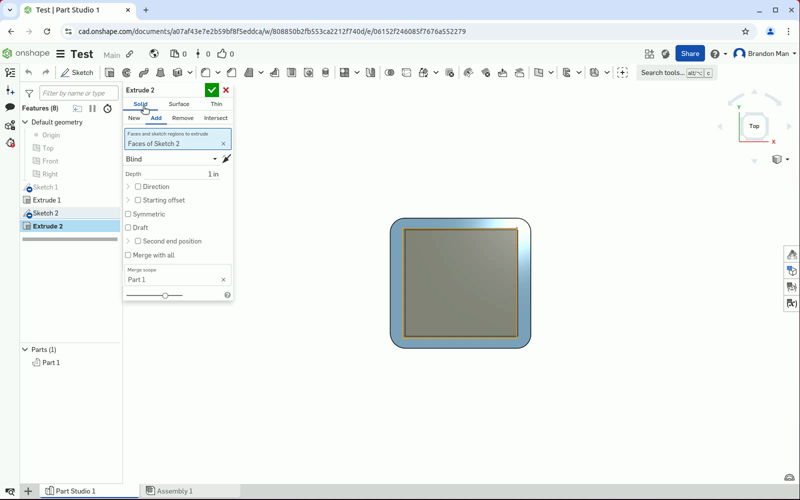
click(143, 106)
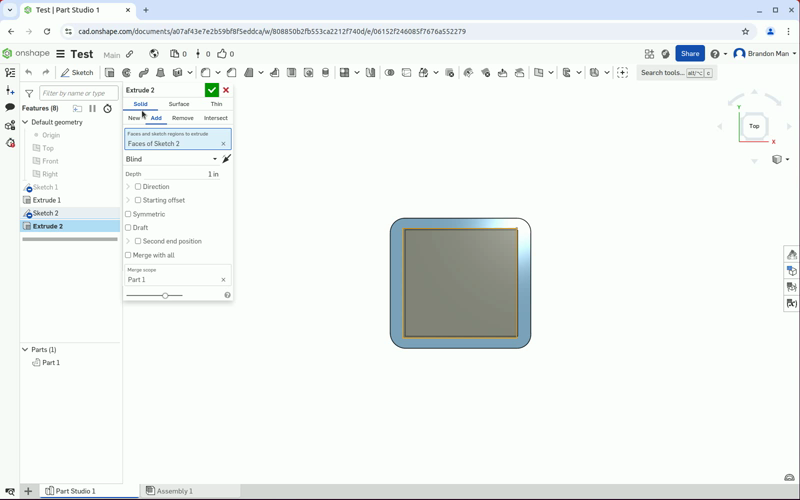
mouse_move(137, 120)
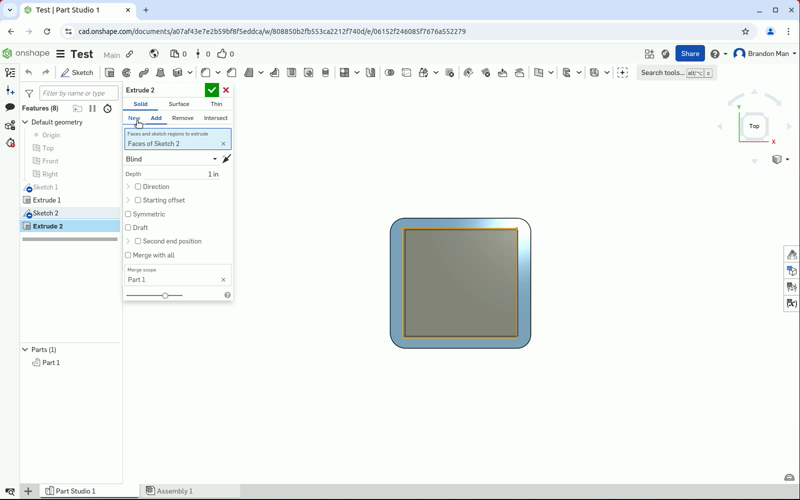
click(137, 120)
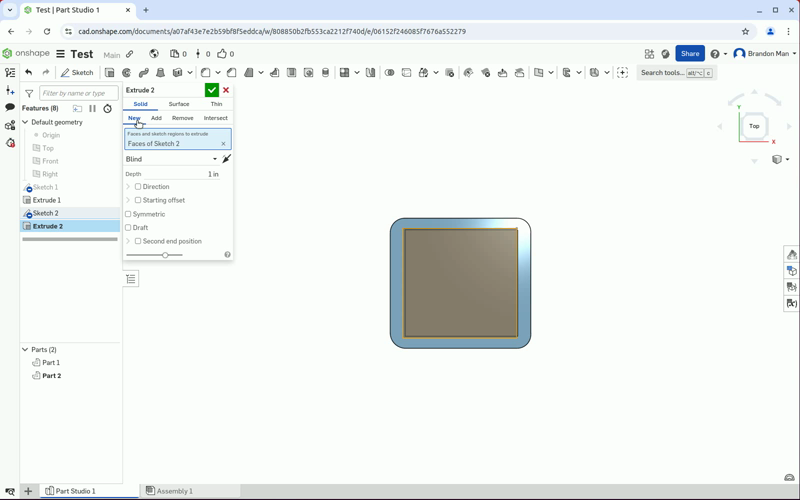
key(tab, 4)
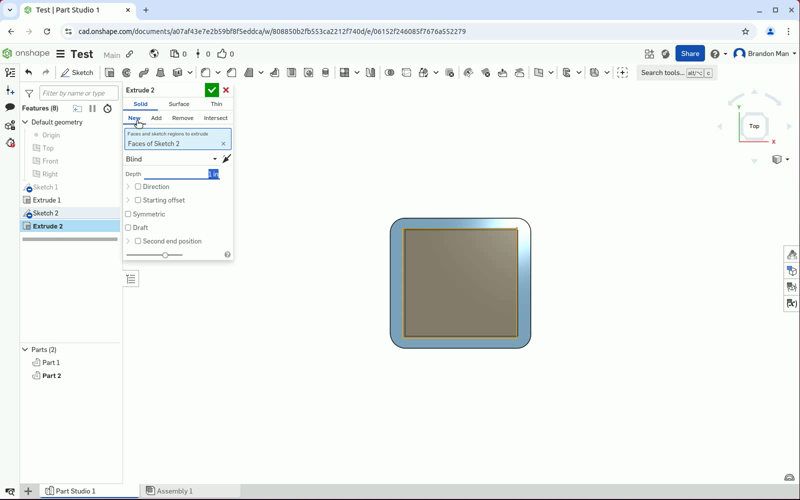
text(-0.241)
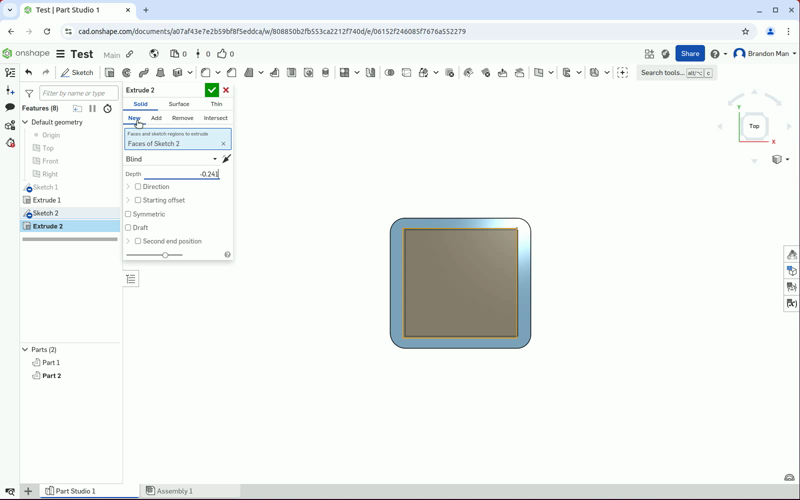
key(enter)
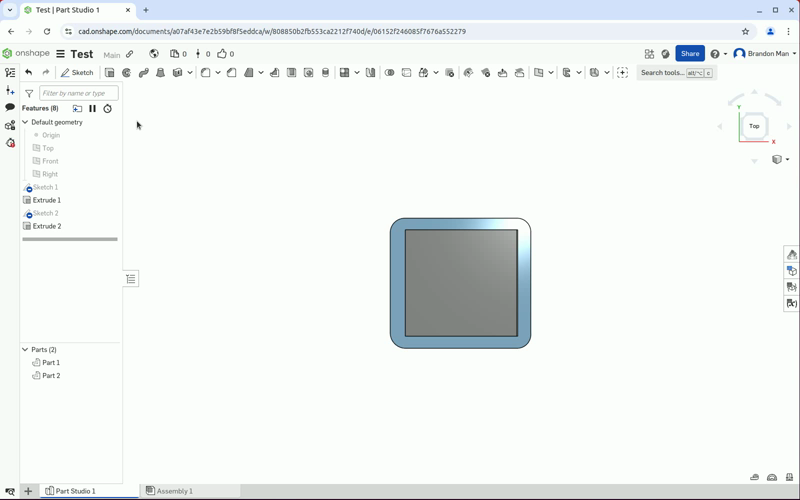
key(shift+h)
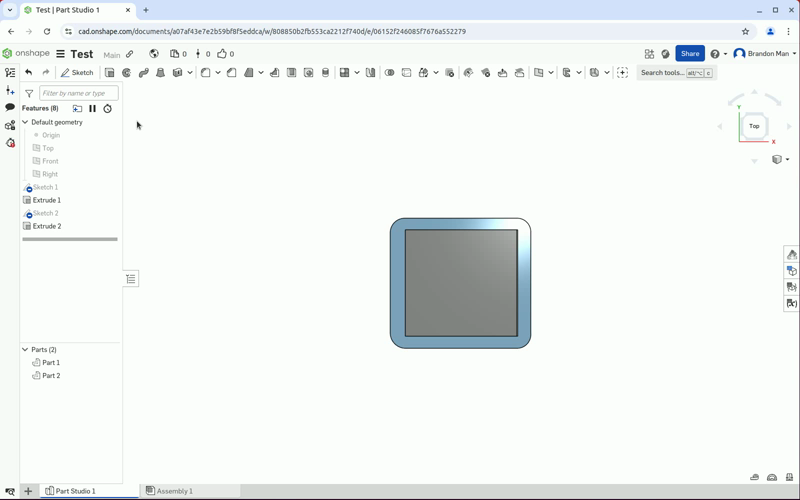
key(shift+h)
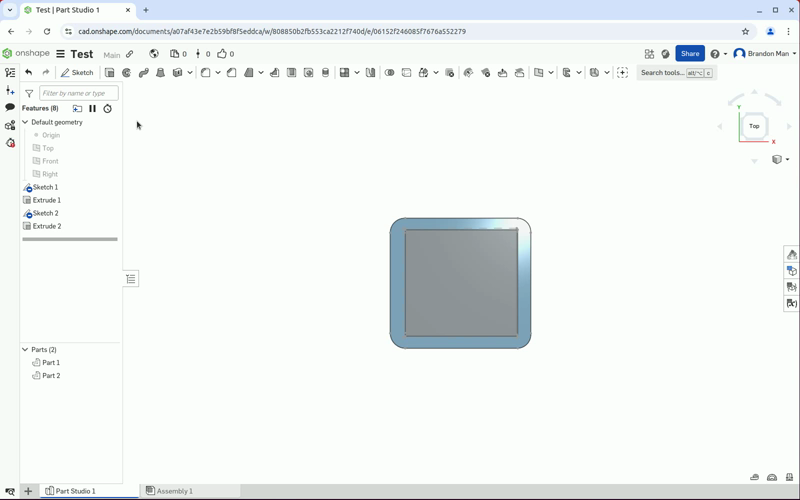
key(shift+7)
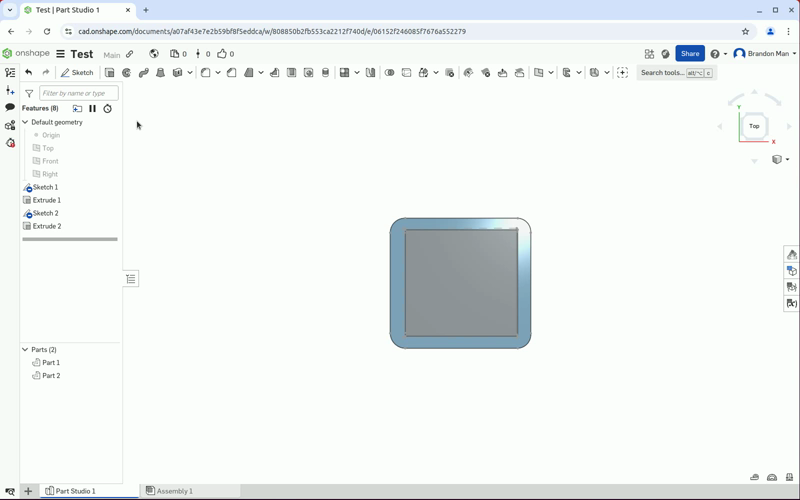
key(up, 3)
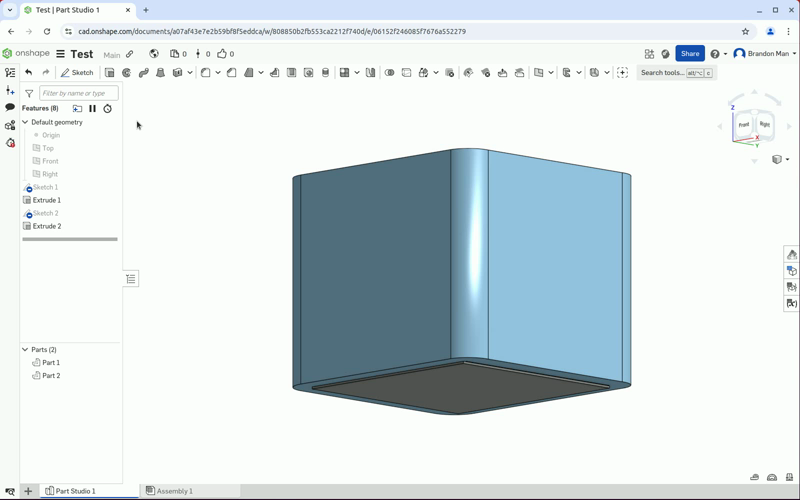
key(left, 3)
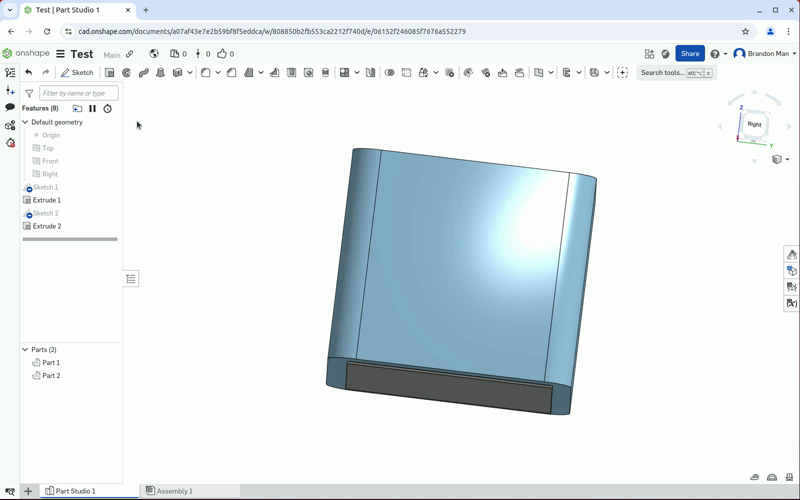
key(right, 3)
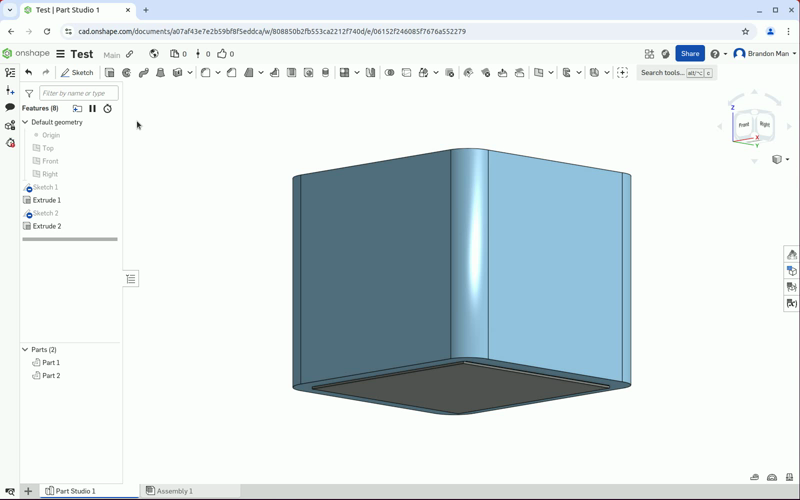
key(down, 3)
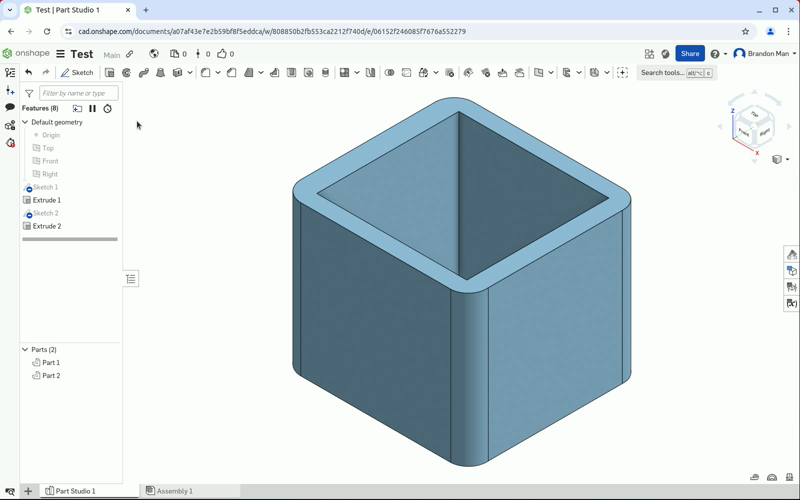
mouse_move(73, 189)
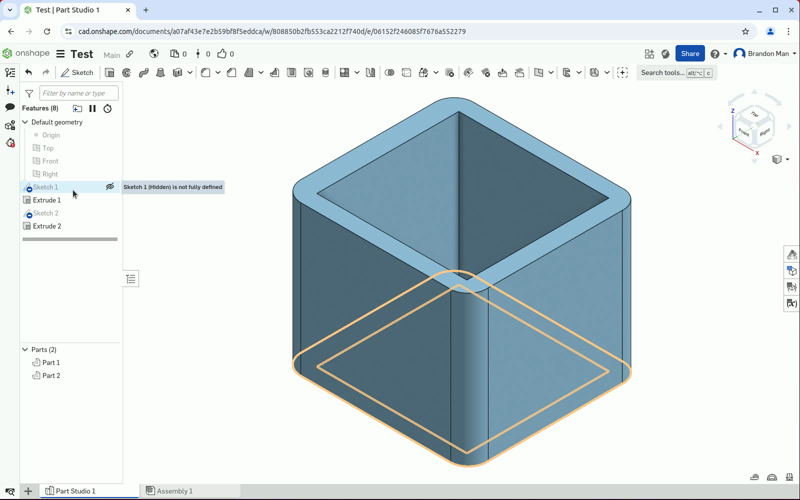
click(73, 189)